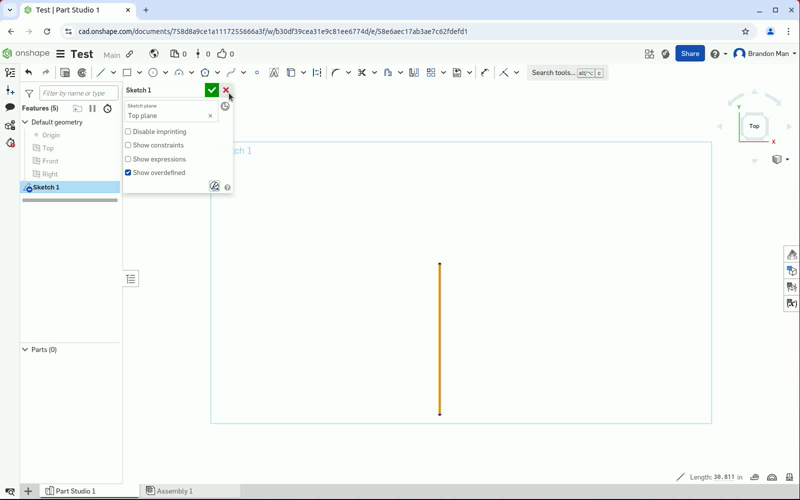
key(shift+h)
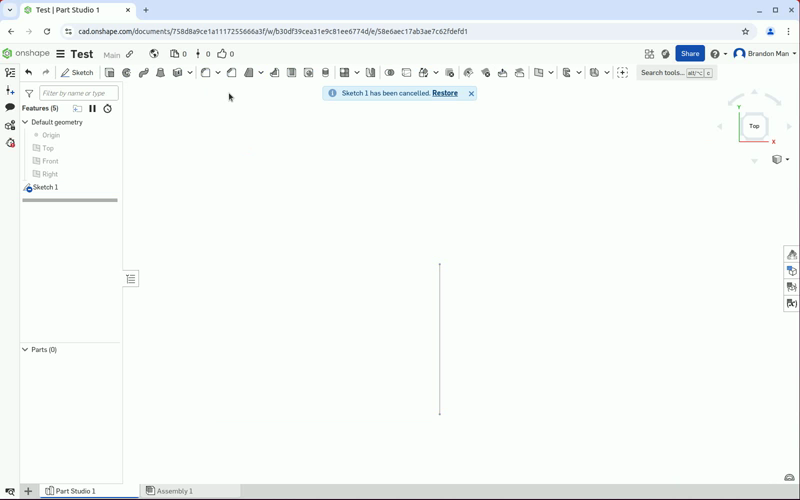
key(shift+s)
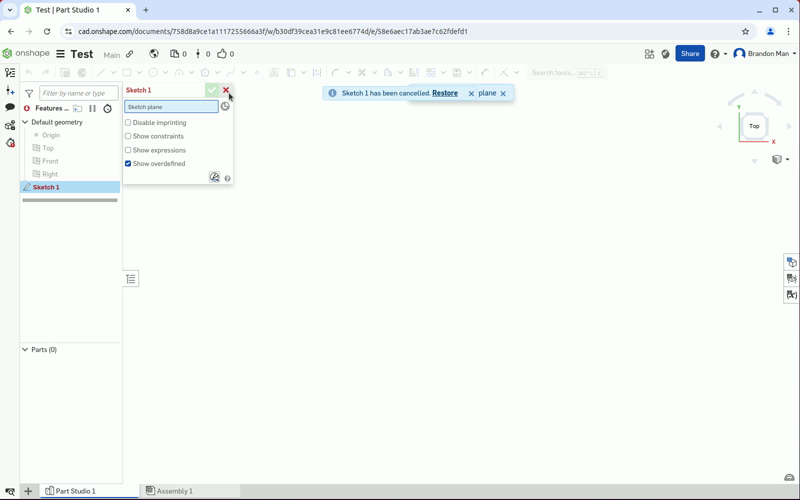
mouse_move(73, 150)
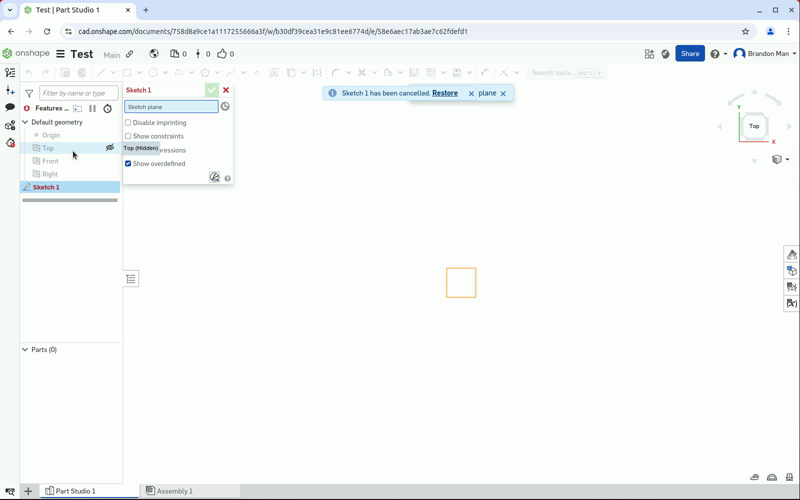
click(73, 150)
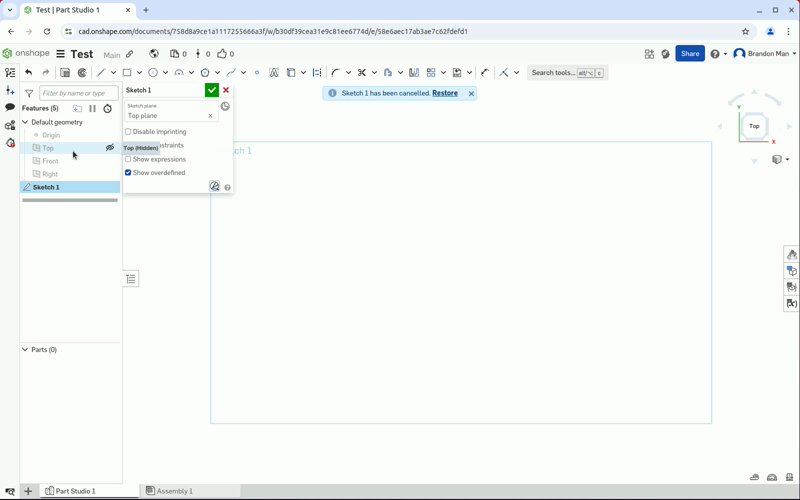
mouse_move(73, 352)
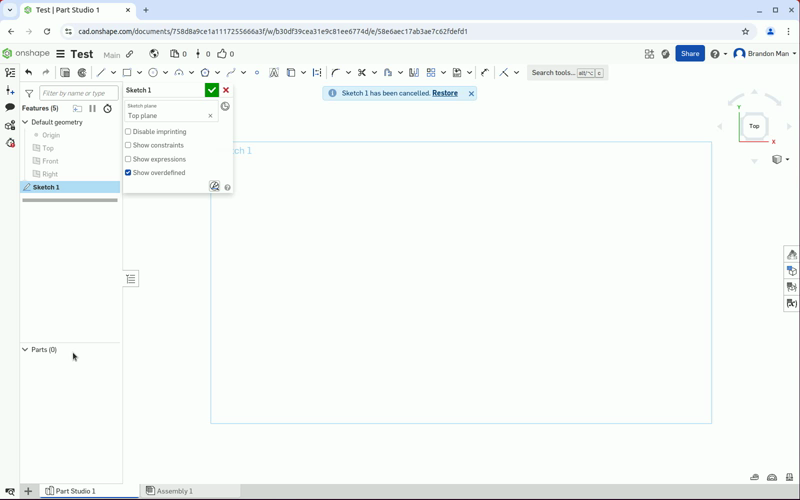
key(y)
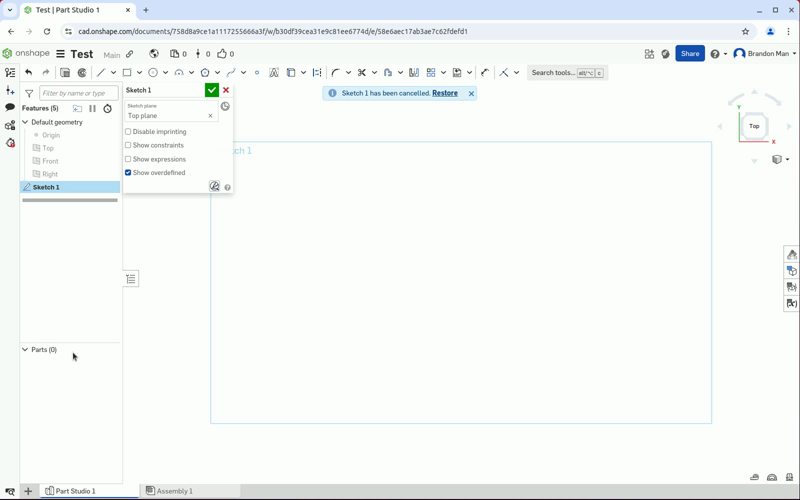
key(l)
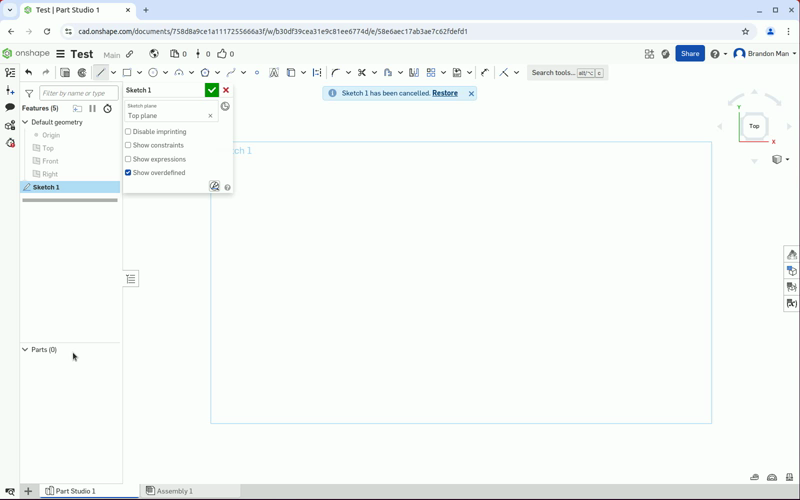
key_down(shift)
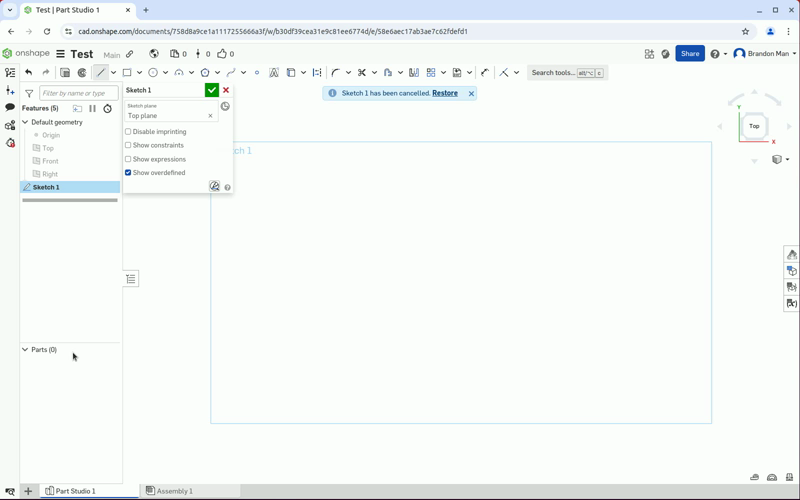
mouse_move(348, 318)
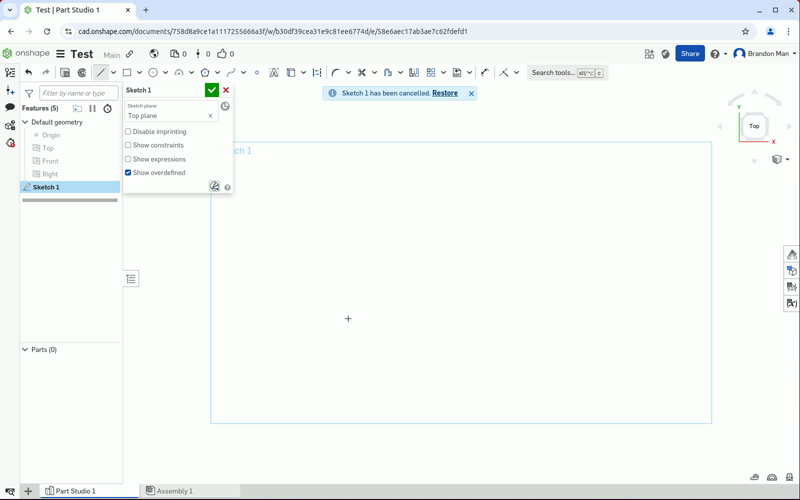
click(348, 318)
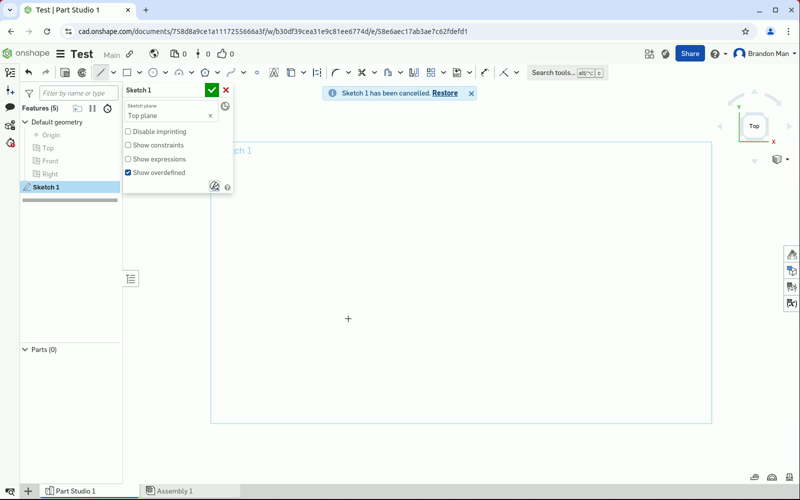
key_up(shift)
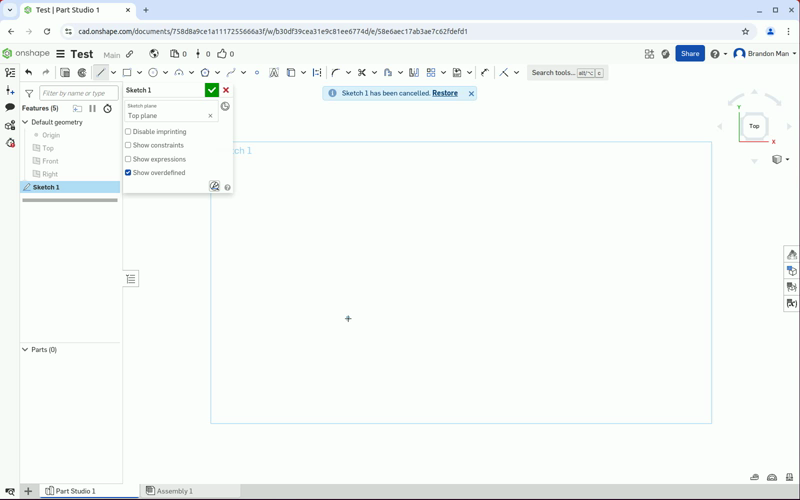
key_down(shift)
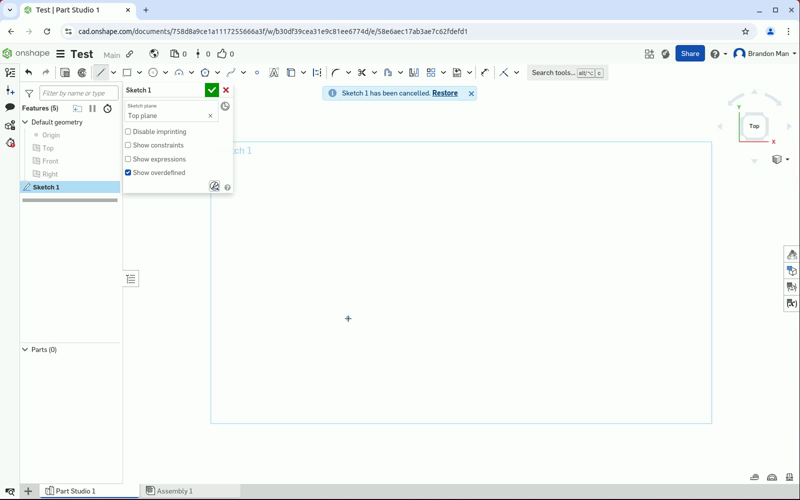
mouse_move(572, 318)
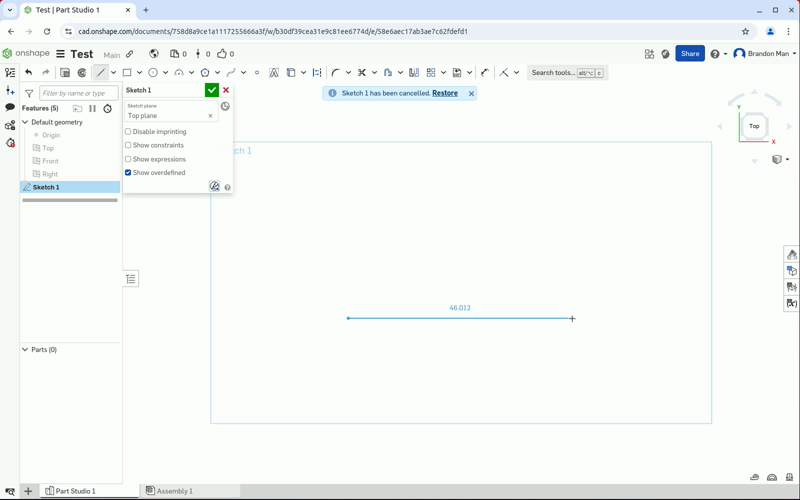
click(572, 318)
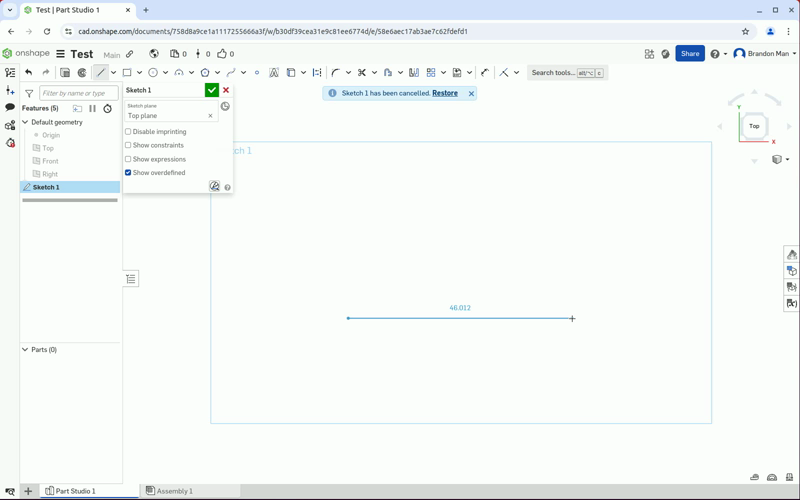
key_up(shift)
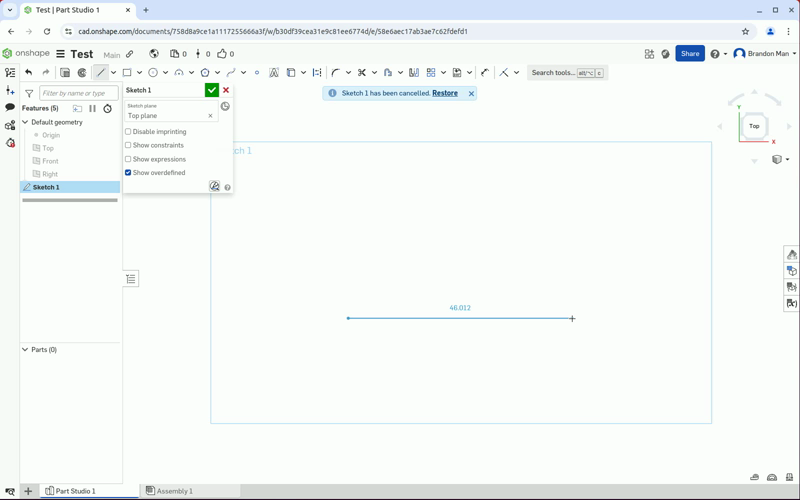
key_down(shift)
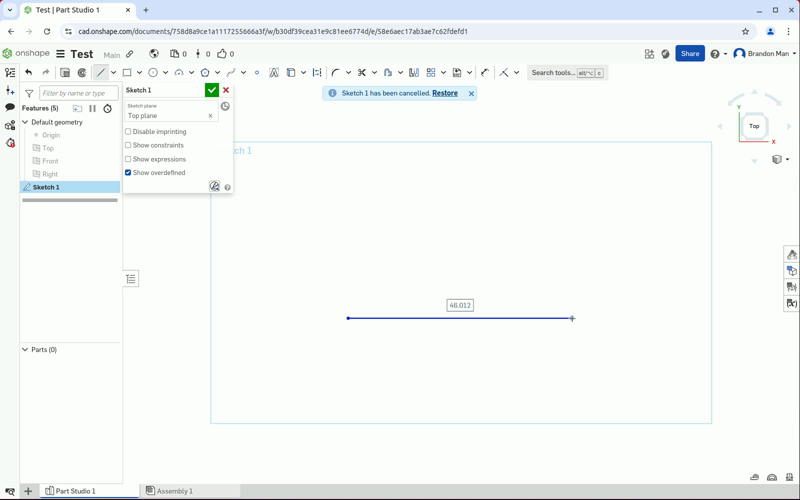
mouse_move(572, 247)
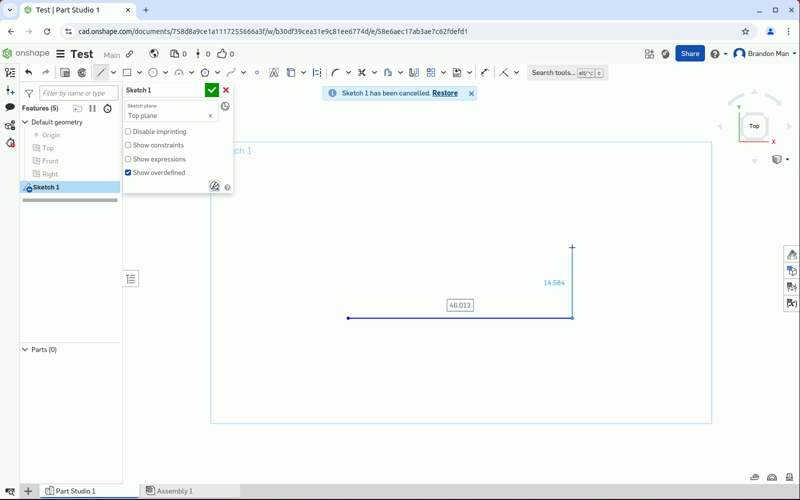
click(572, 247)
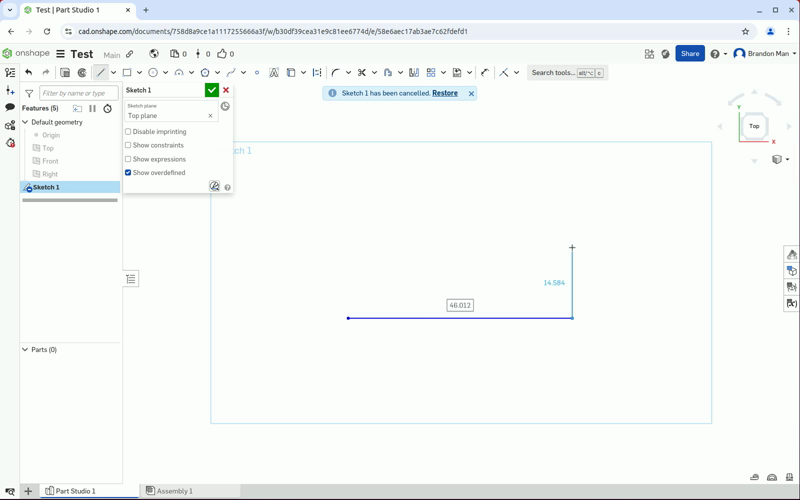
key_up(shift)
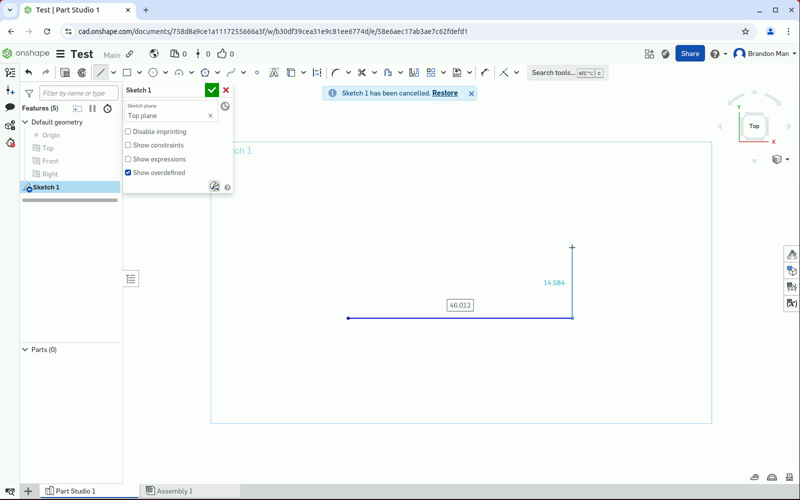
key_down(shift)
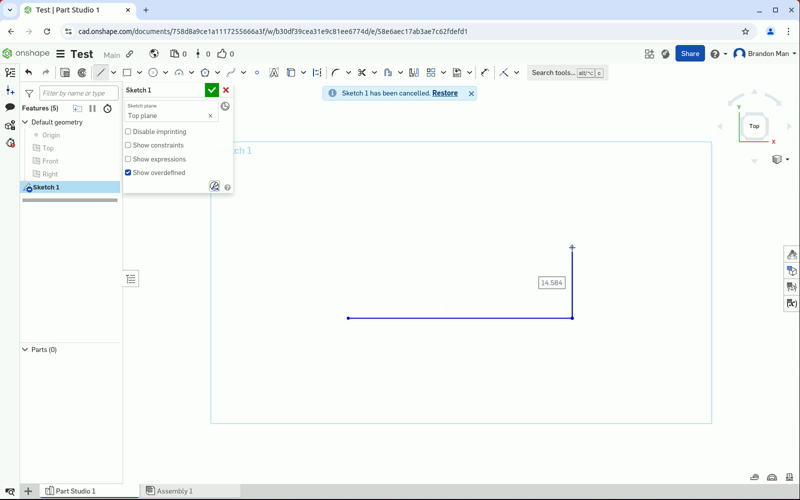
mouse_move(348, 247)
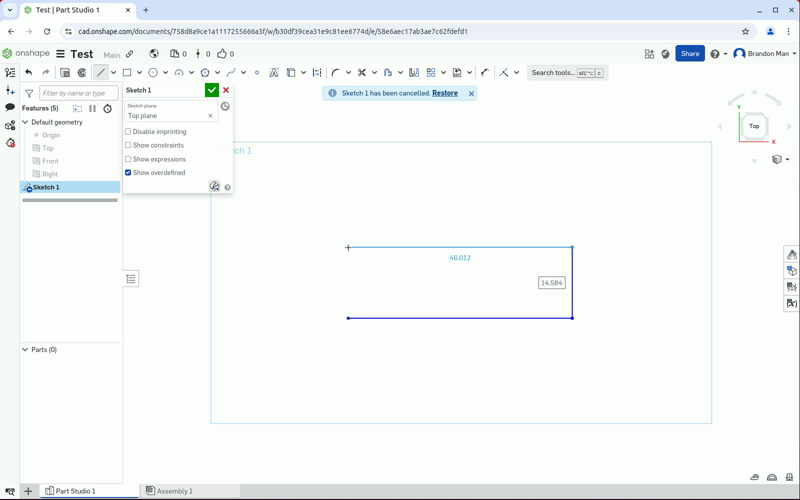
click(348, 247)
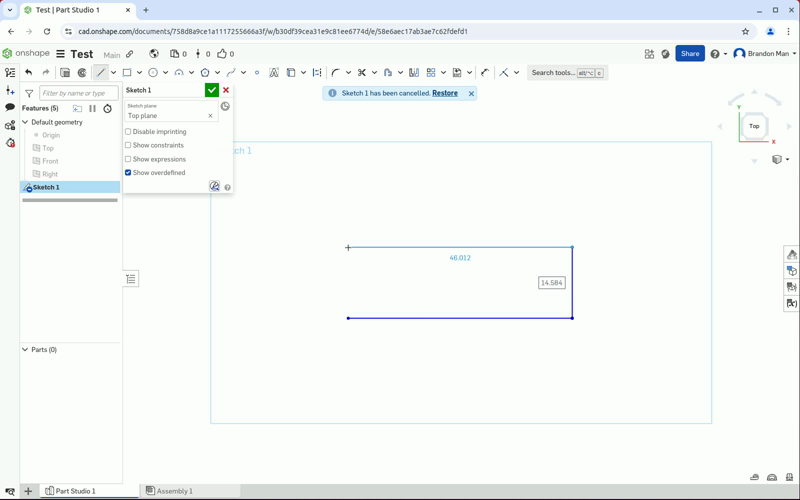
key_up(shift)
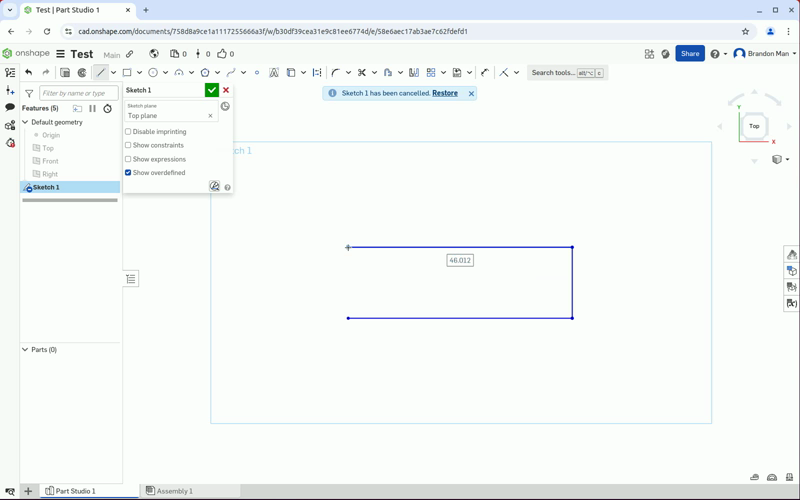
key_down(shift)
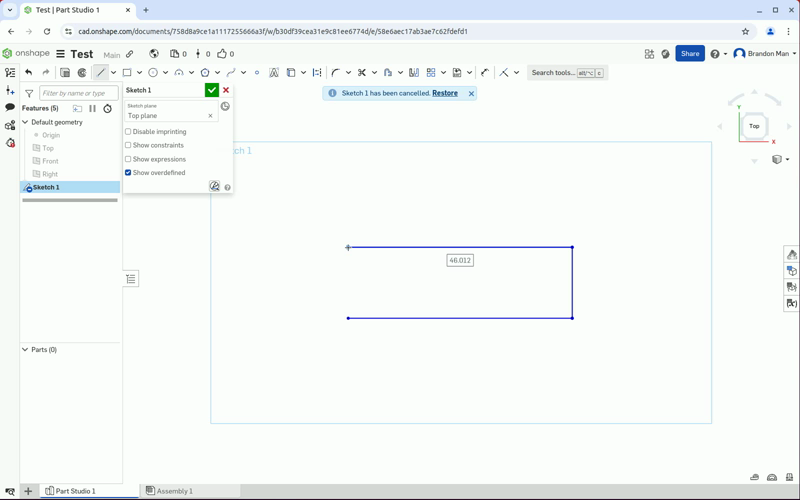
mouse_move(348, 318)
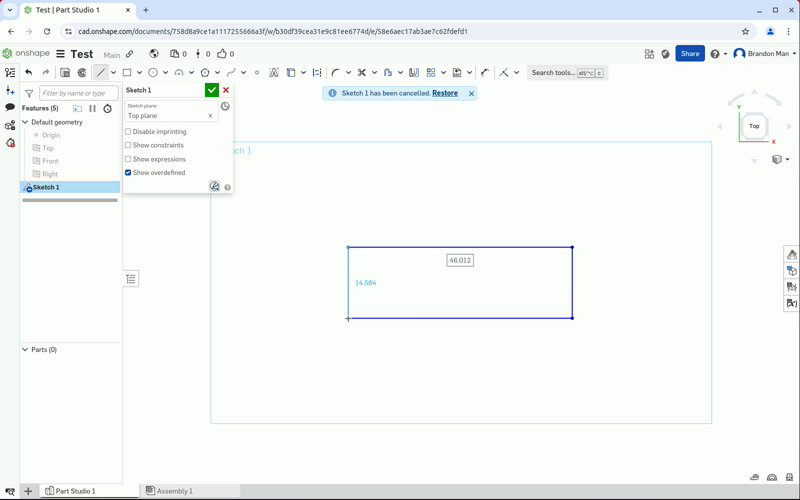
key_up(shift)
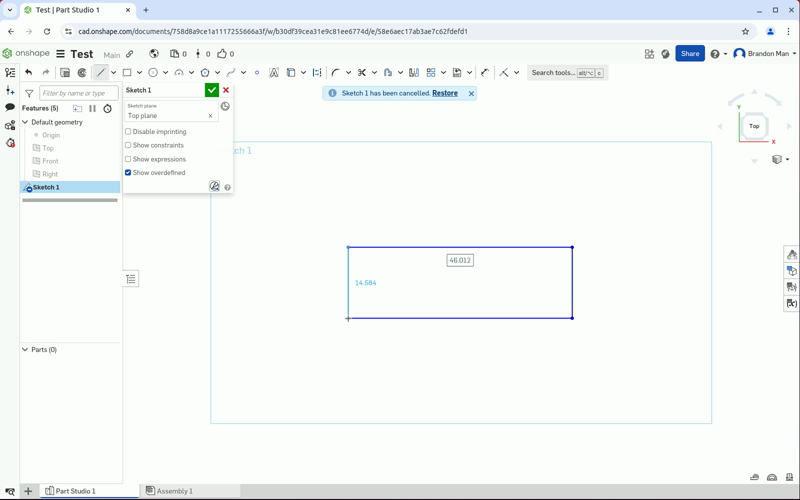
click(348, 318)
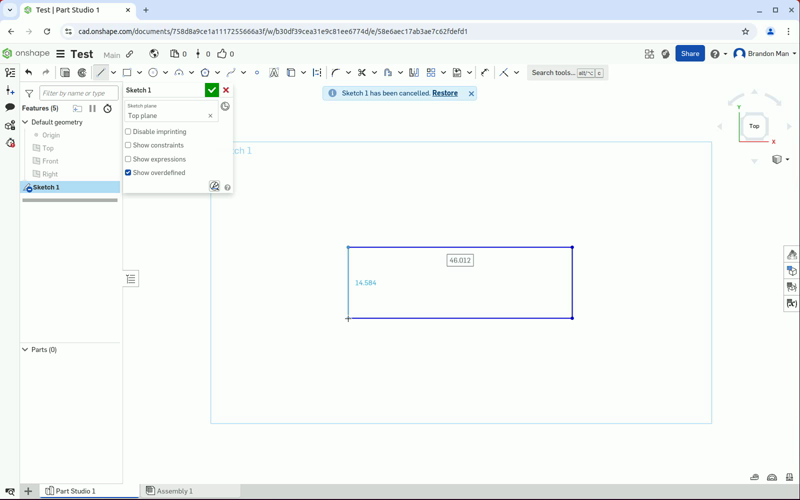
key(esc)
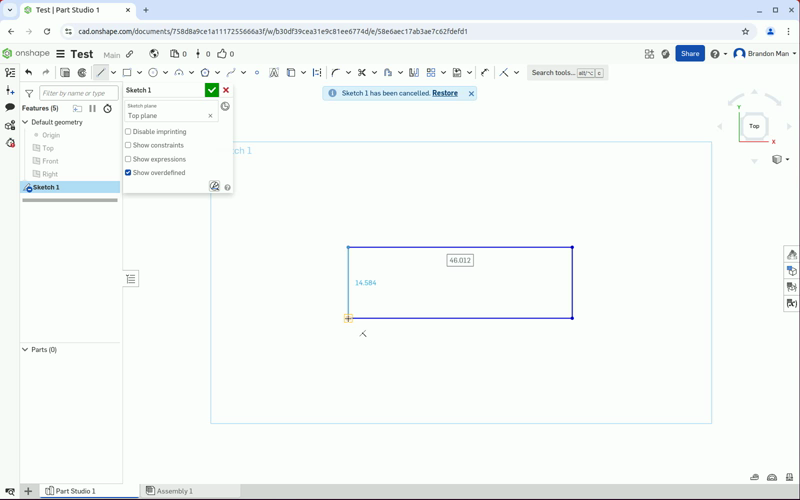
mouse_move(392, 284)
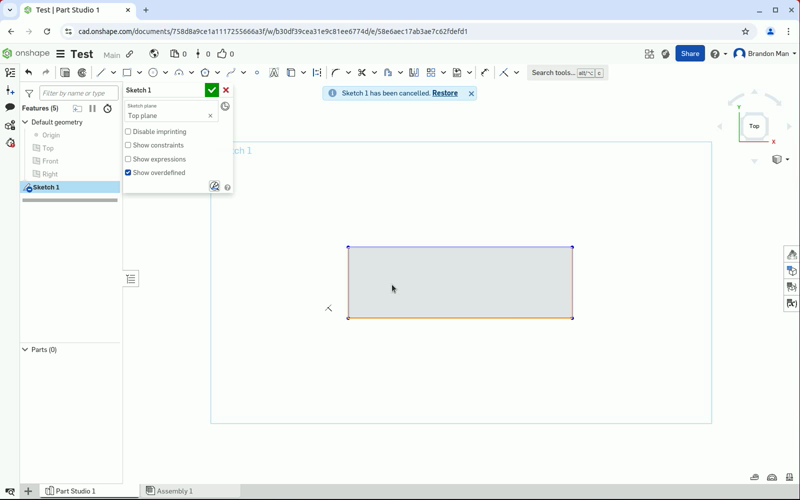
click(392, 284)
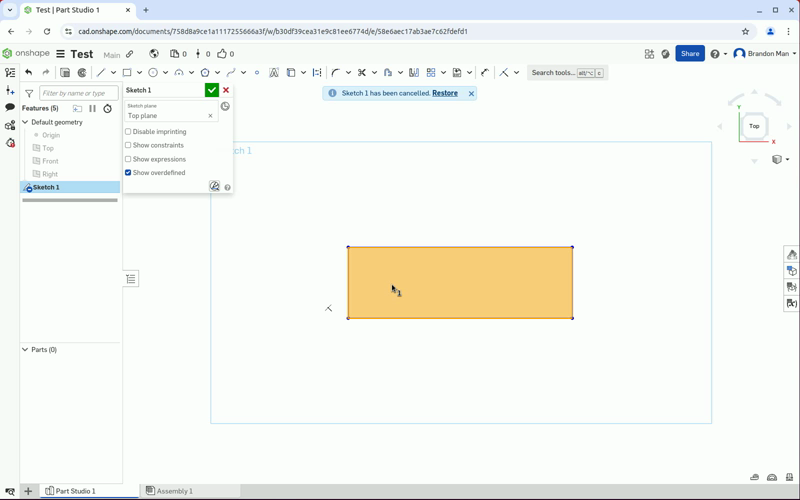
mouse_move(73, 352)
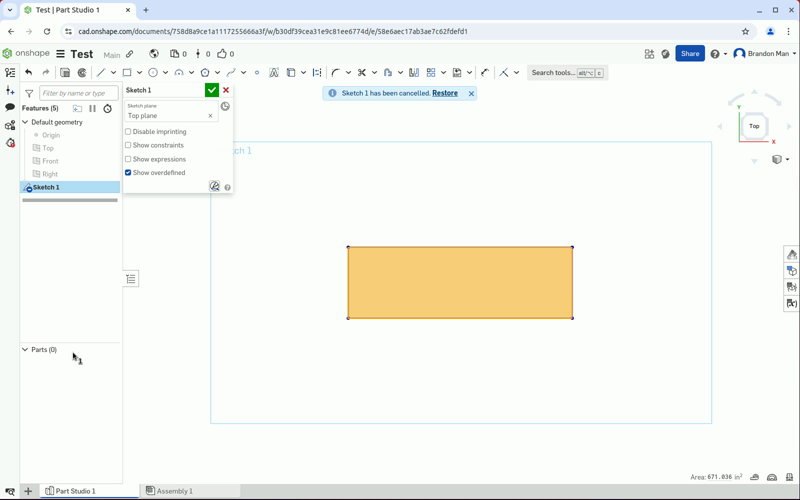
key(shift+y)
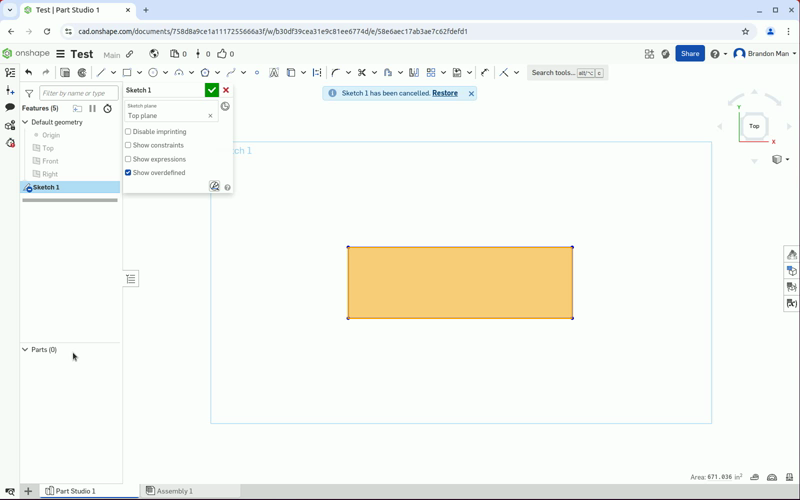
key(shift+e)
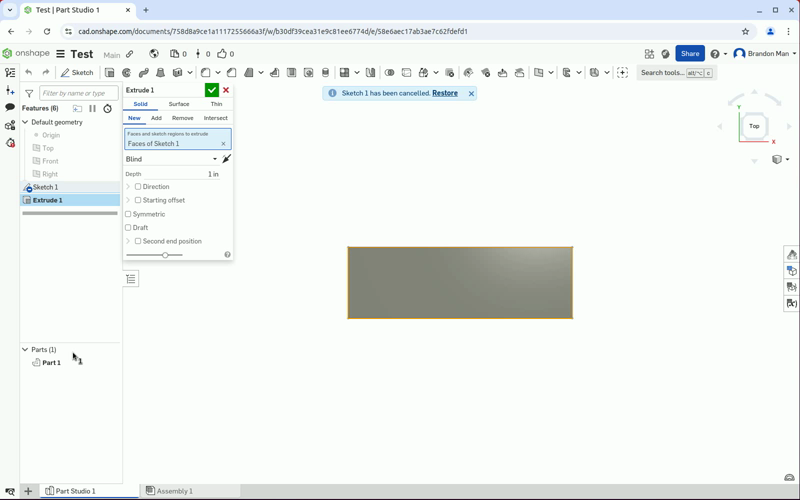
mouse_move(143, 106)
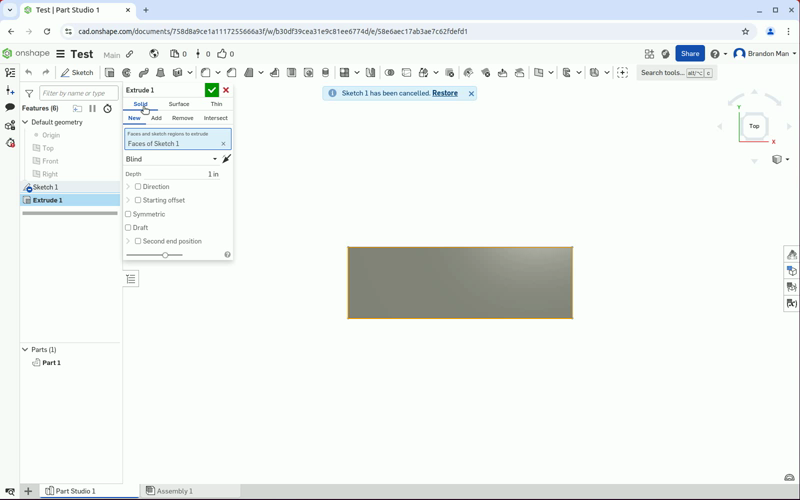
click(143, 106)
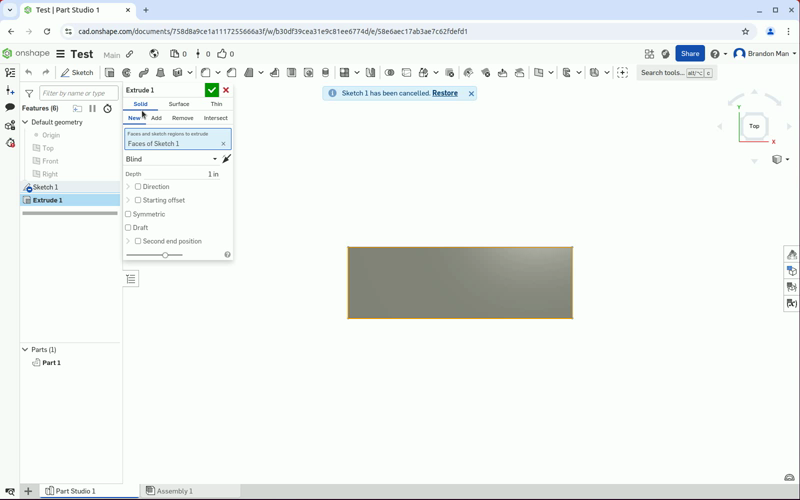
mouse_move(137, 120)
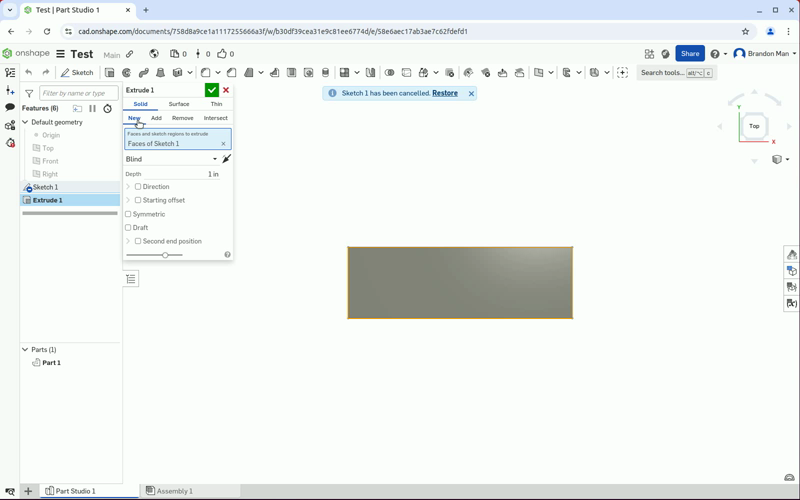
click(137, 120)
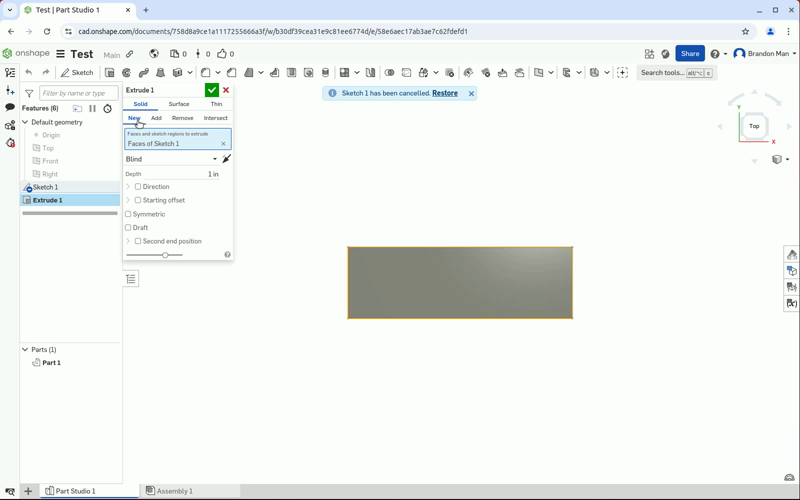
key(tab, 4)
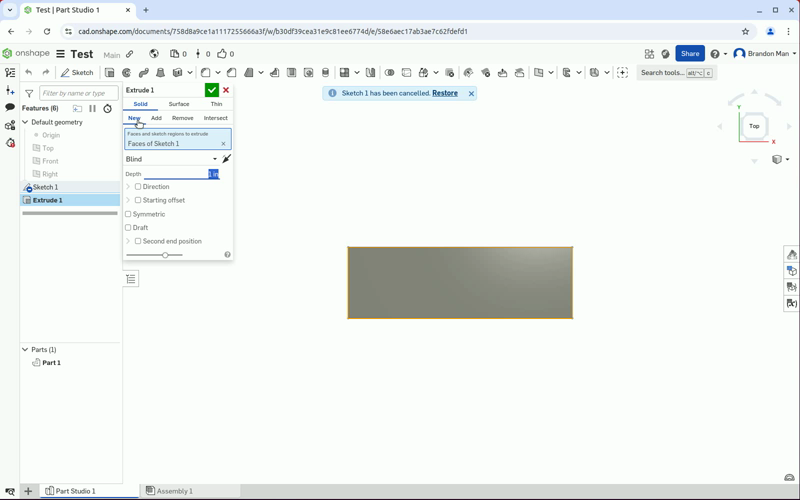
text(6.258)
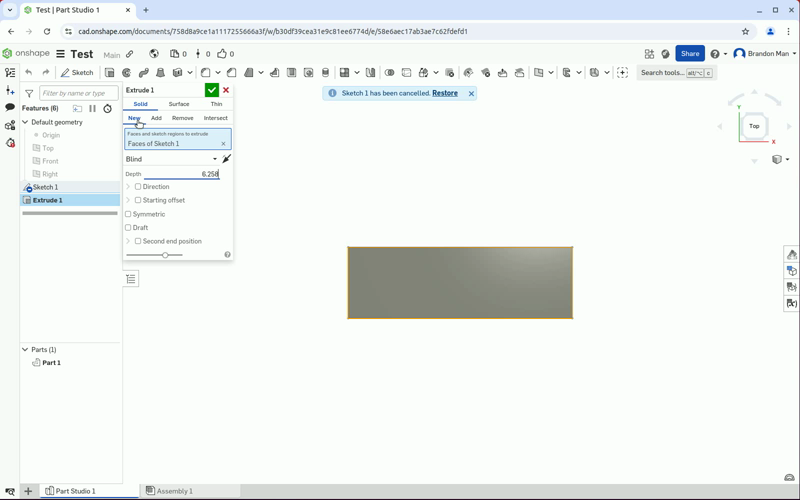
key(enter)
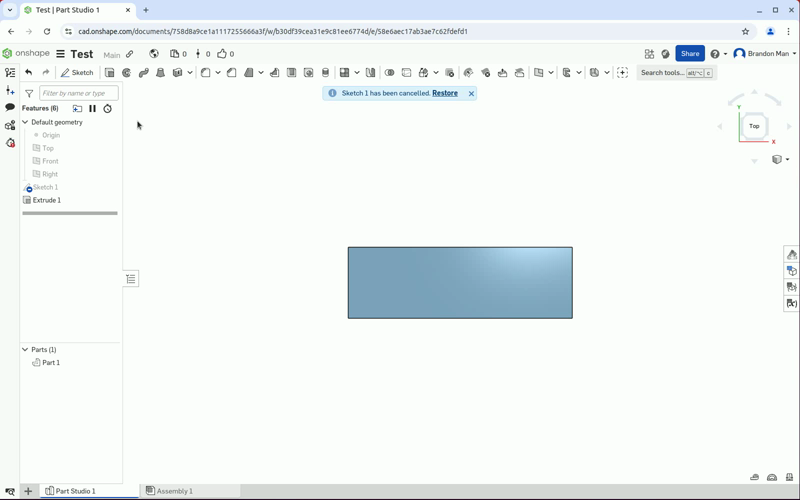
key(shift+h)
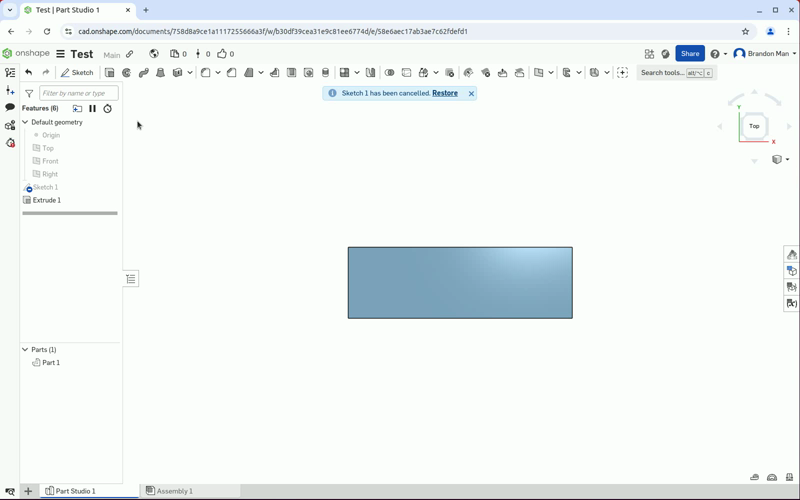
key(shift+h)
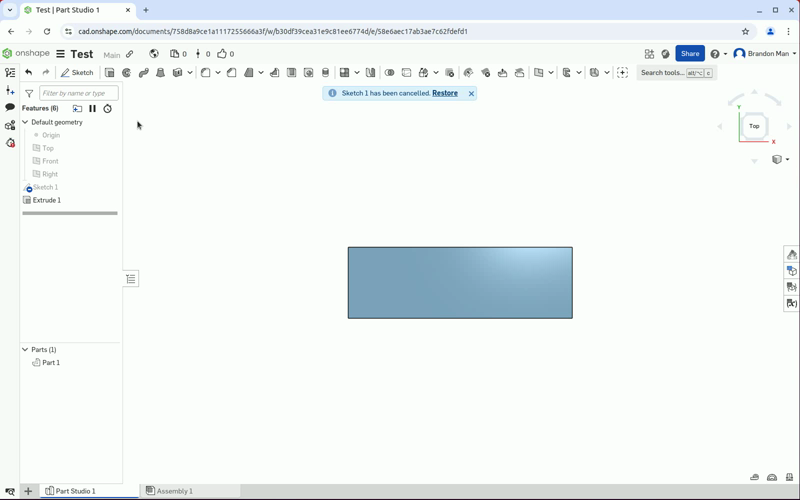
mouse_move(73, 189)
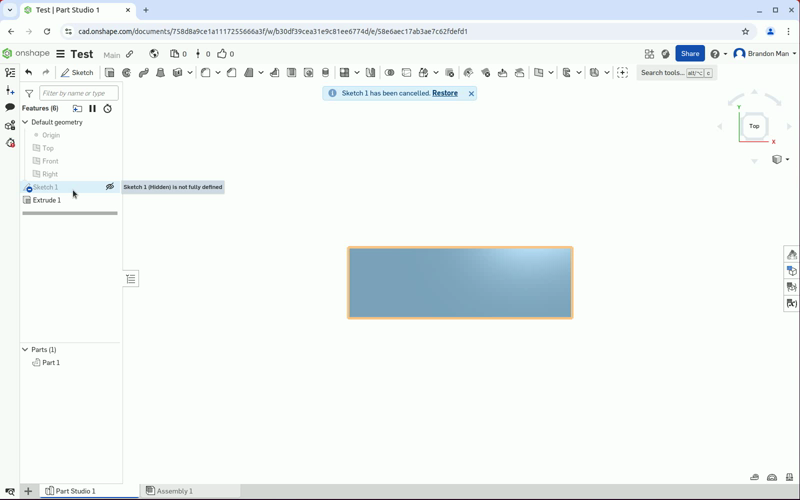
click(73, 189)
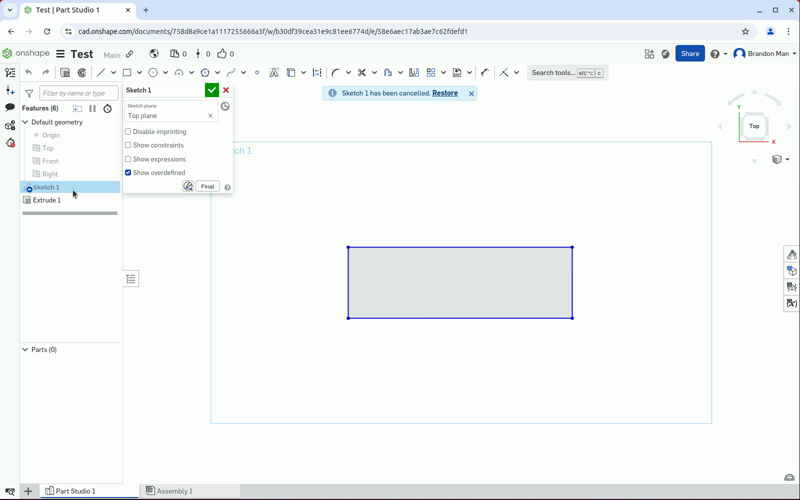
mouse_move(229, 92)
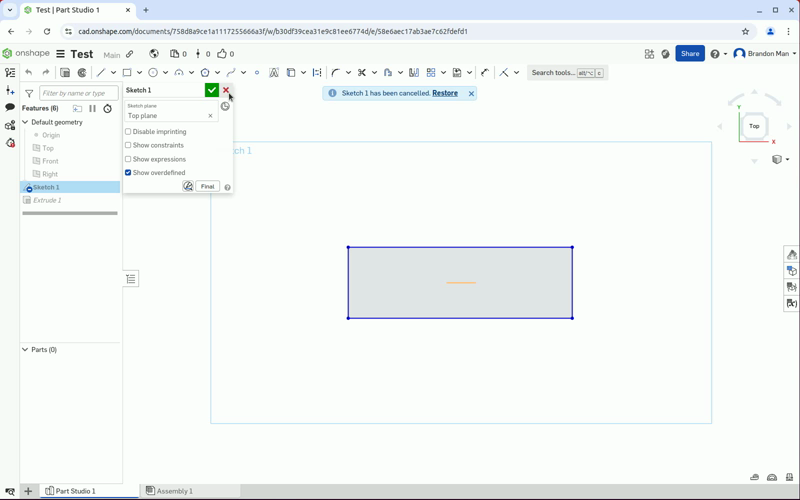
click(229, 92)
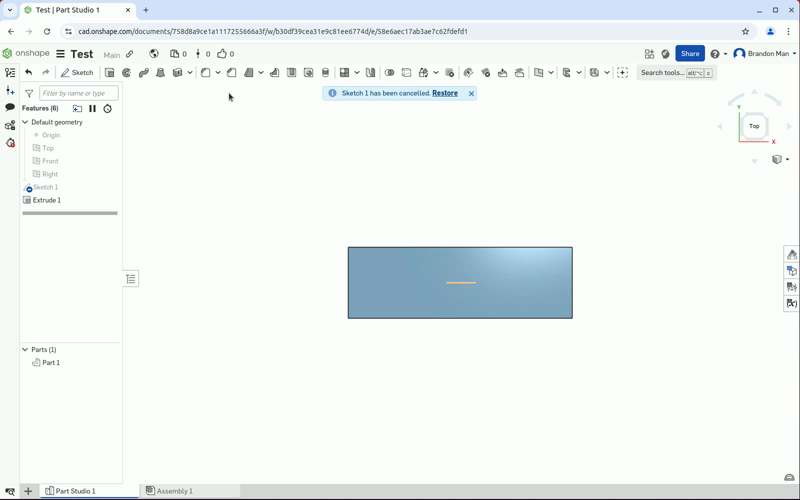
mouse_move(541, 75)
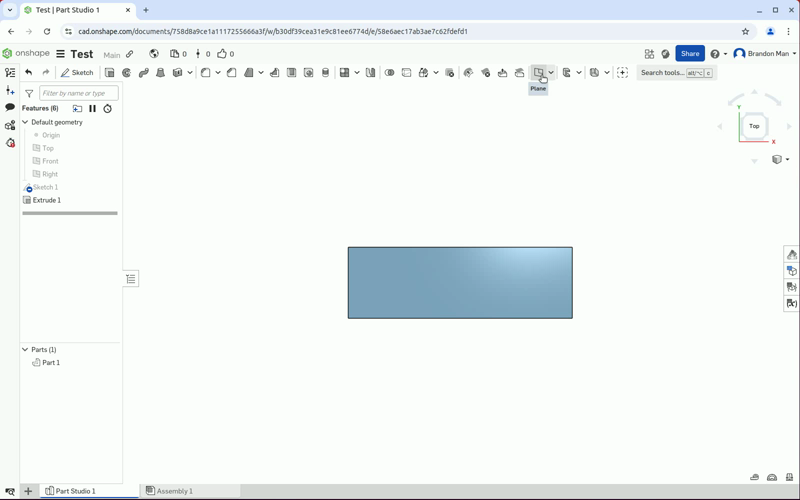
click(541, 75)
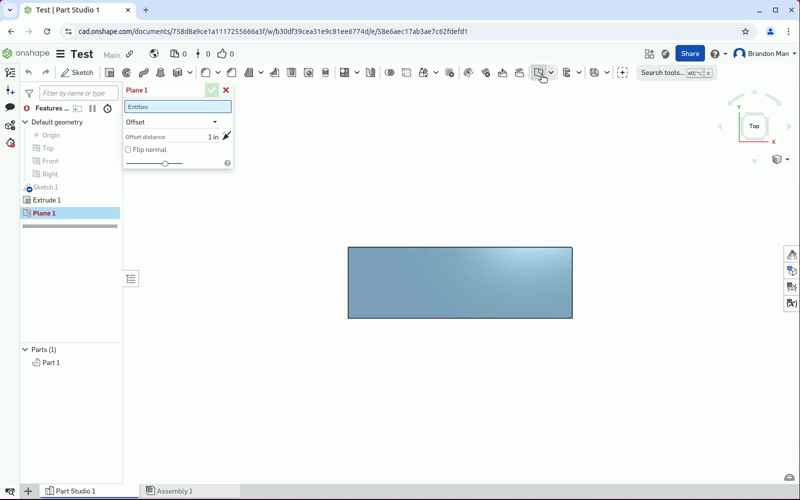
mouse_move(73, 150)
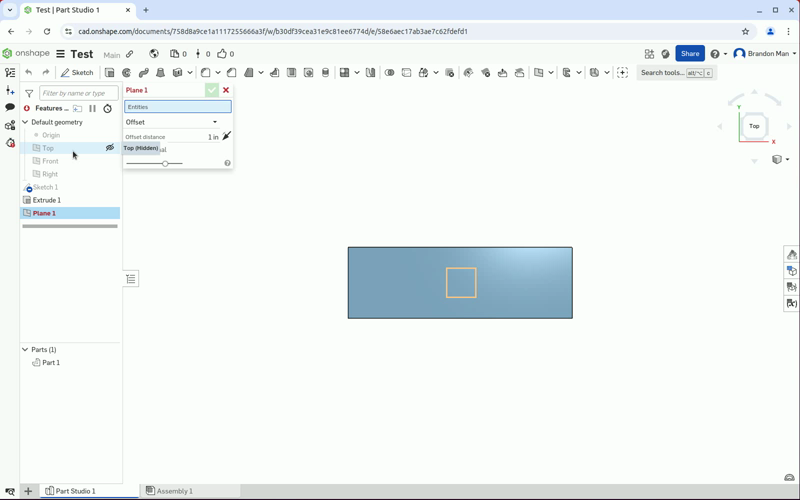
click(73, 150)
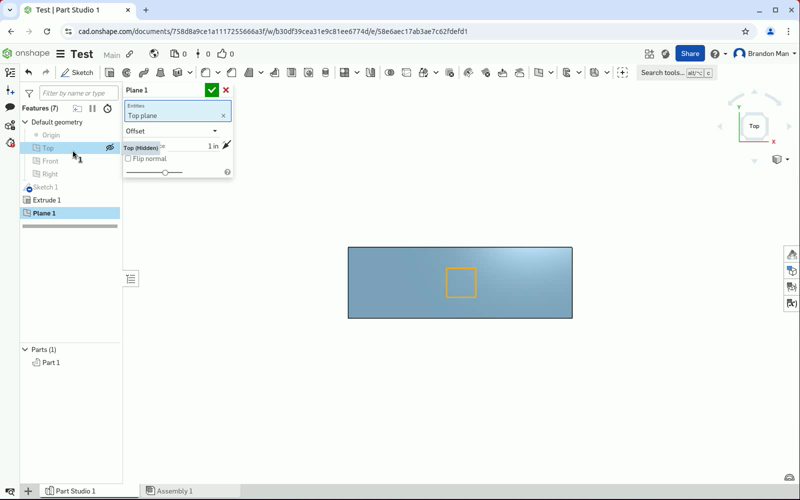
key(tab, 2)
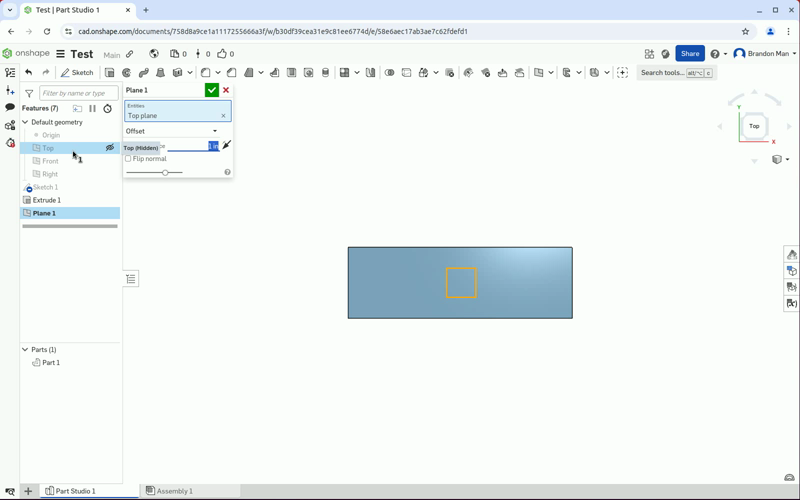
text(6.255)
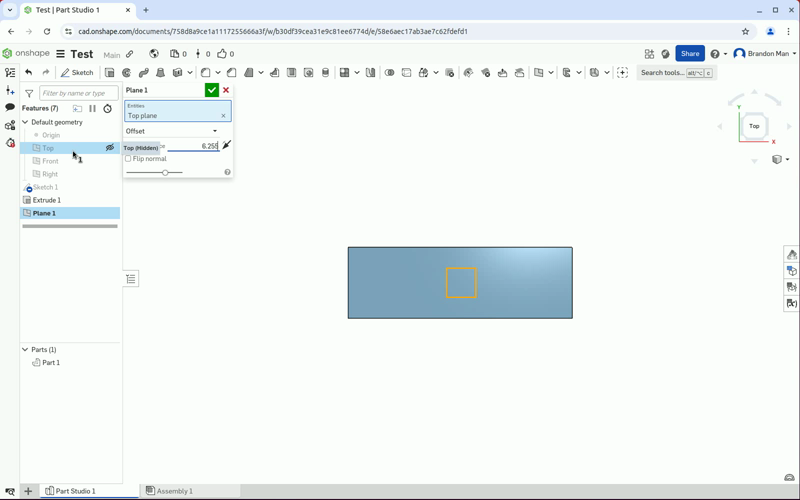
key(enter, 2)
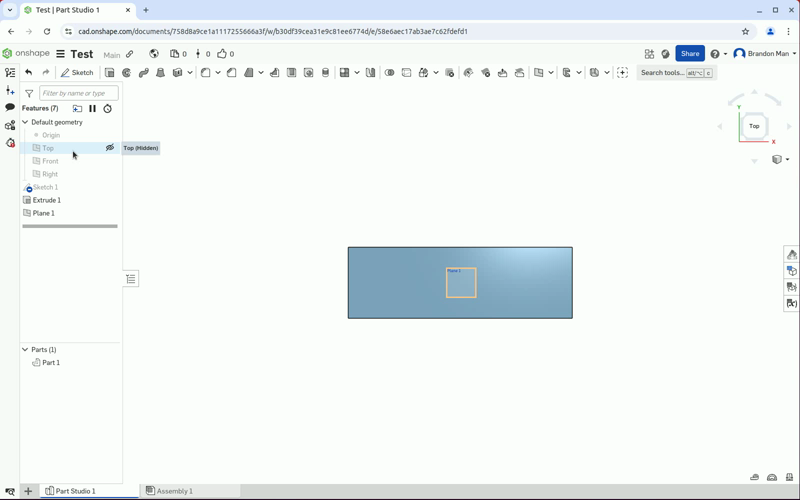
key(shift+s)
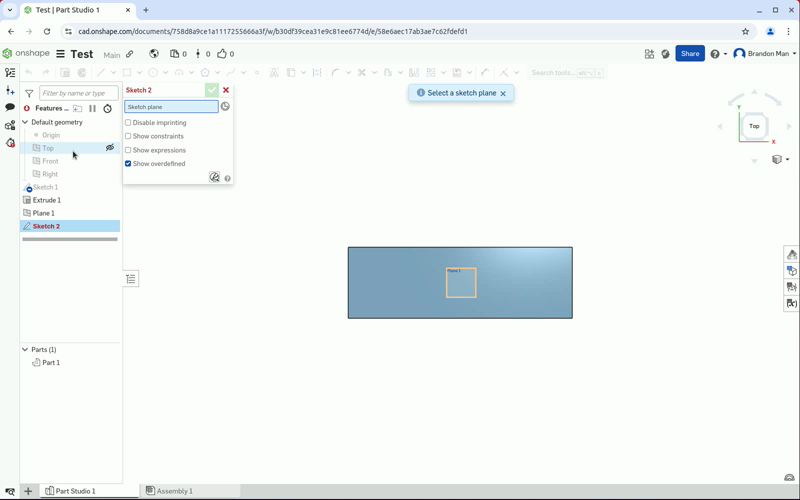
mouse_move(73, 215)
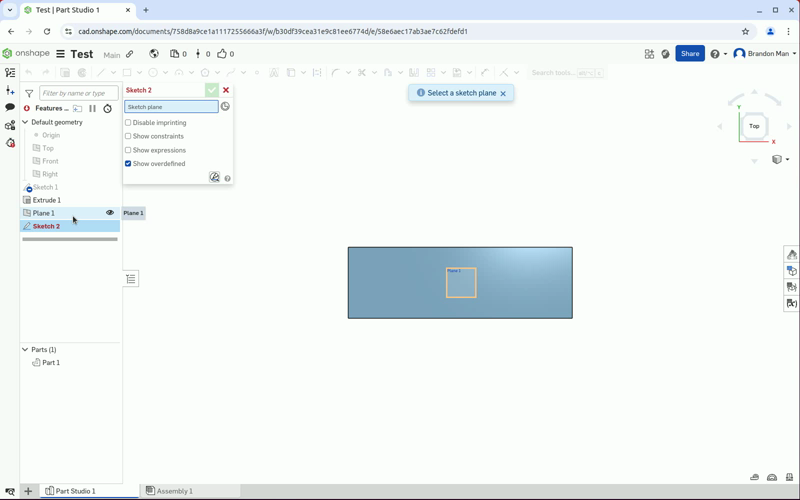
click(73, 215)
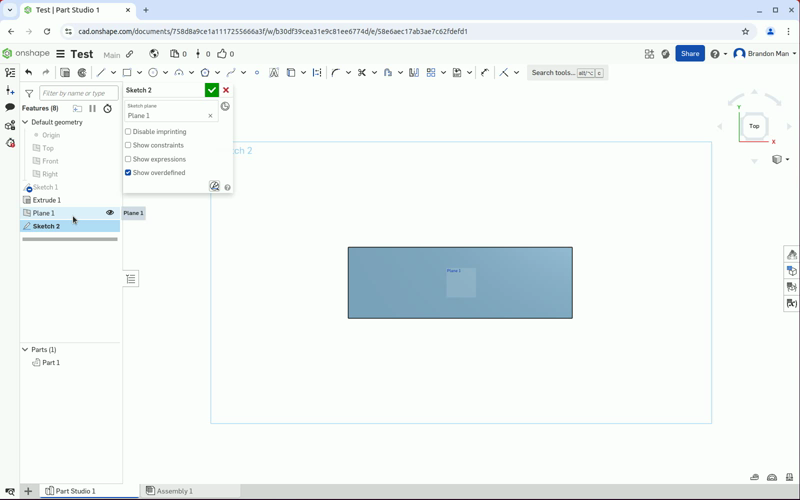
mouse_move(73, 352)
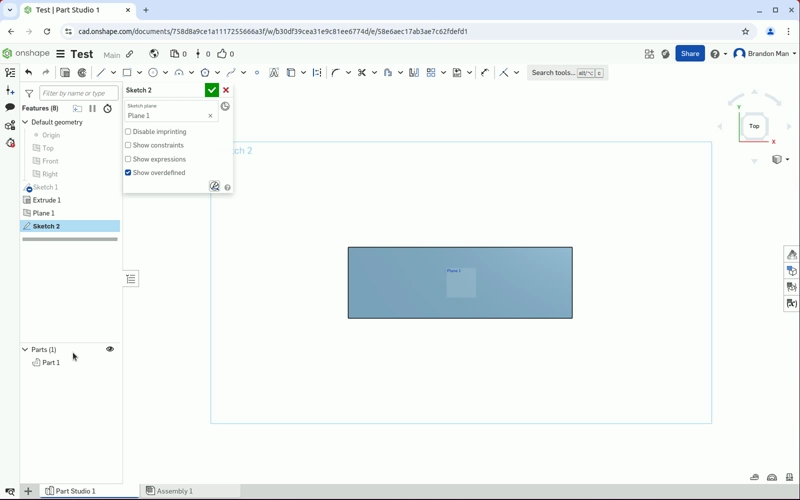
key(y)
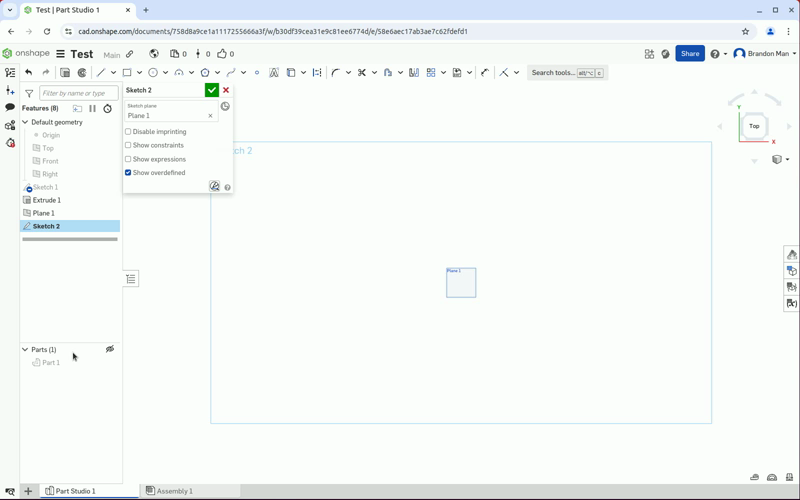
key(l)
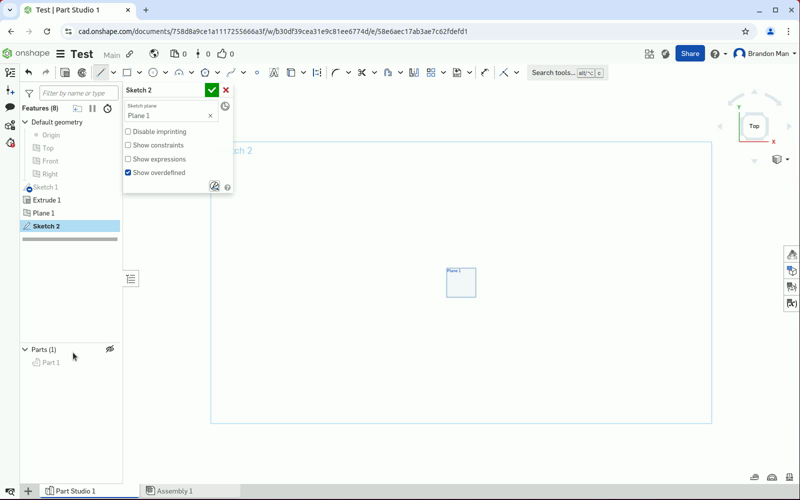
key_down(shift)
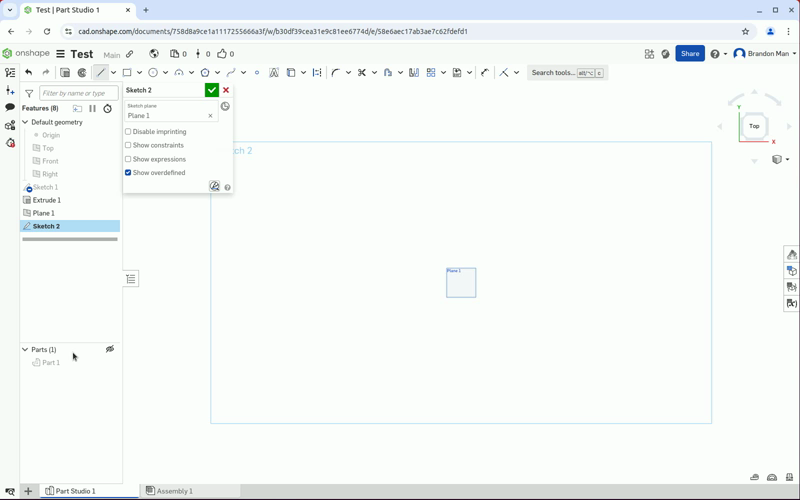
mouse_move(404, 297)
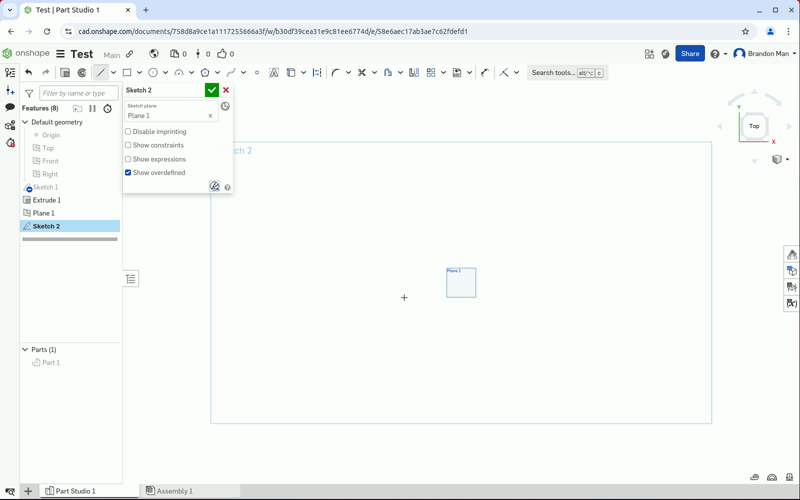
click(404, 297)
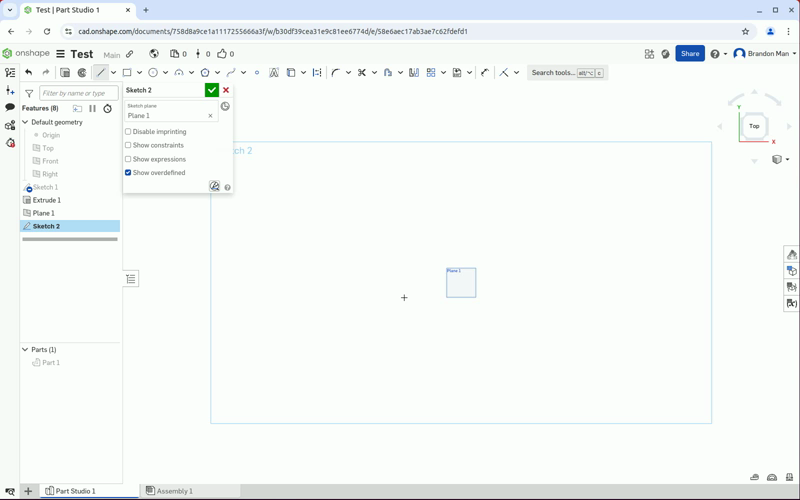
key_up(shift)
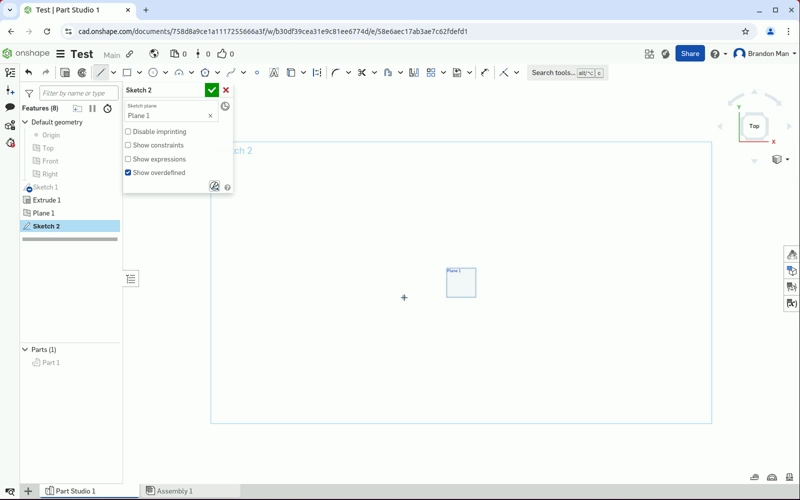
key_down(shift)
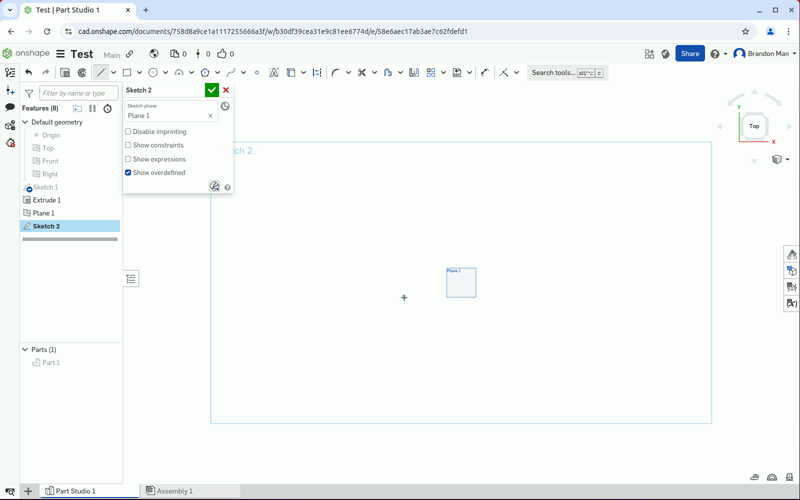
mouse_move(516, 297)
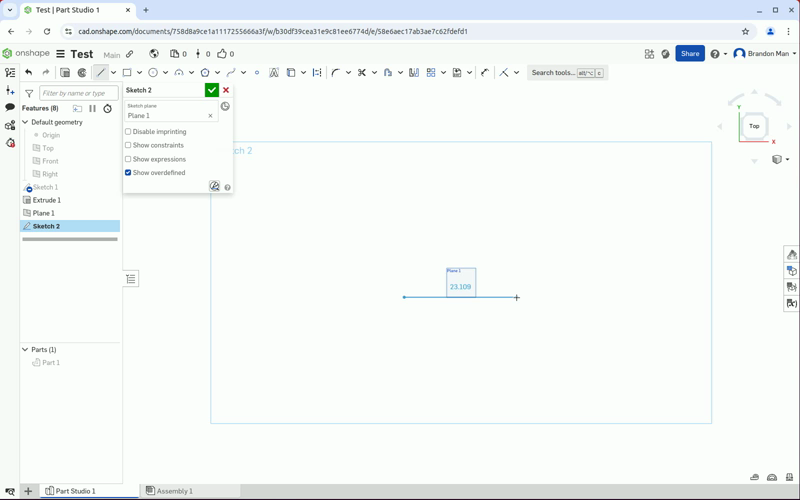
click(516, 297)
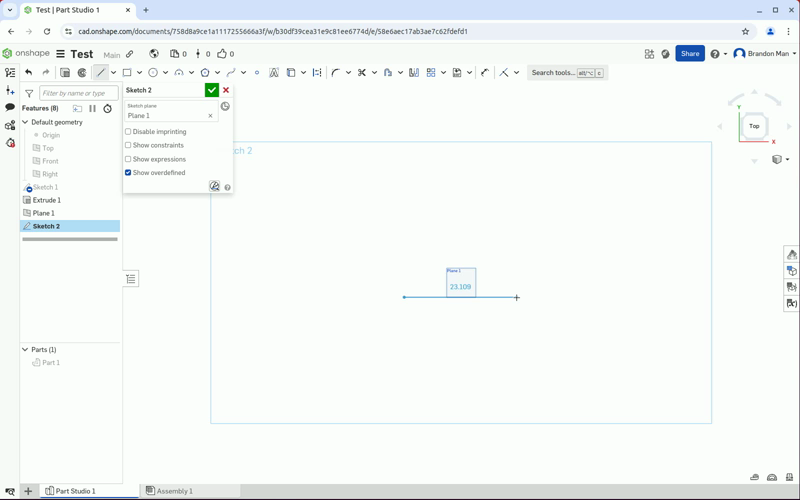
key_up(shift)
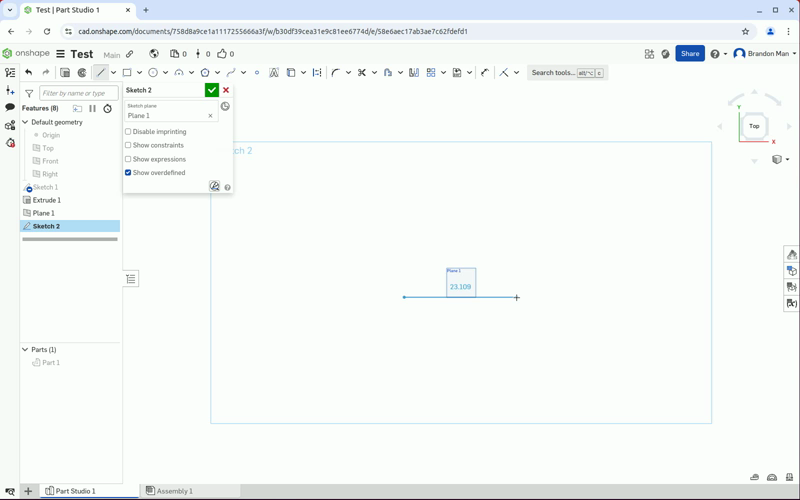
key_down(shift)
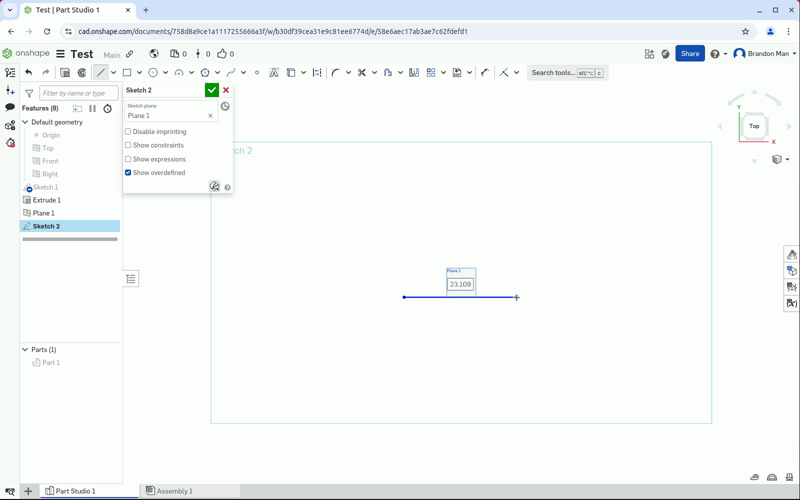
mouse_move(546, 297)
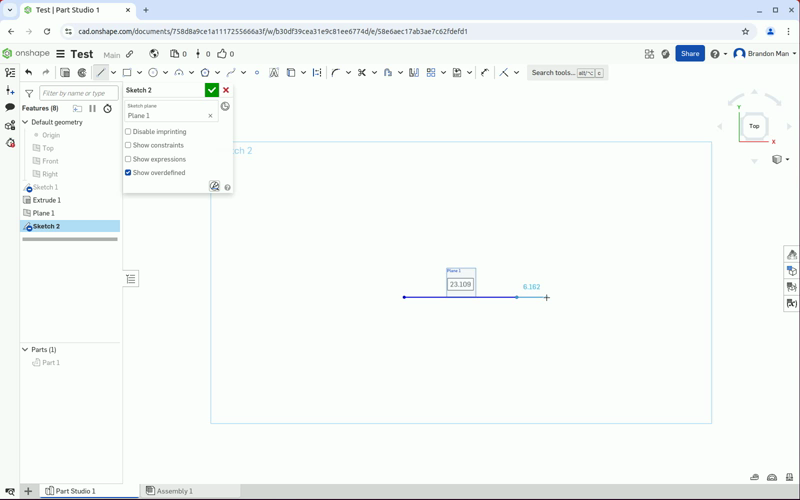
mouse_move(516, 268)
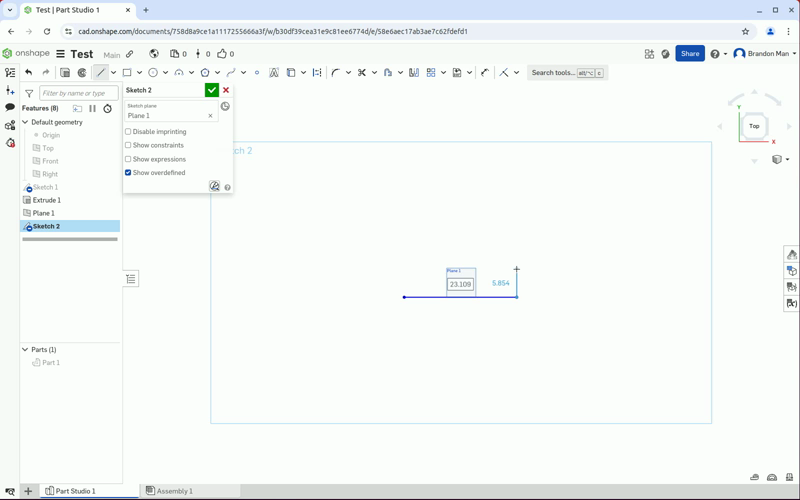
click(516, 268)
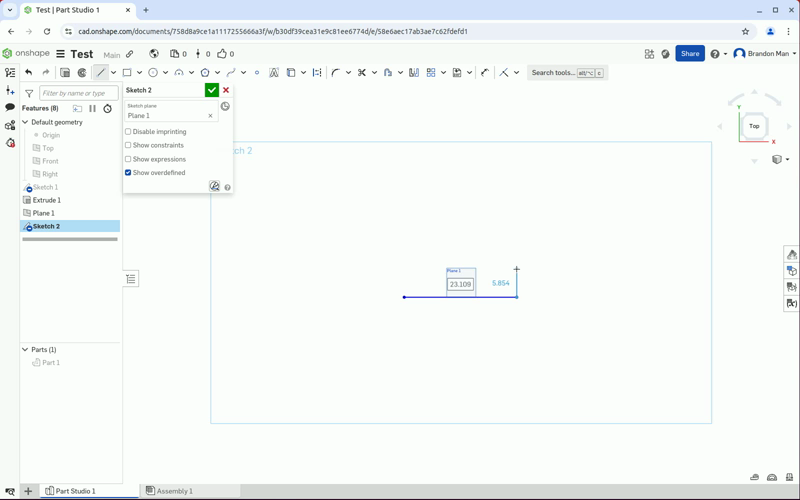
key_up(shift)
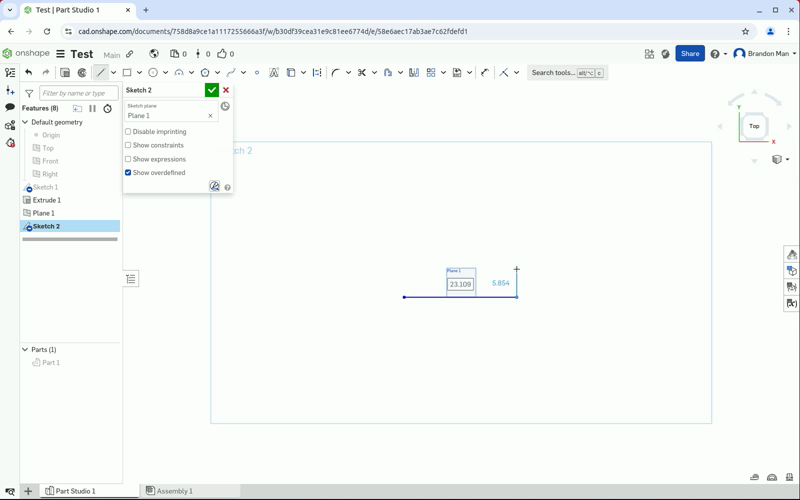
key_down(shift)
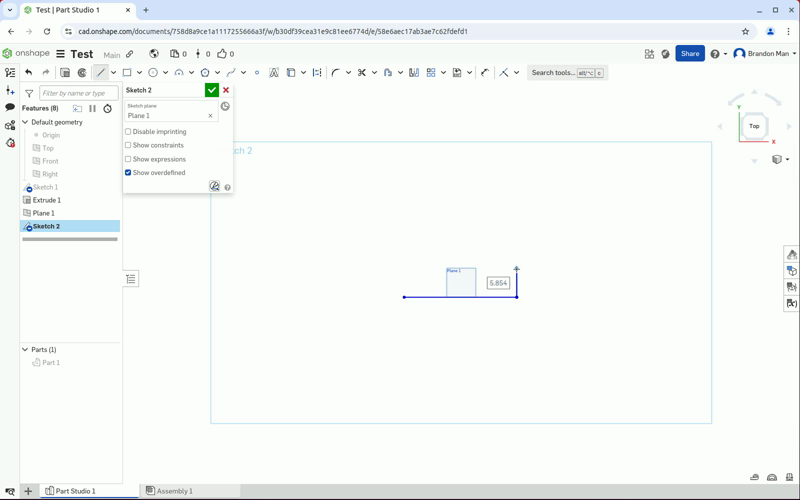
mouse_move(404, 268)
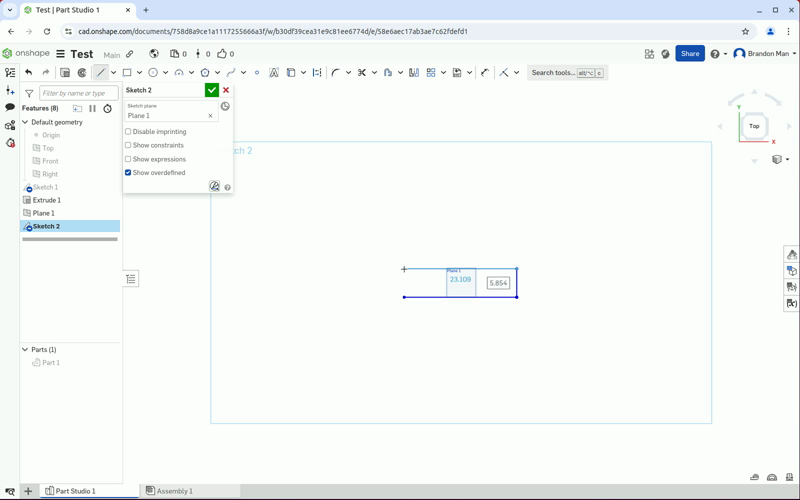
click(404, 268)
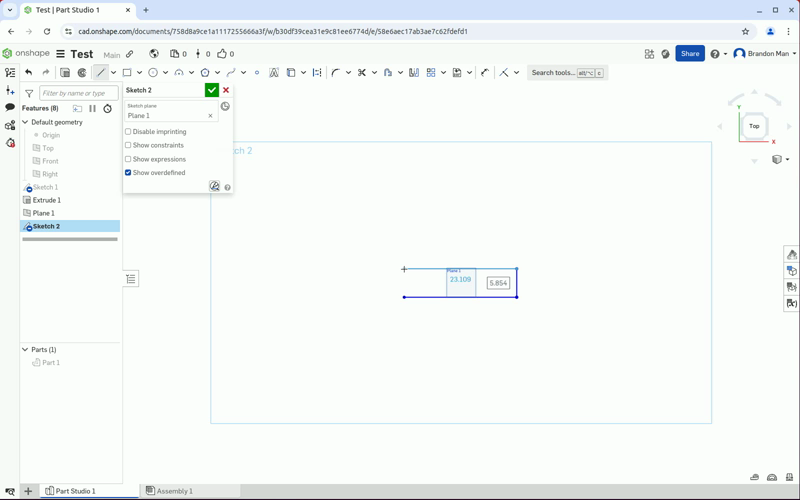
key_up(shift)
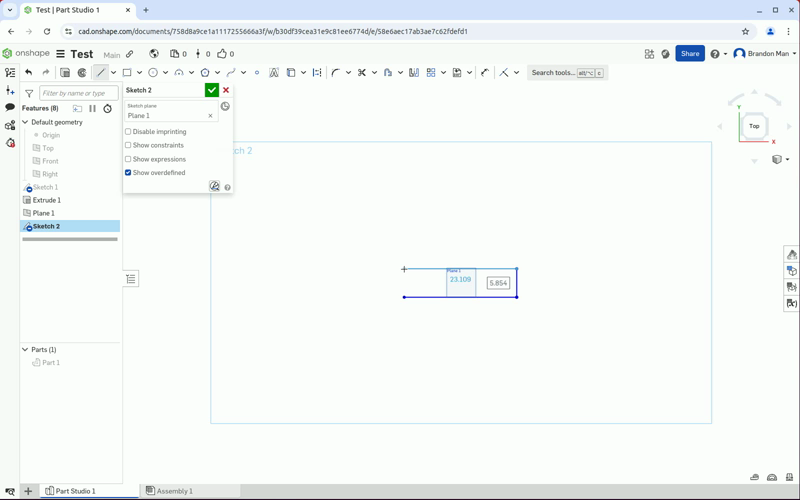
mouse_move(434, 268)
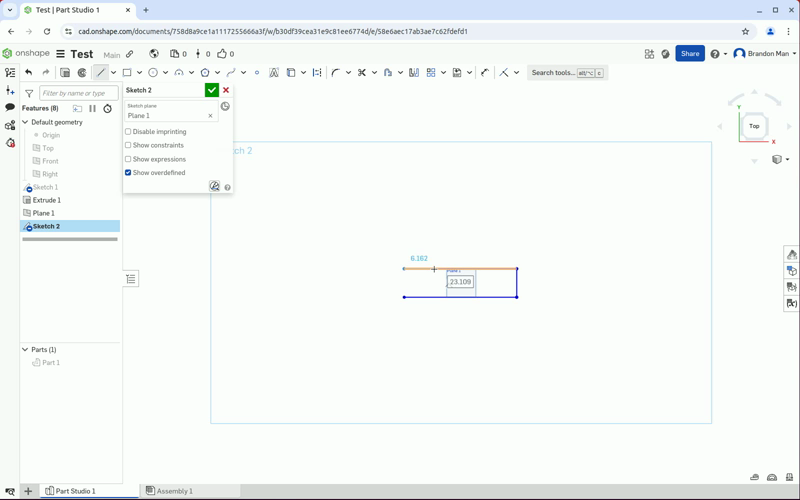
key_down(shift)
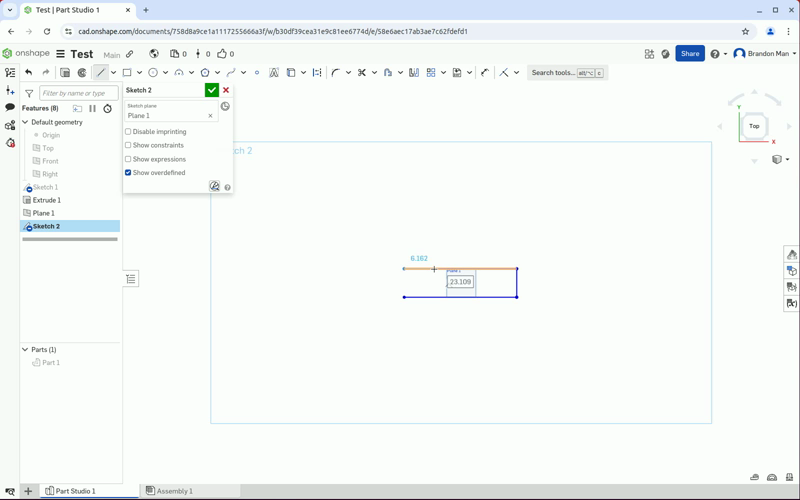
mouse_move(404, 297)
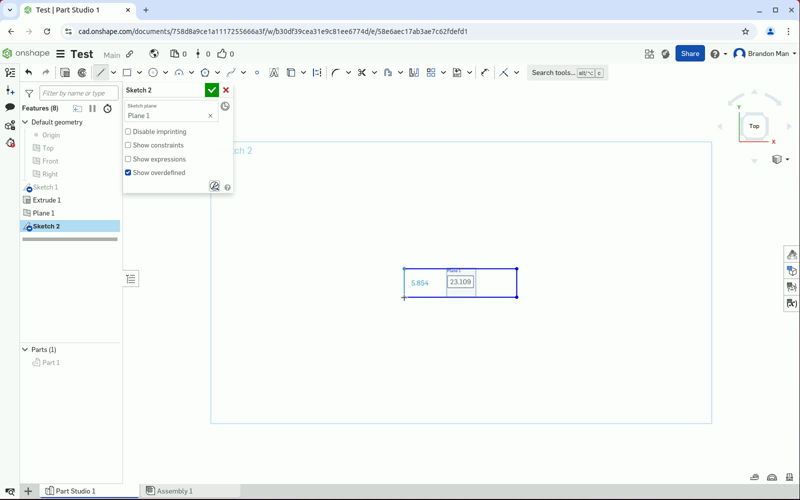
key_up(shift)
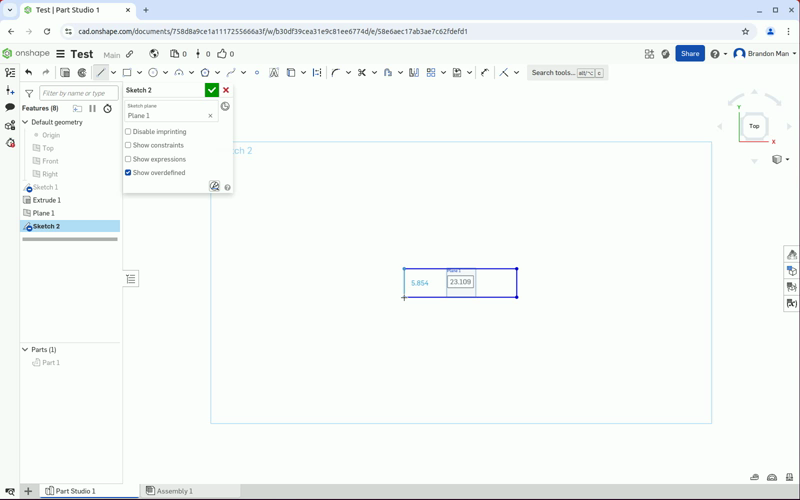
click(404, 297)
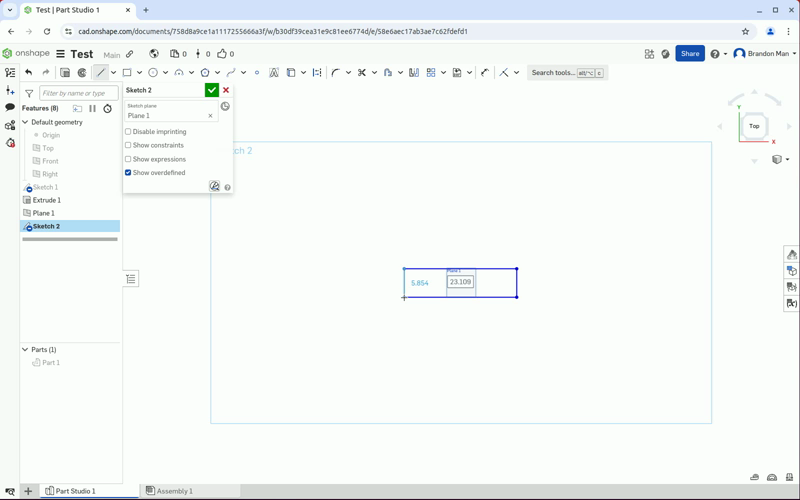
key(esc)
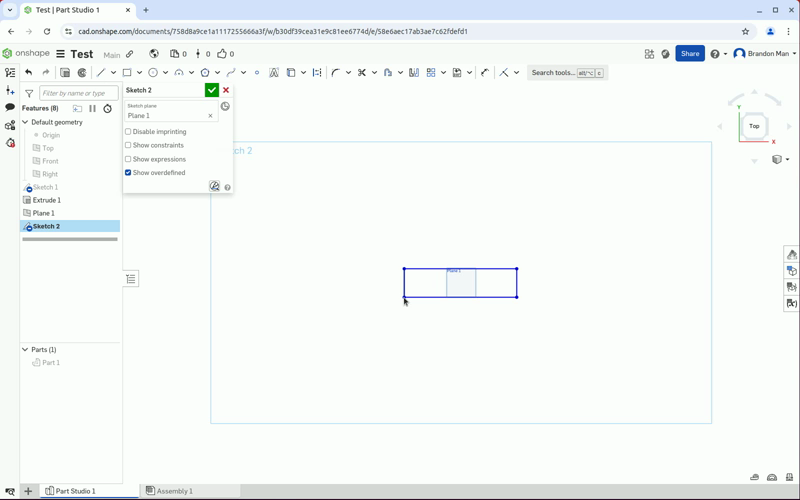
mouse_move(447, 271)
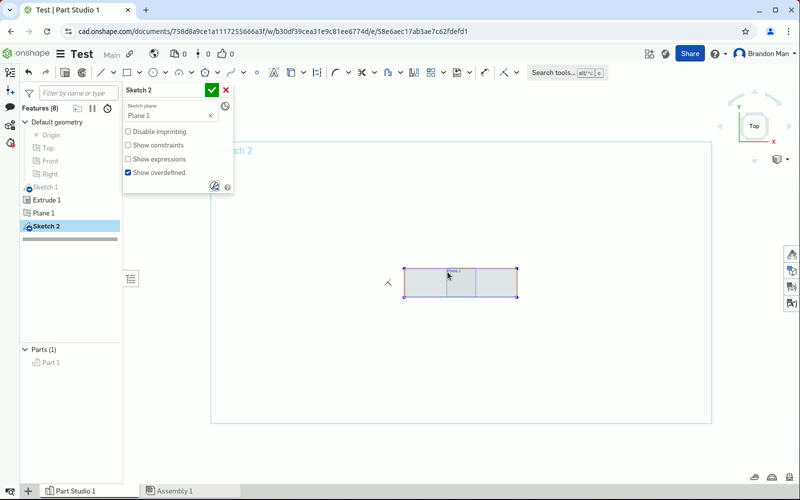
click(447, 271)
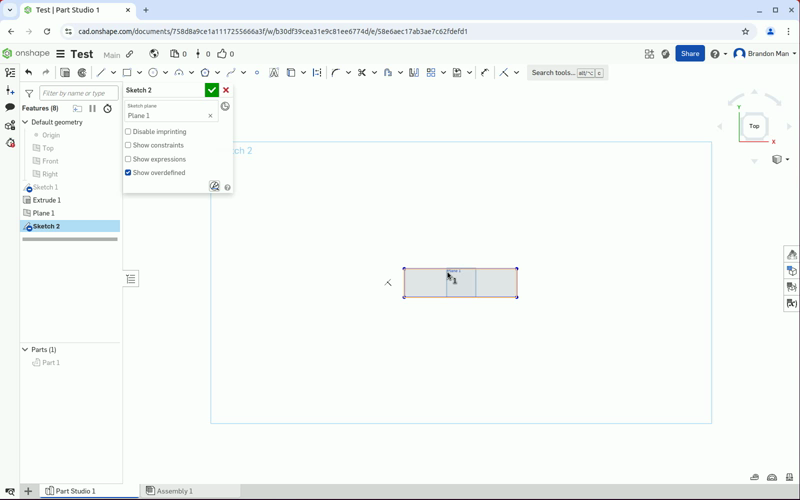
mouse_move(73, 352)
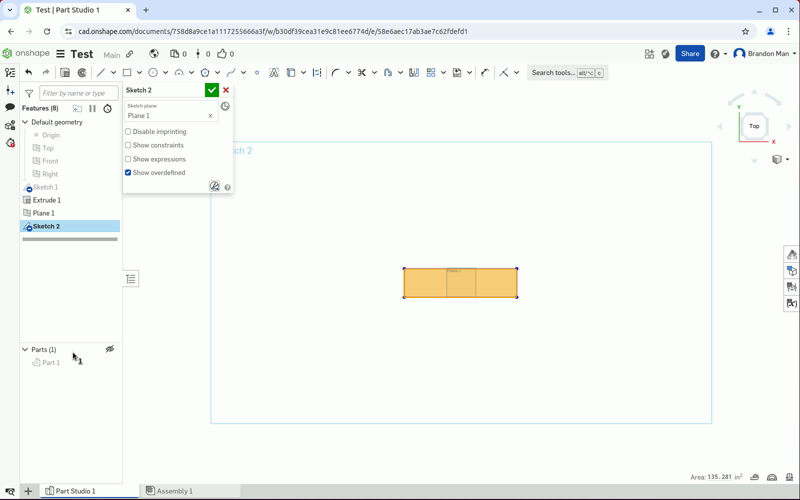
key(shift+y)
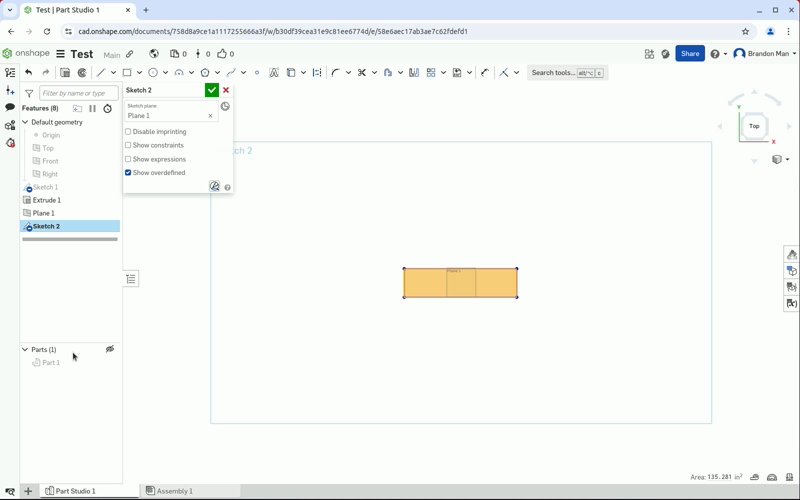
key(shift+e)
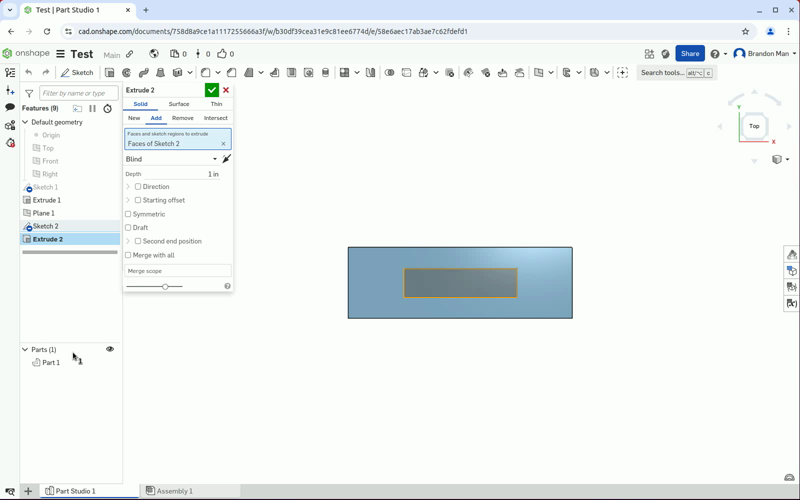
mouse_move(143, 106)
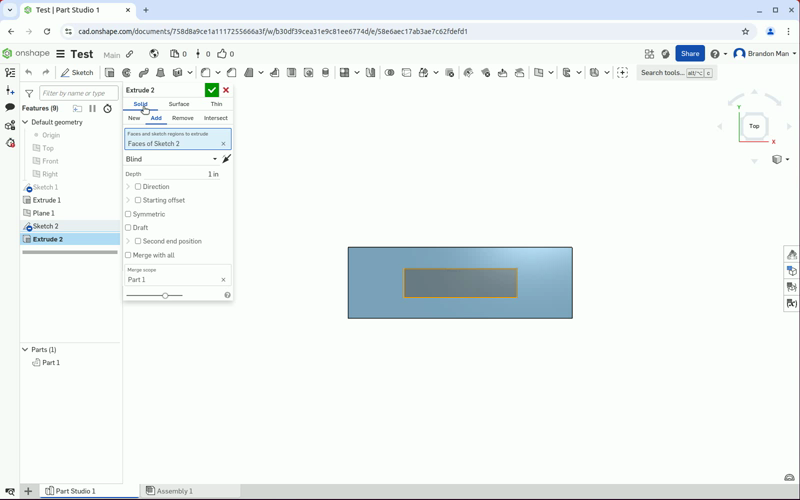
click(143, 106)
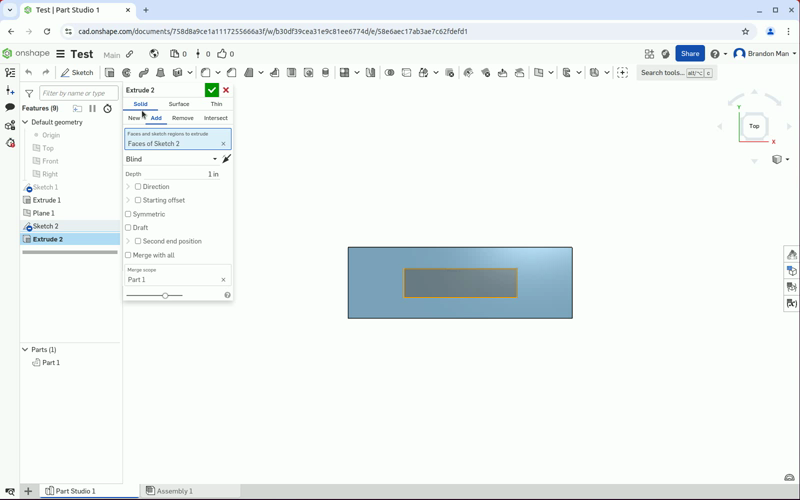
mouse_move(137, 120)
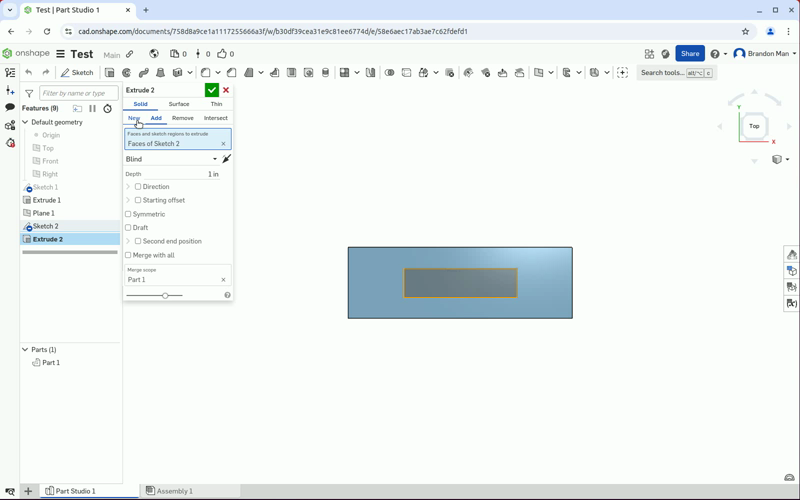
click(137, 120)
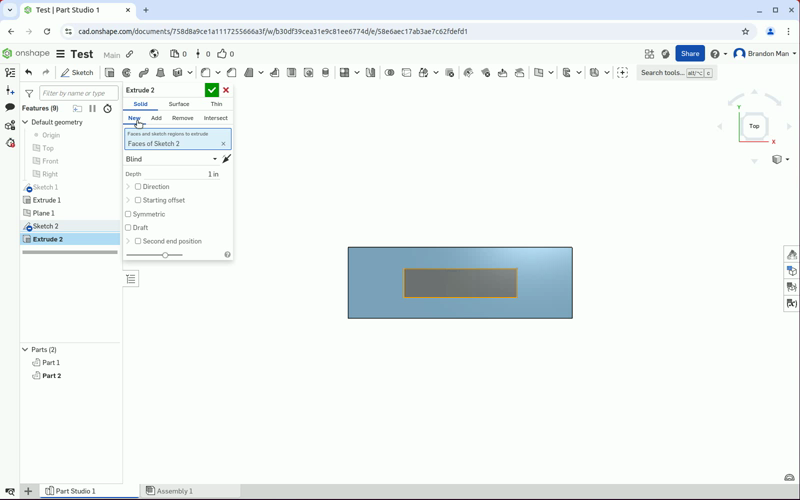
key(tab, 4)
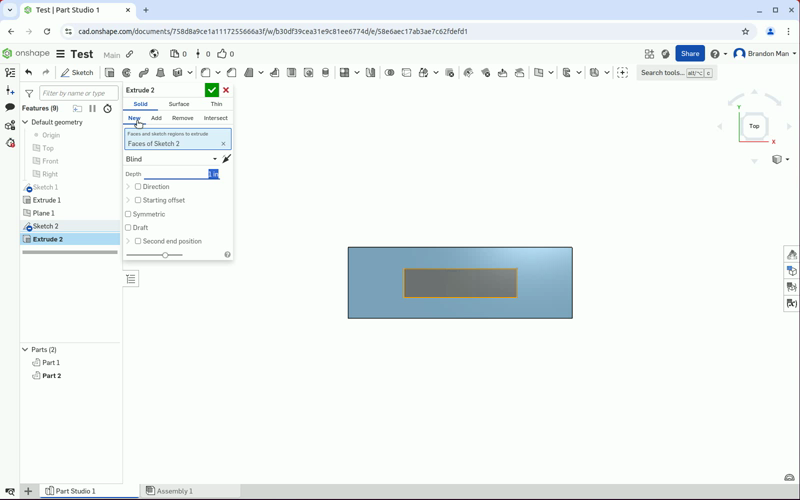
text(1.685)
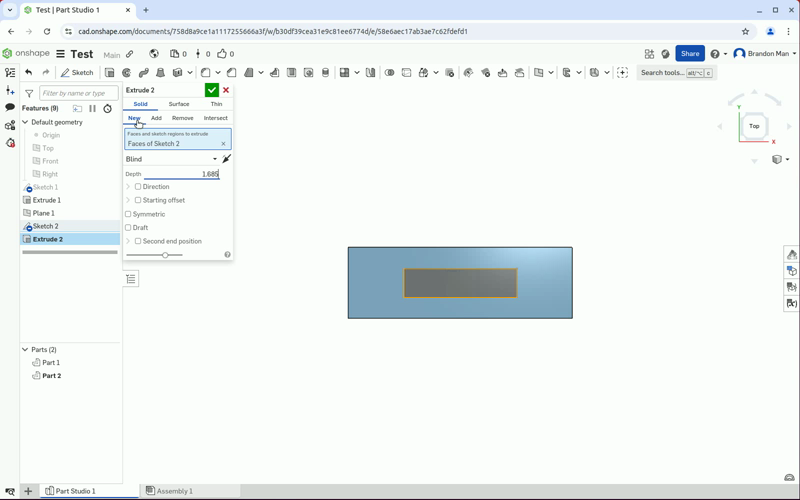
key(enter)
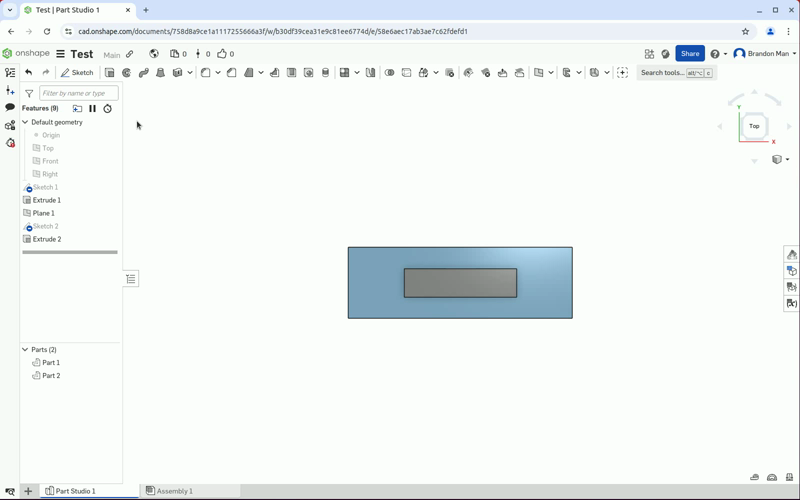
key(shift+h)
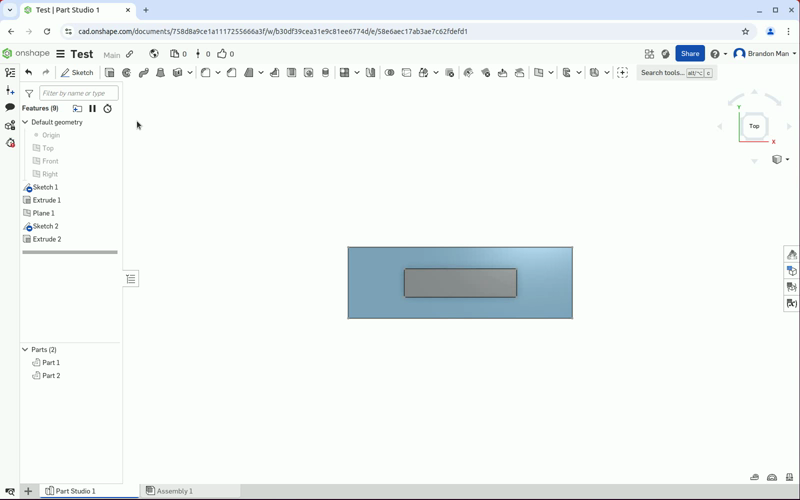
key(shift+h)
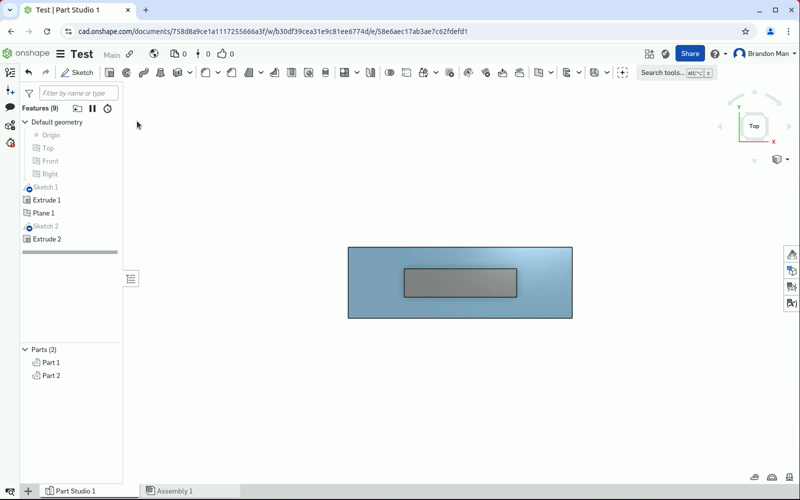
mouse_move(73, 189)
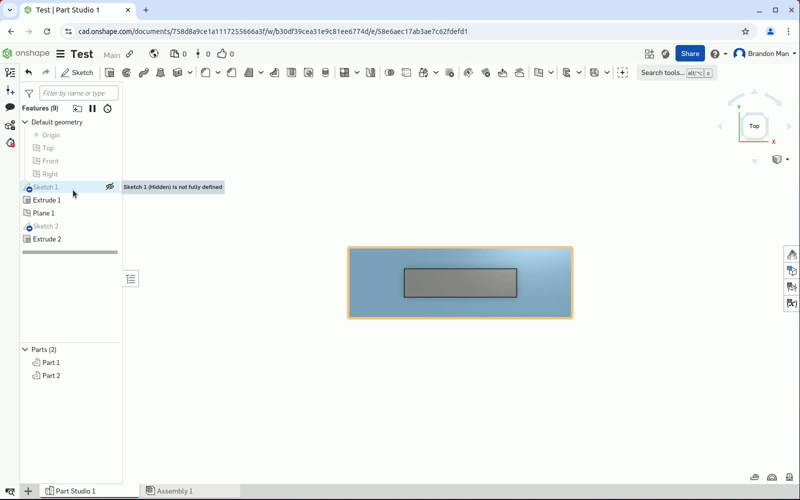
click(73, 189)
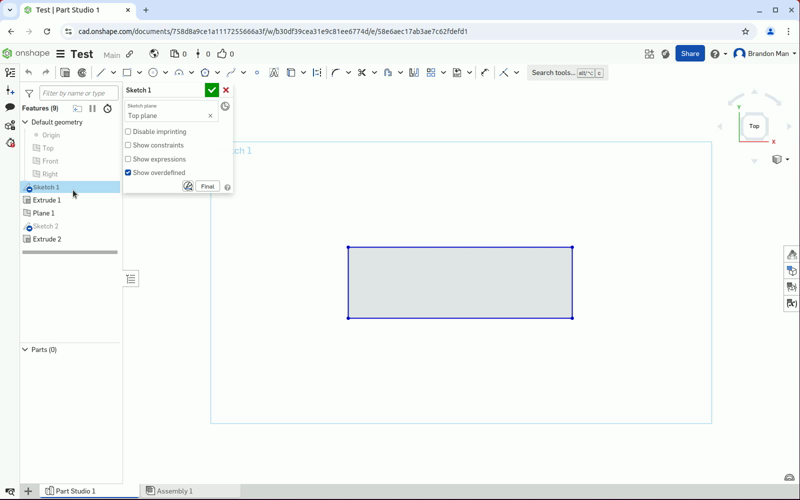
mouse_move(229, 92)
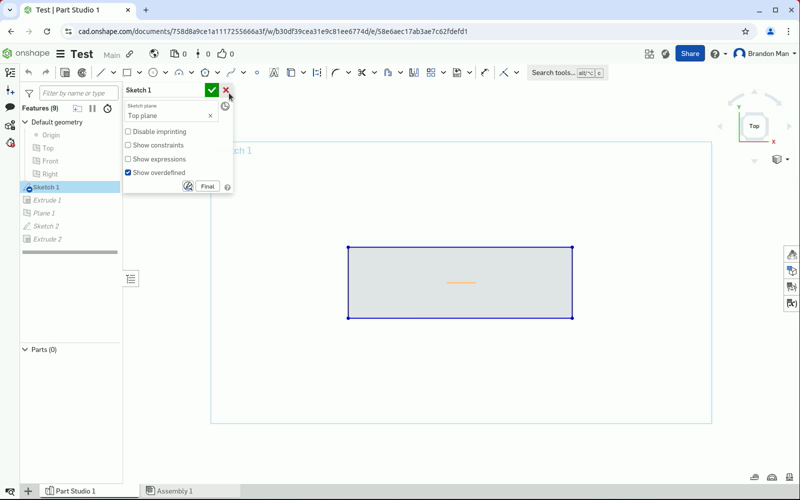
click(229, 92)
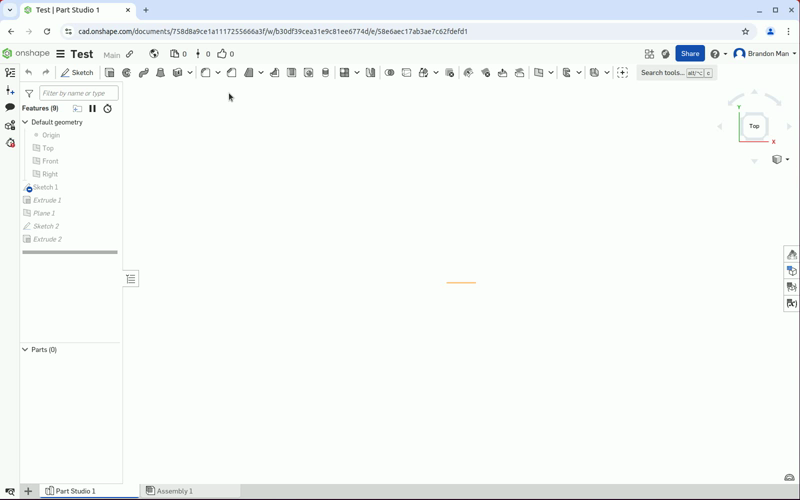
key(shift+s)
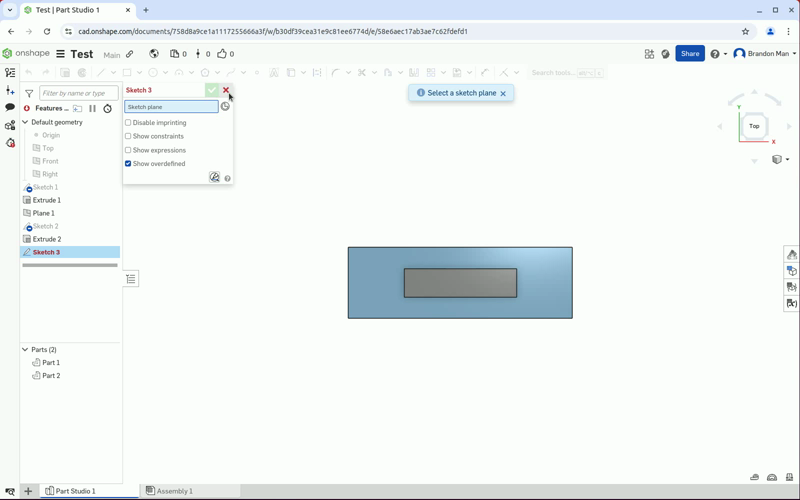
mouse_move(73, 215)
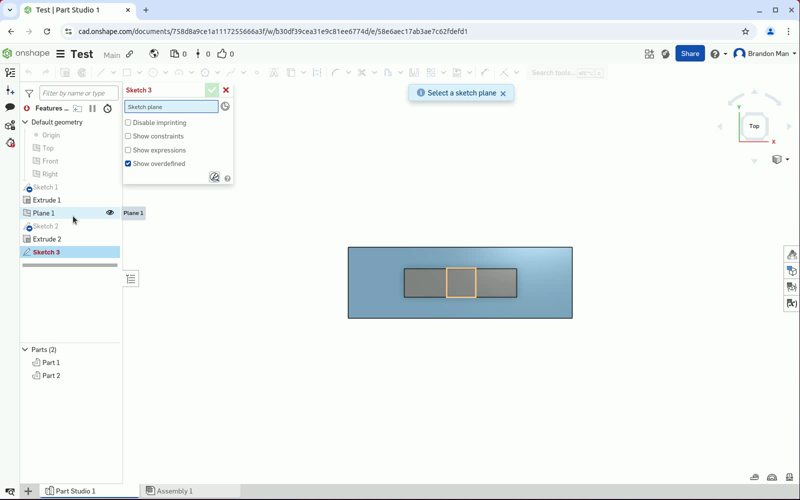
click(73, 215)
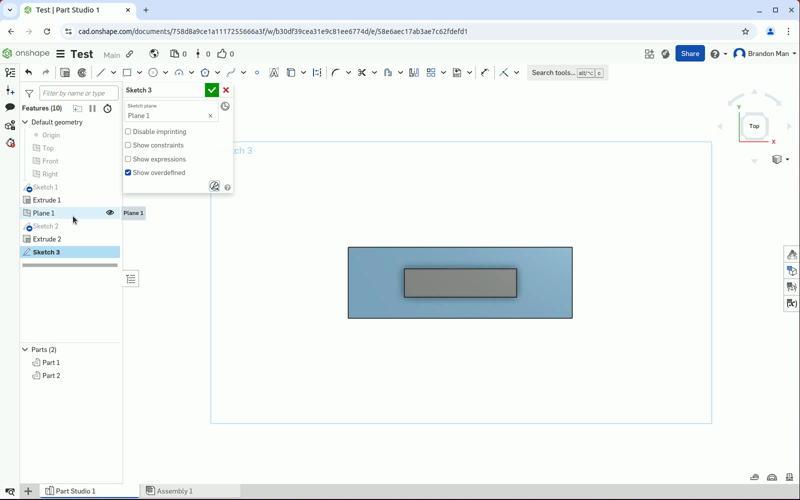
mouse_move(73, 352)
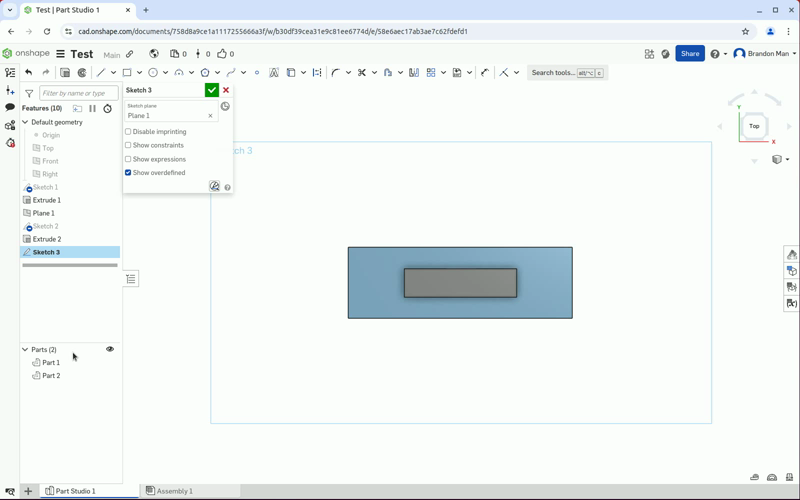
key(y)
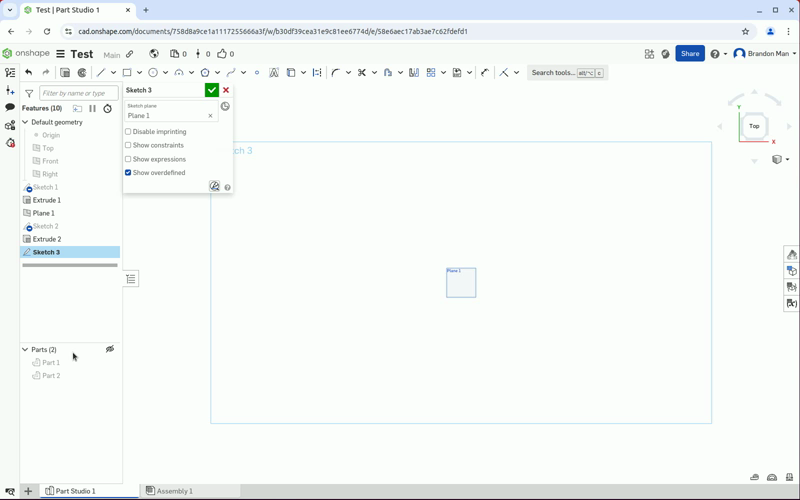
key(c)
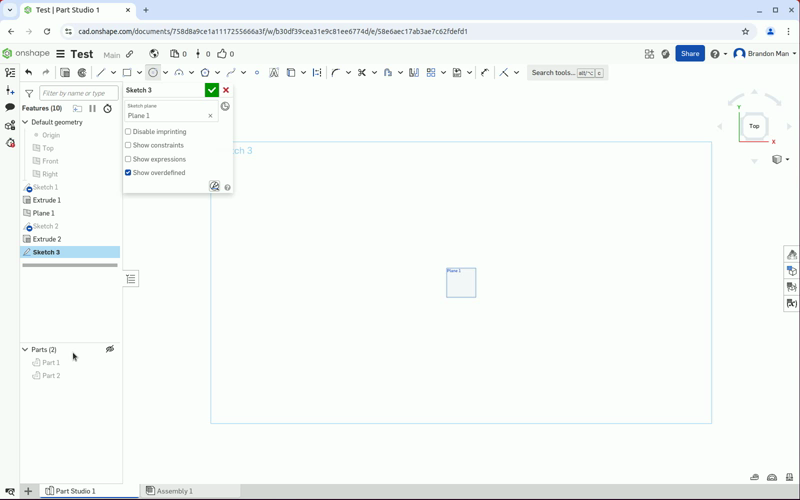
key_down(shift)
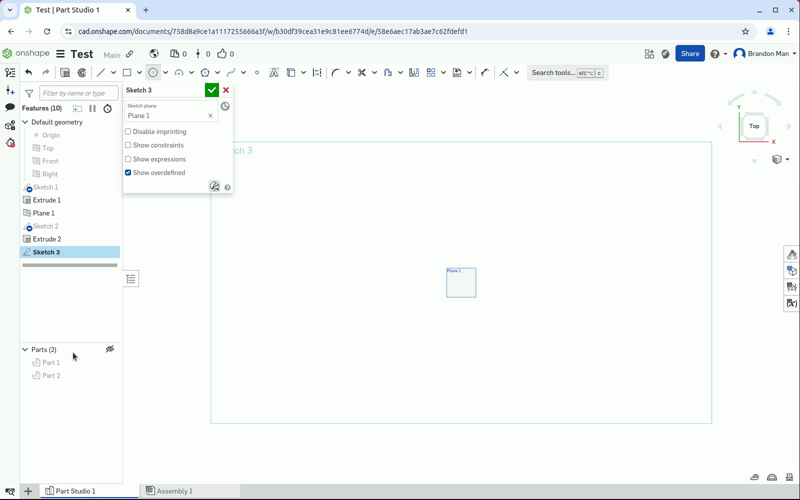
mouse_move(374, 282)
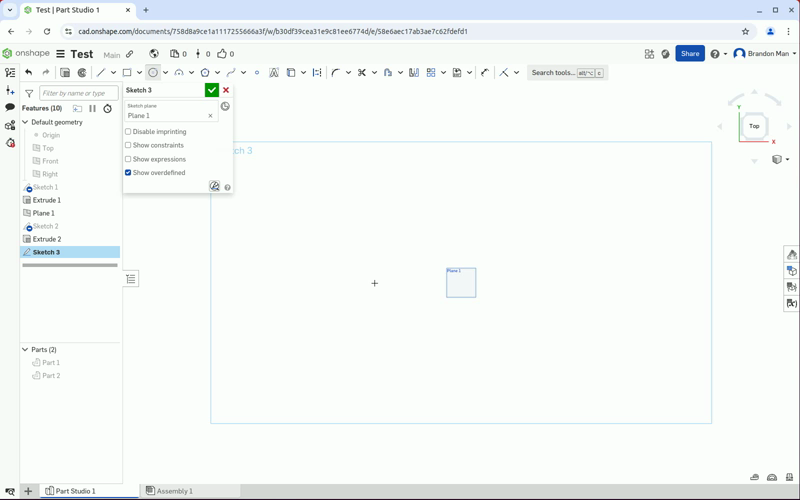
click(374, 282)
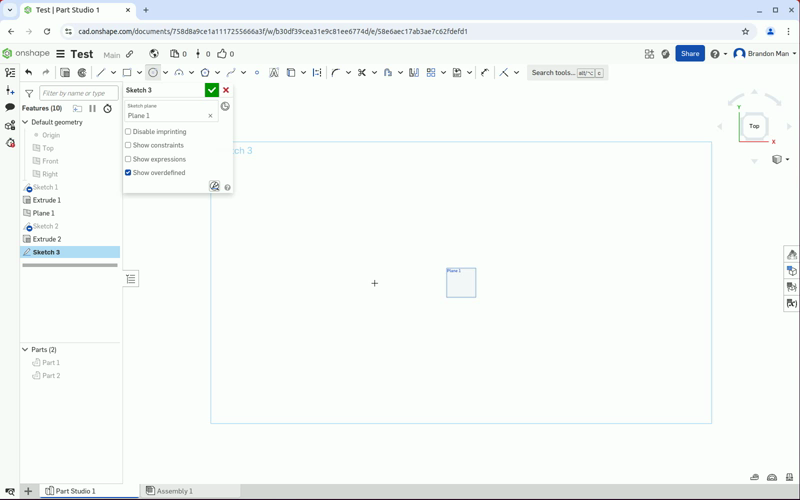
key_up(shift)
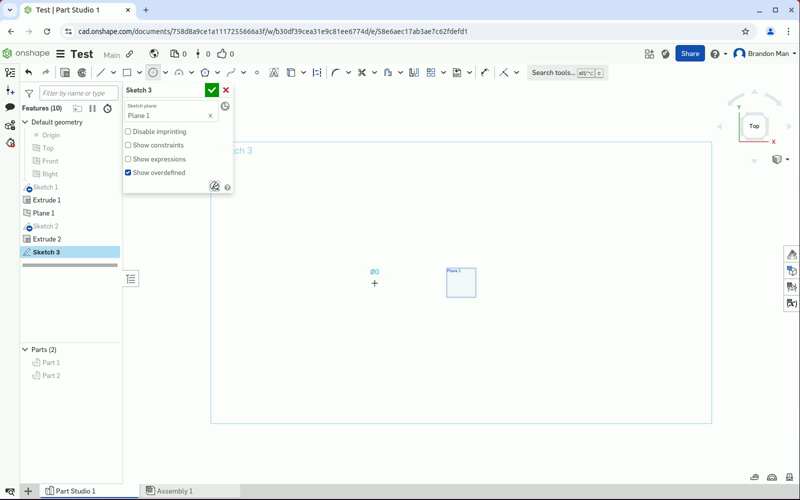
mouse_move(389, 282)
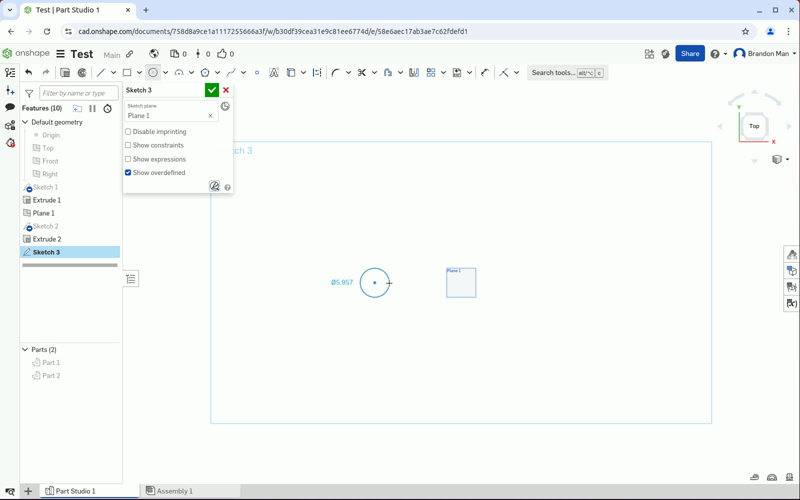
click(389, 282)
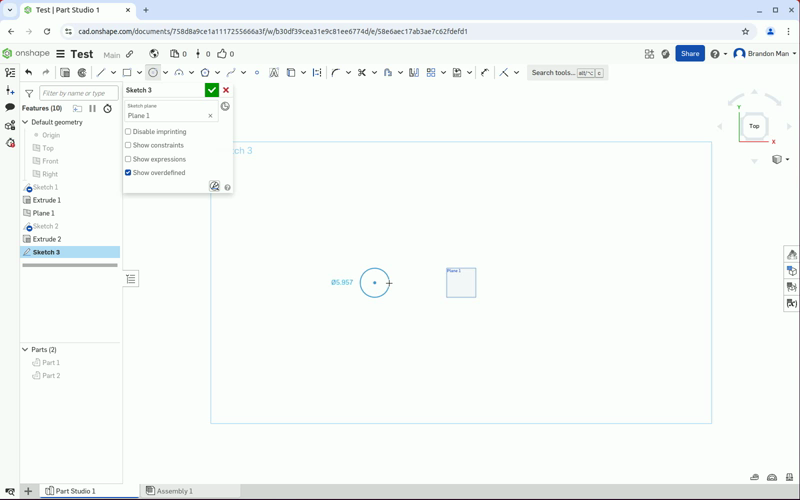
key(esc)
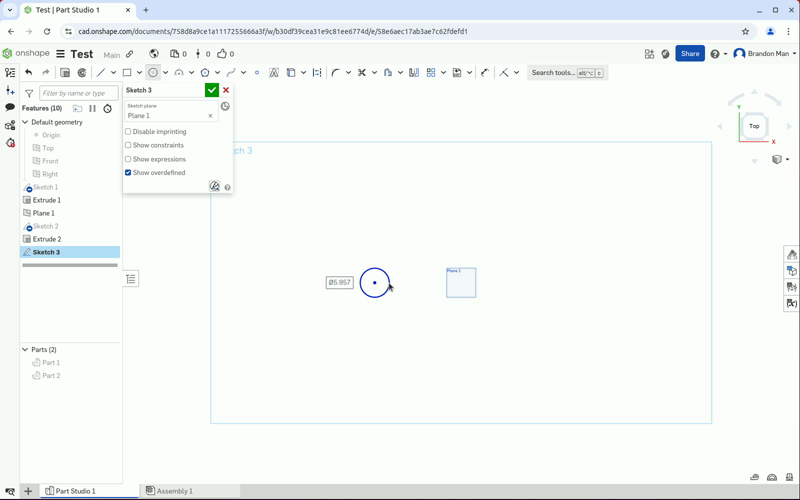
mouse_move(388, 284)
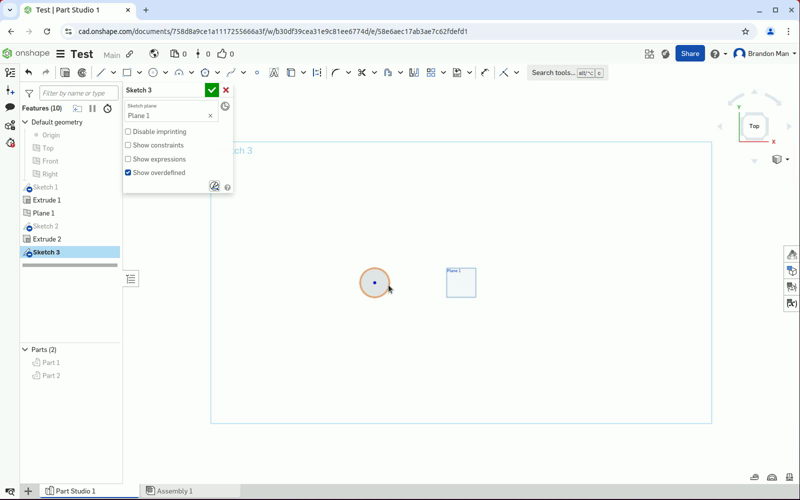
scroll(6)
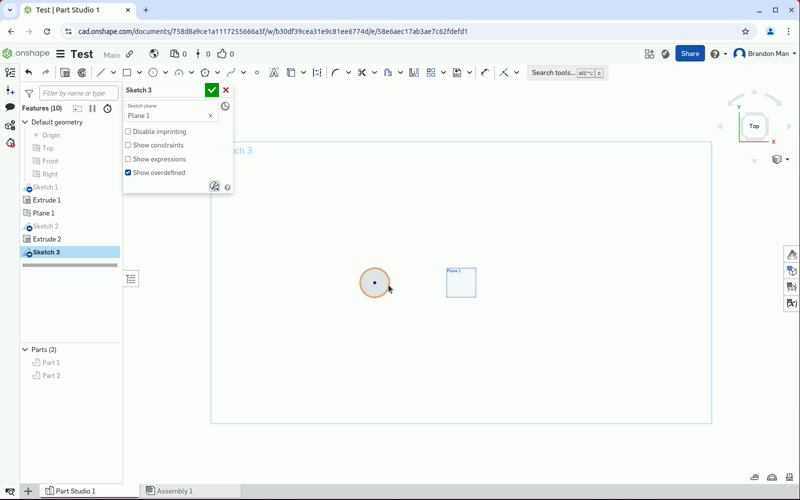
scroll(6)
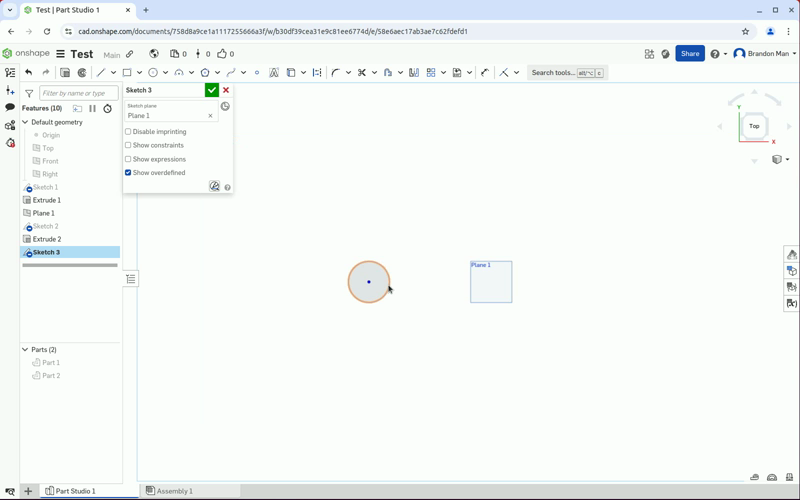
scroll(6)
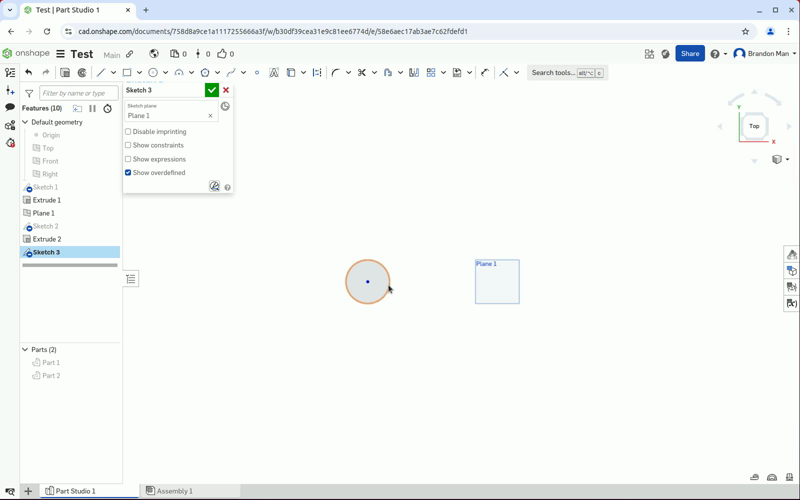
scroll(6)
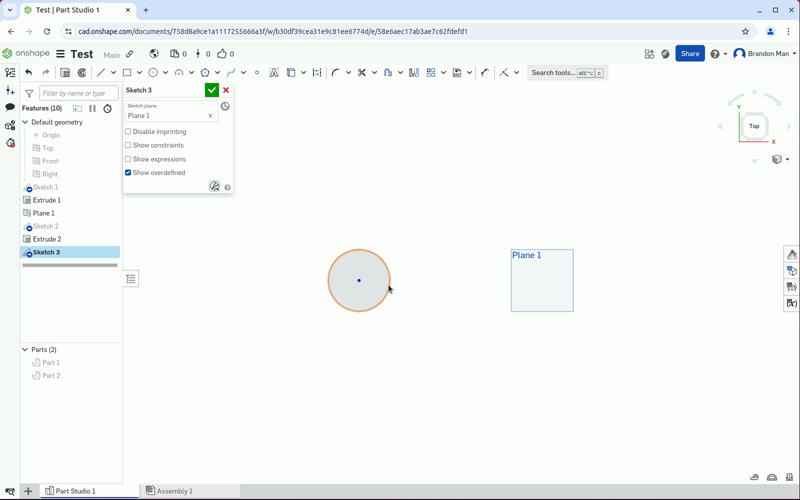
scroll(6)
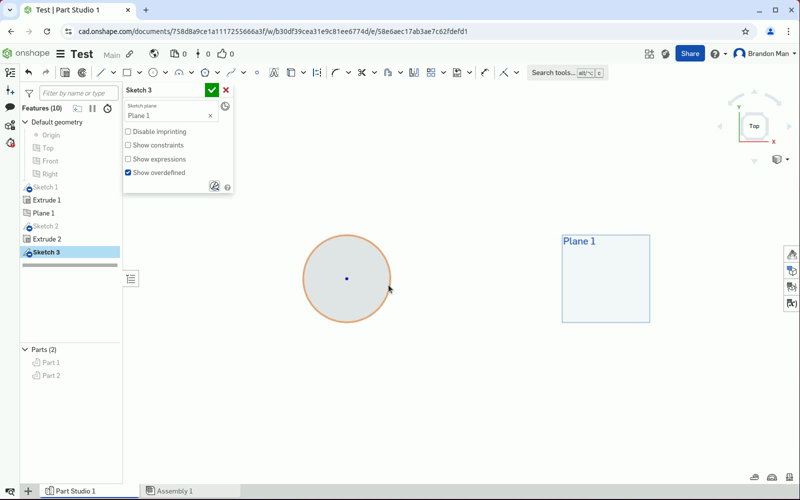
scroll(6)
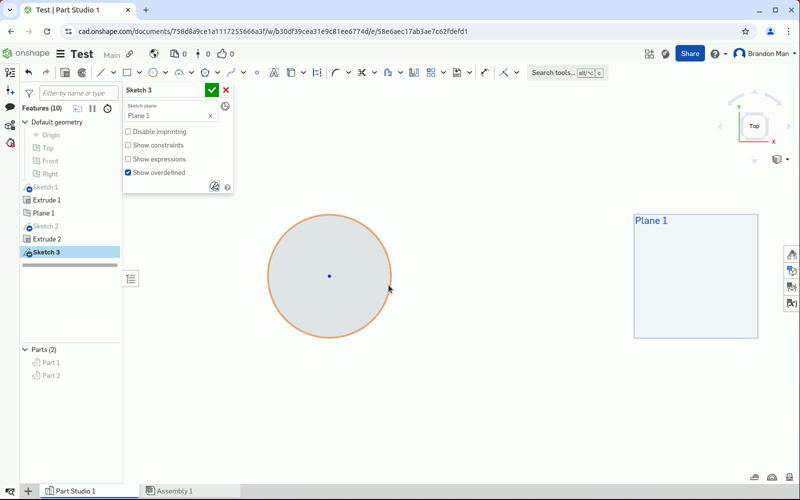
scroll(6)
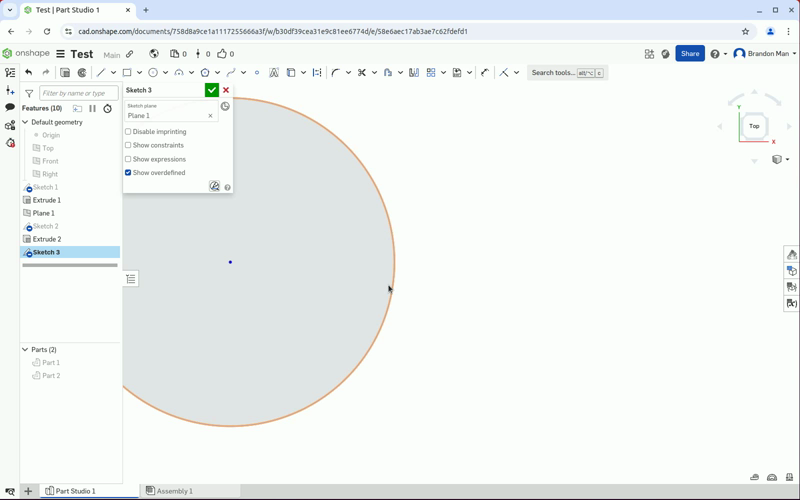
click(388, 284)
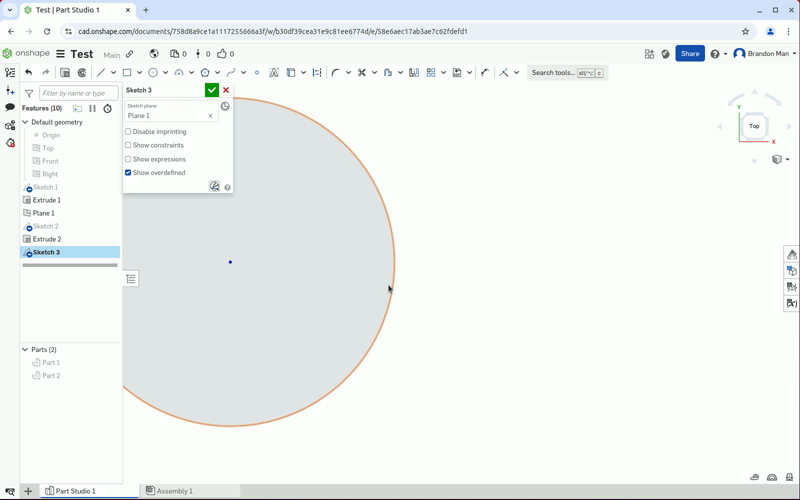
scroll(-6)
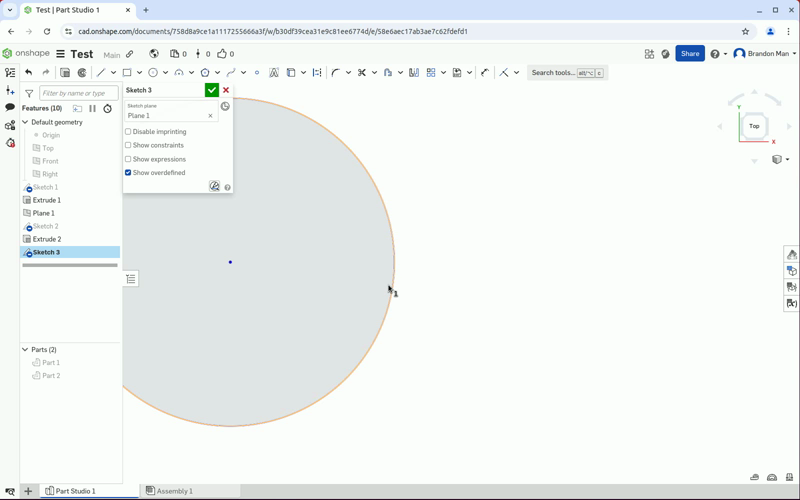
scroll(-6)
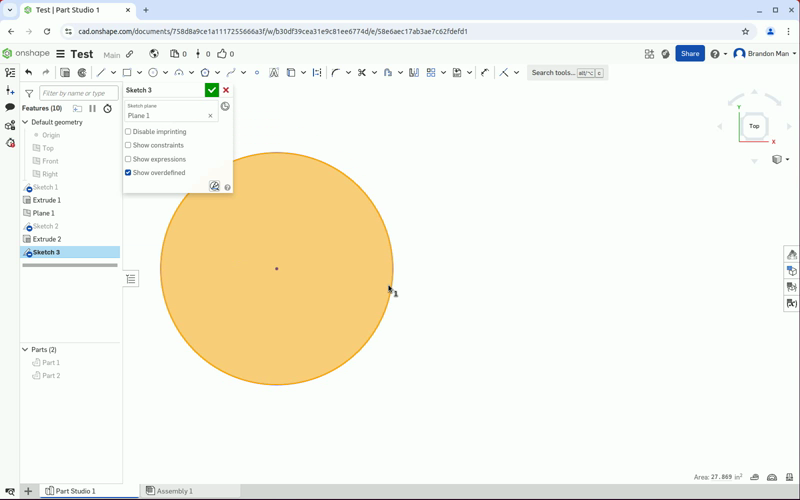
scroll(-6)
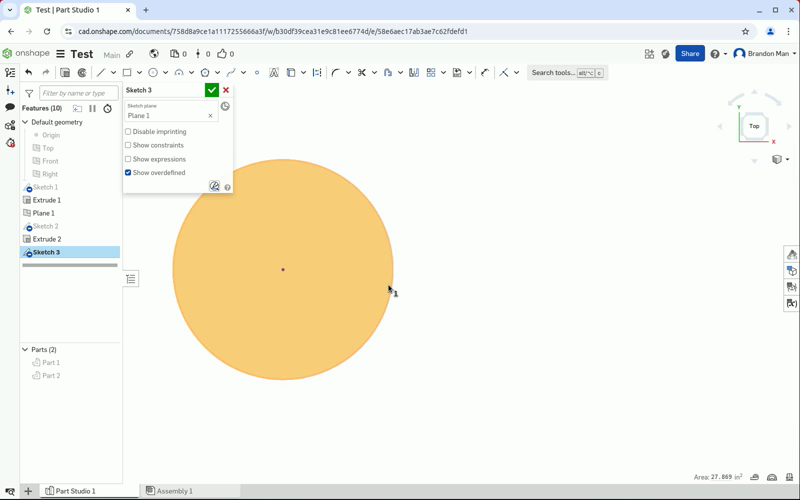
scroll(-6)
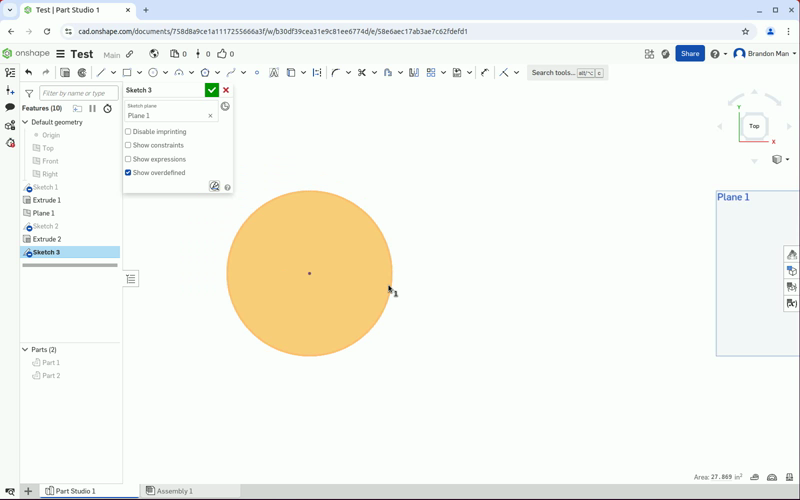
scroll(-6)
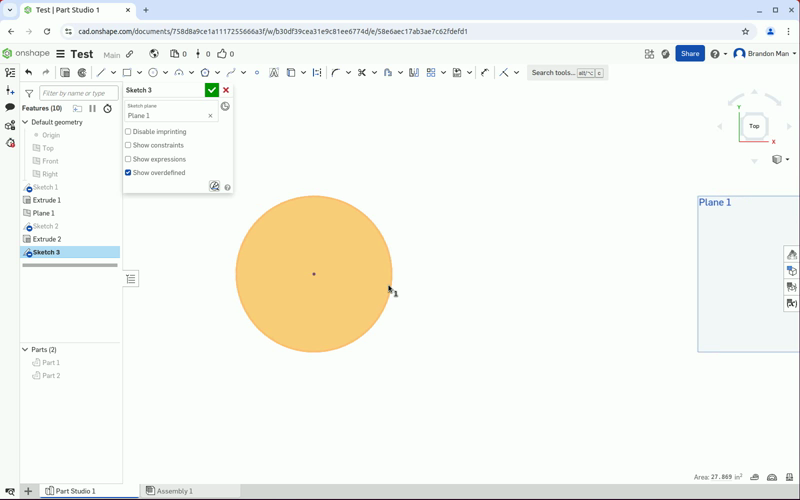
scroll(-6)
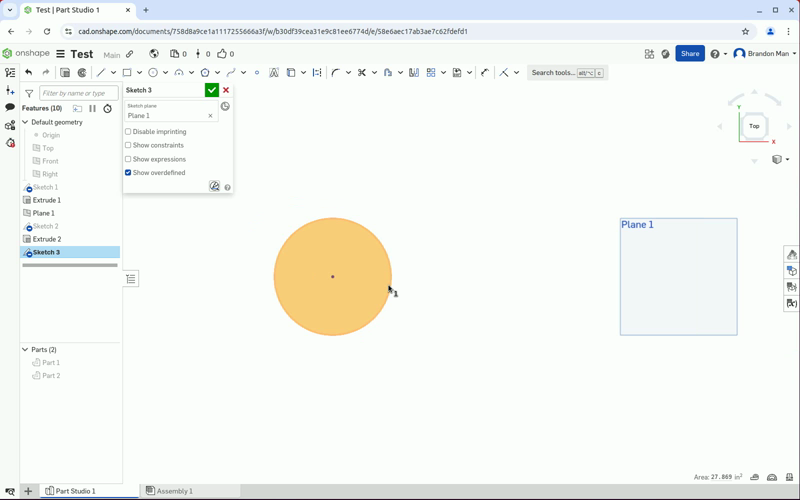
scroll(-6)
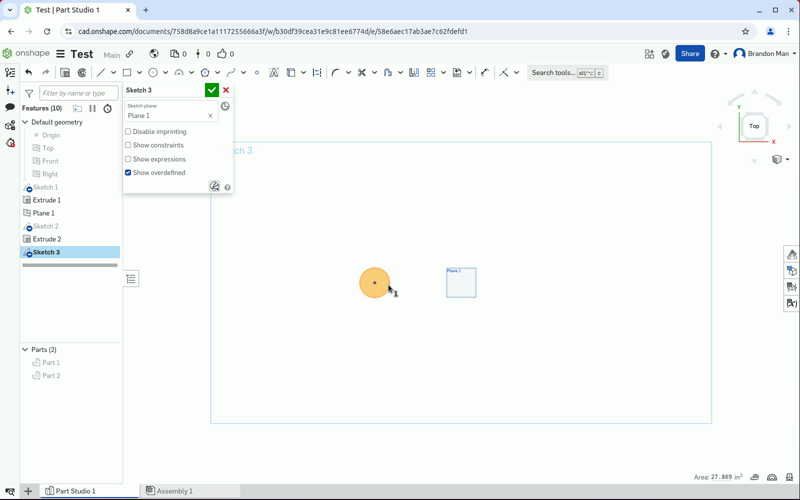
mouse_move(73, 352)
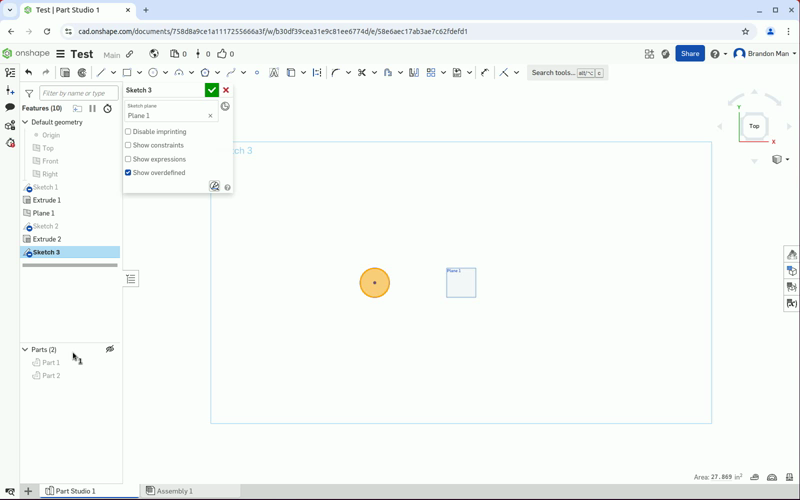
key(shift+y)
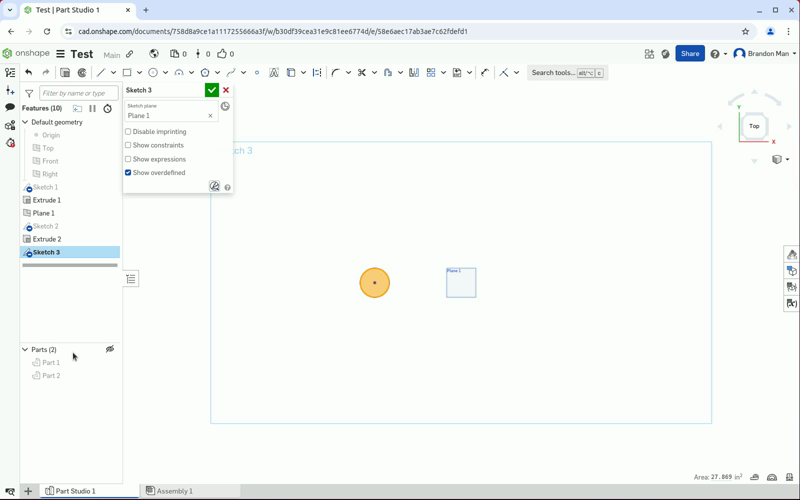
key(shift+e)
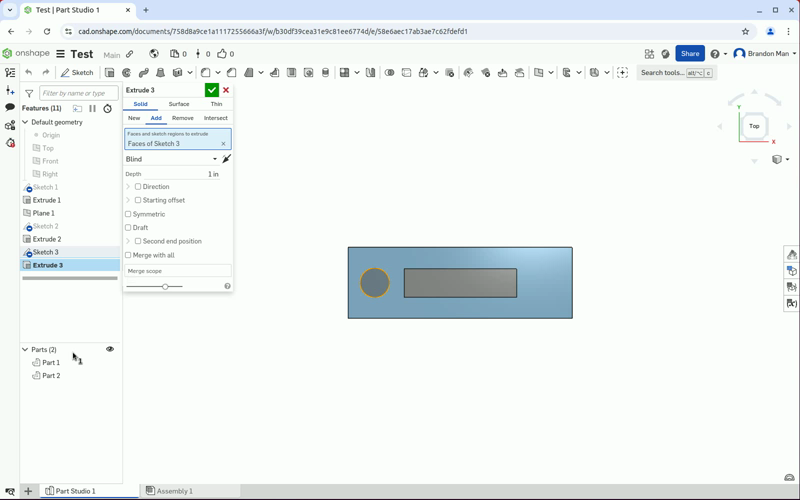
mouse_move(143, 106)
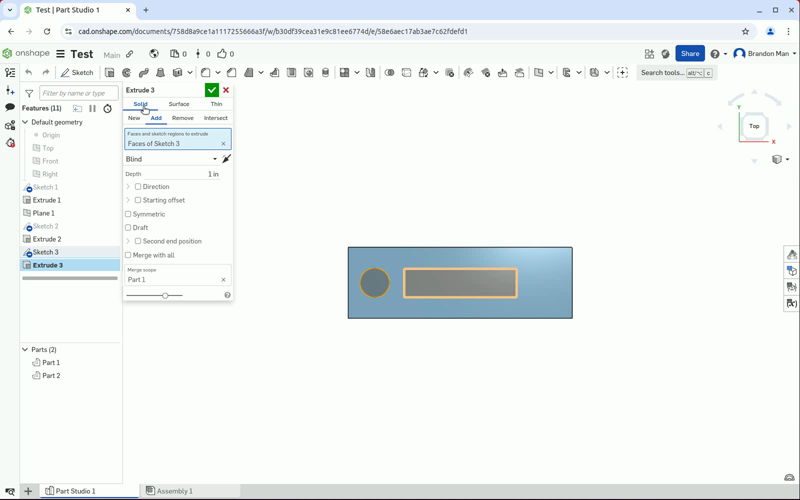
click(143, 106)
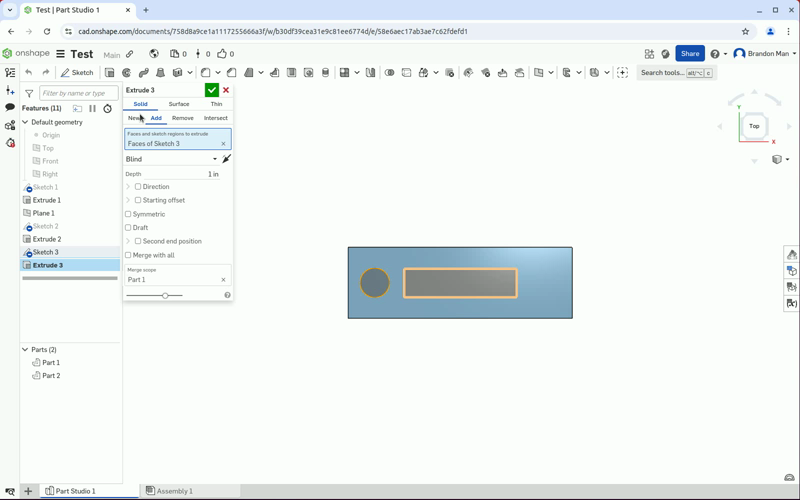
mouse_move(137, 120)
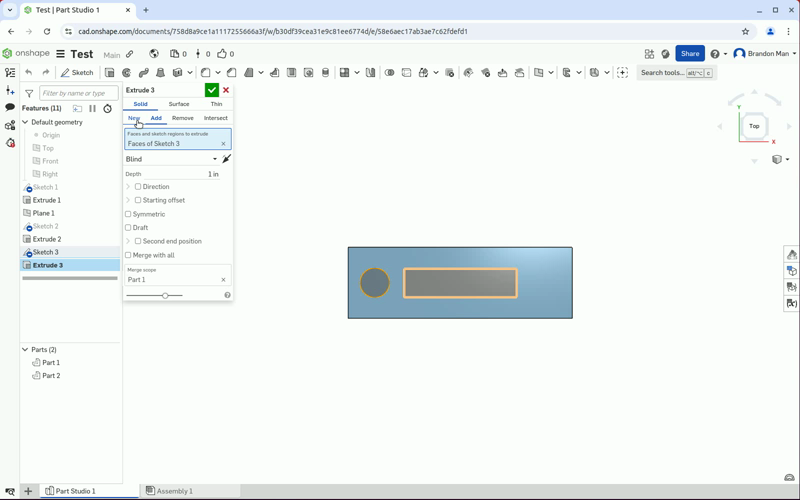
click(137, 120)
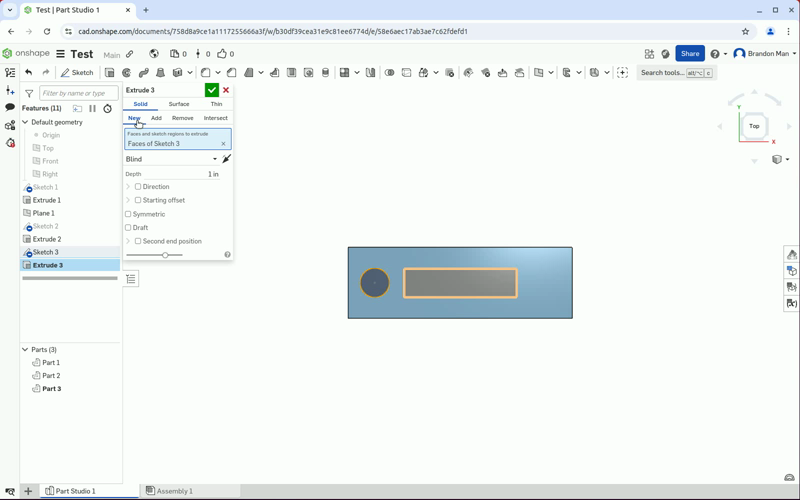
key(tab, 4)
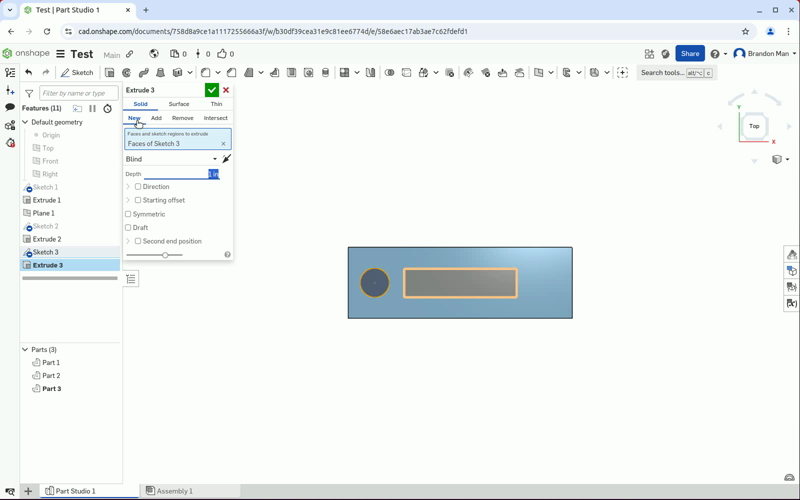
text(5.777)
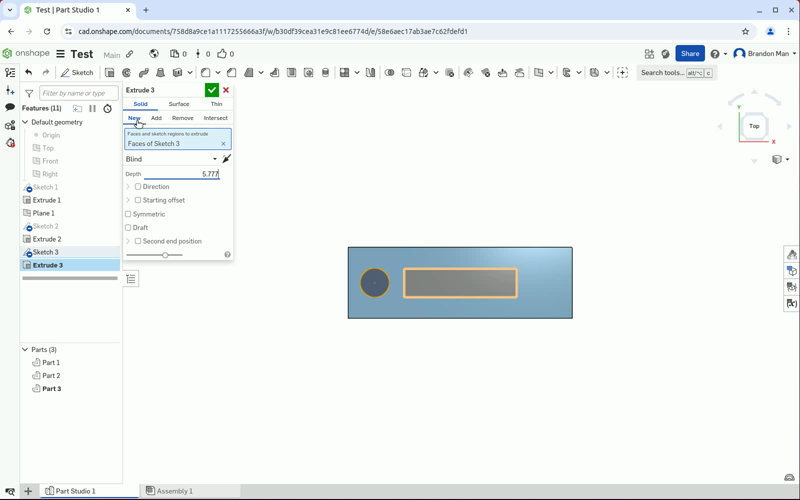
key(enter)
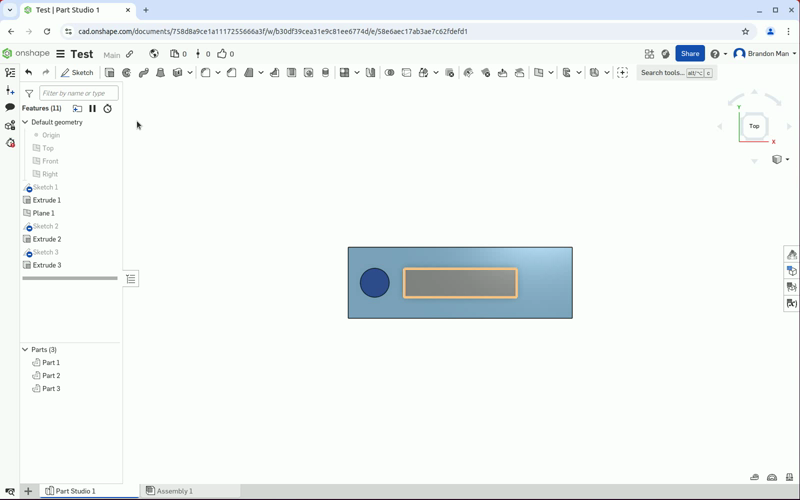
key(shift+h)
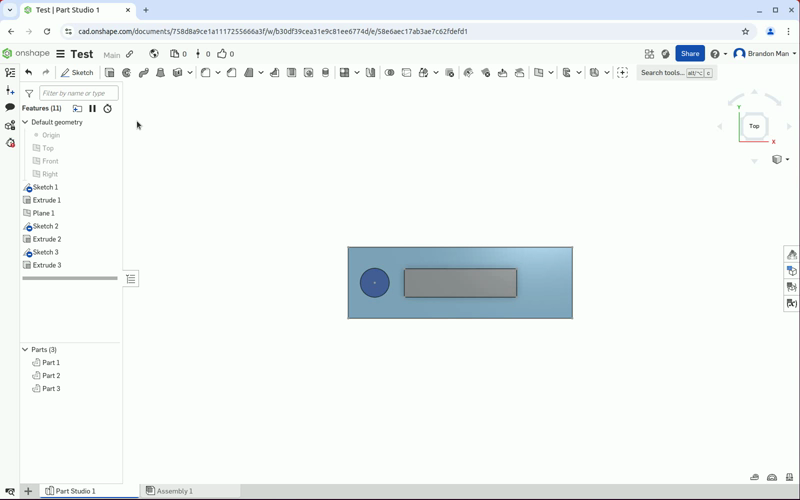
key(shift+h)
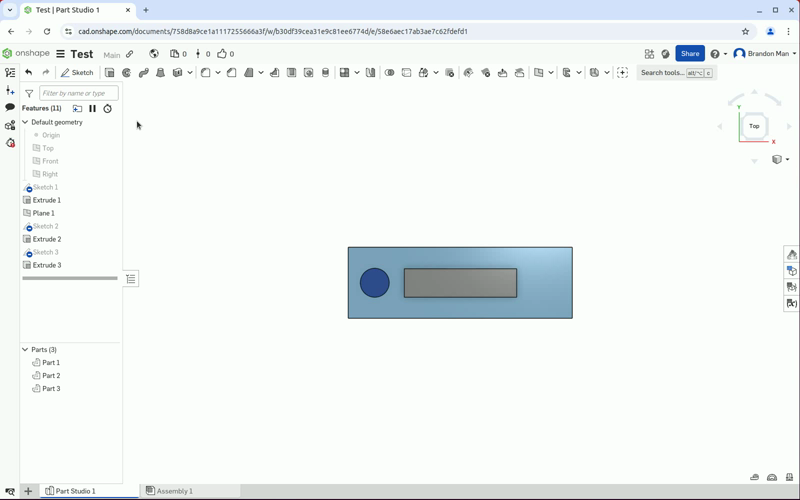
mouse_move(73, 189)
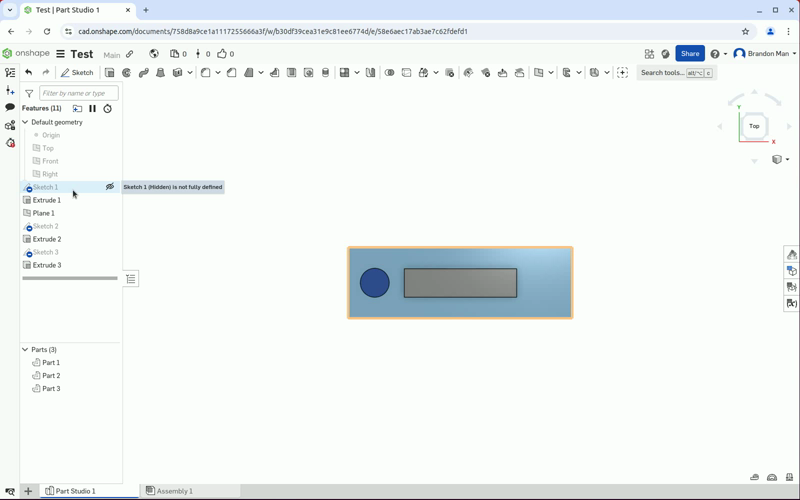
click(73, 189)
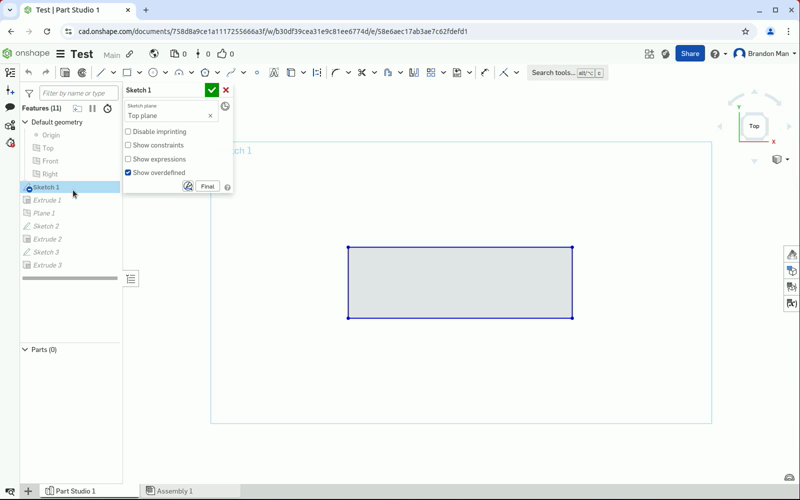
mouse_move(229, 92)
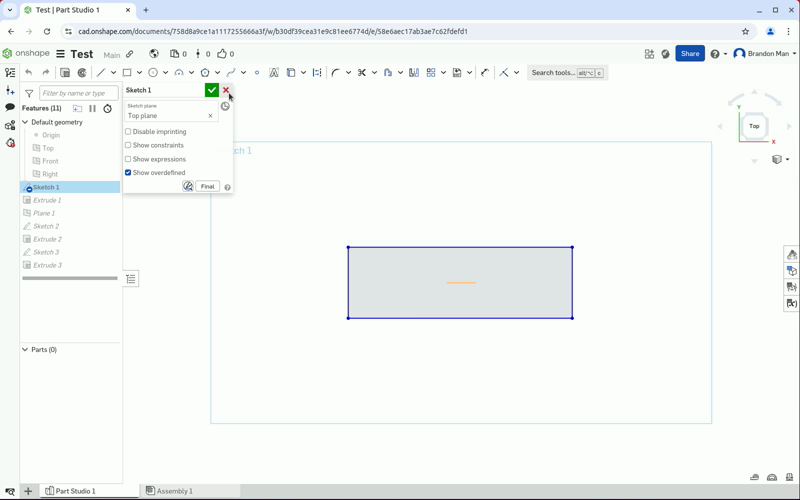
click(229, 92)
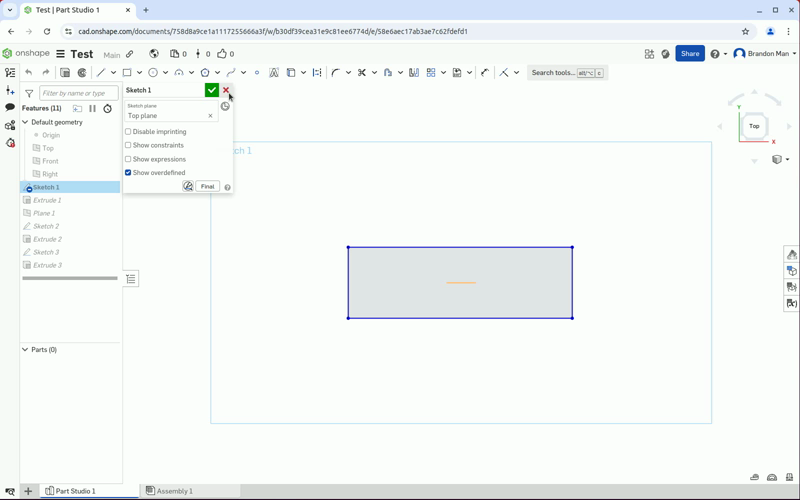
key(shift+s)
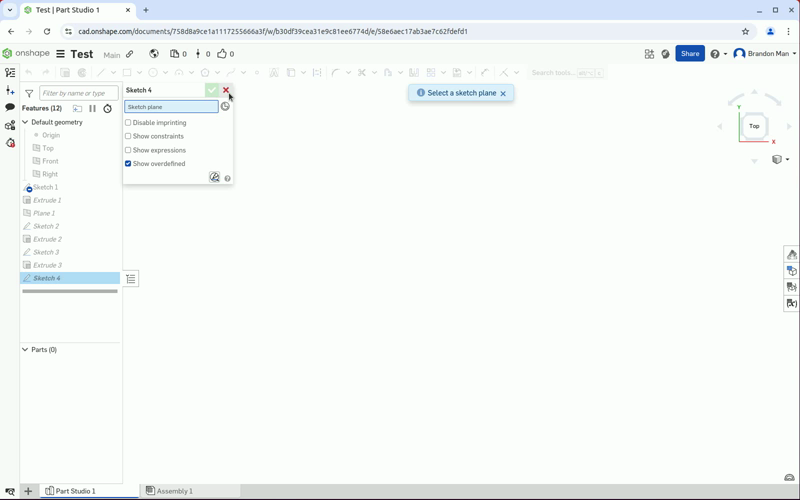
mouse_move(73, 215)
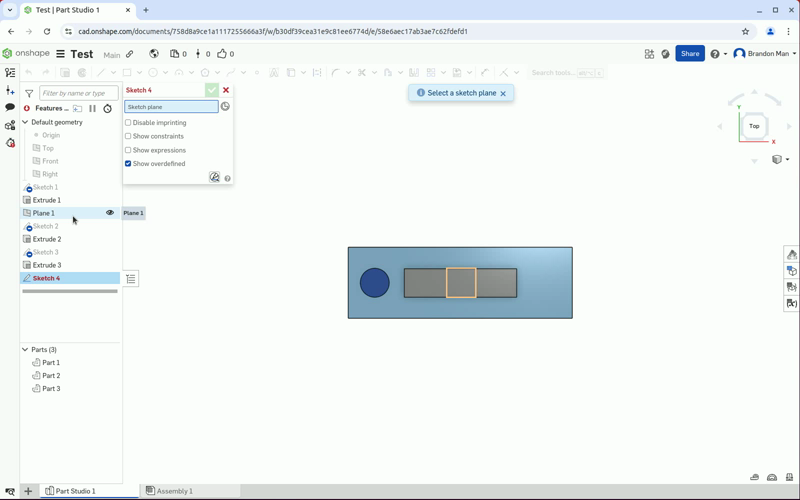
click(73, 215)
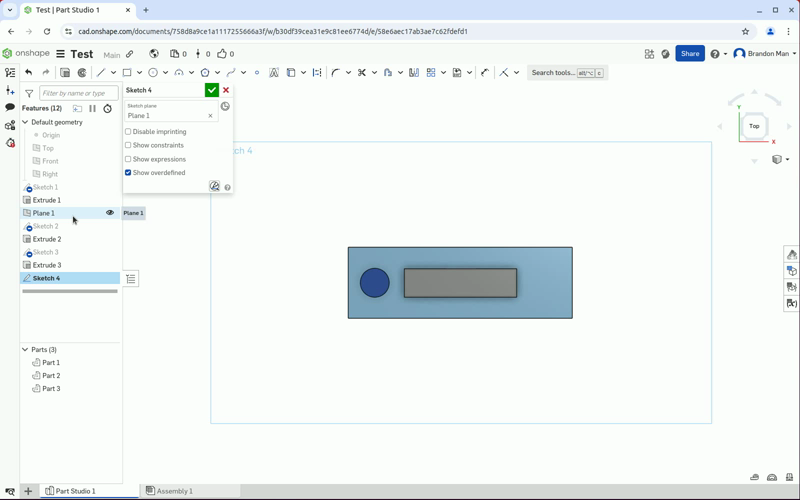
mouse_move(73, 352)
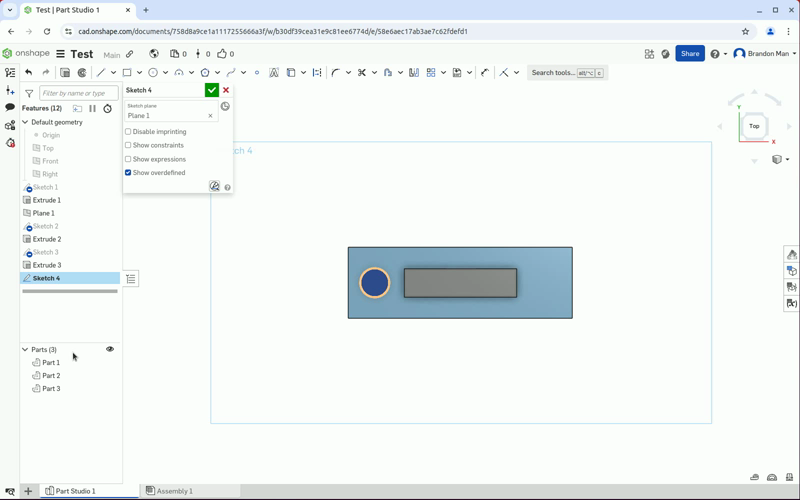
key(y)
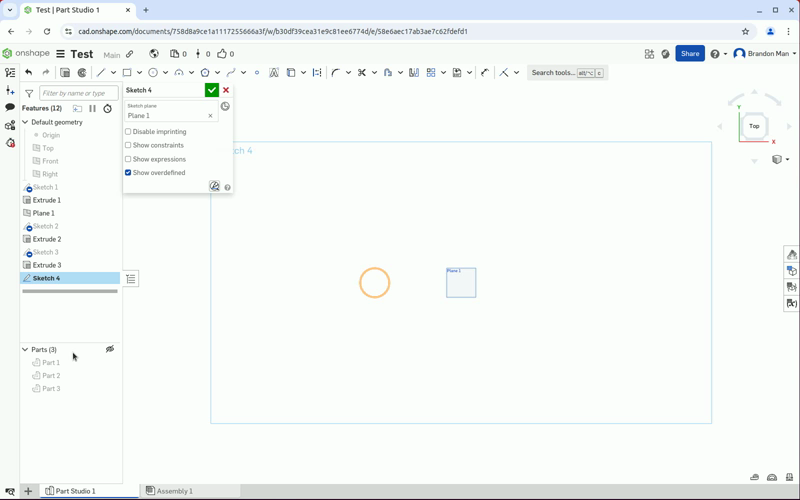
key(c)
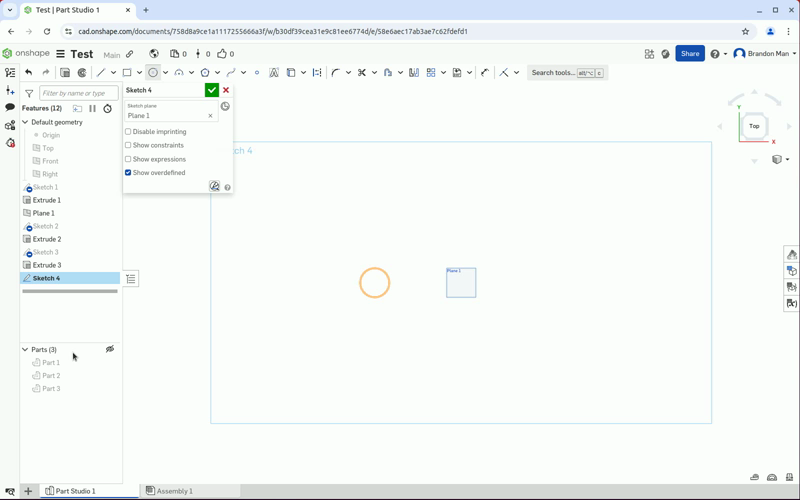
key_down(shift)
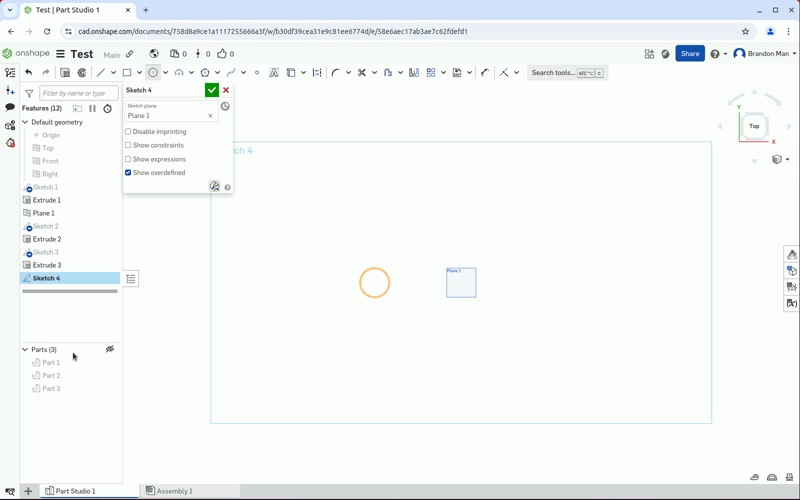
mouse_move(548, 282)
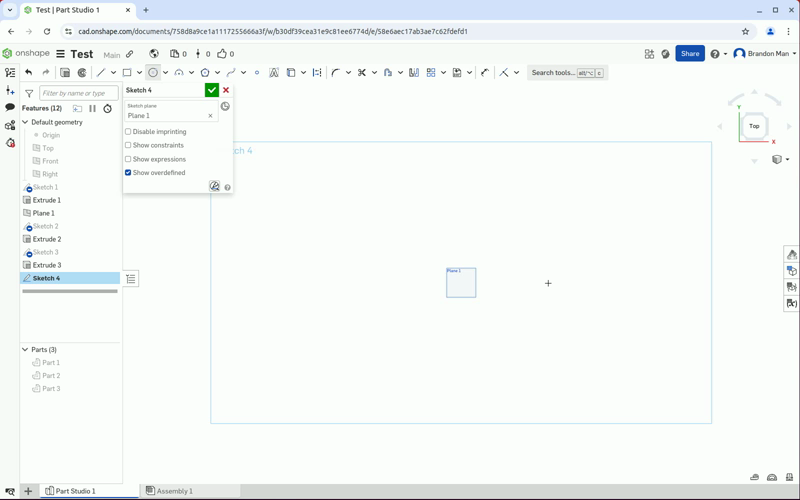
click(548, 282)
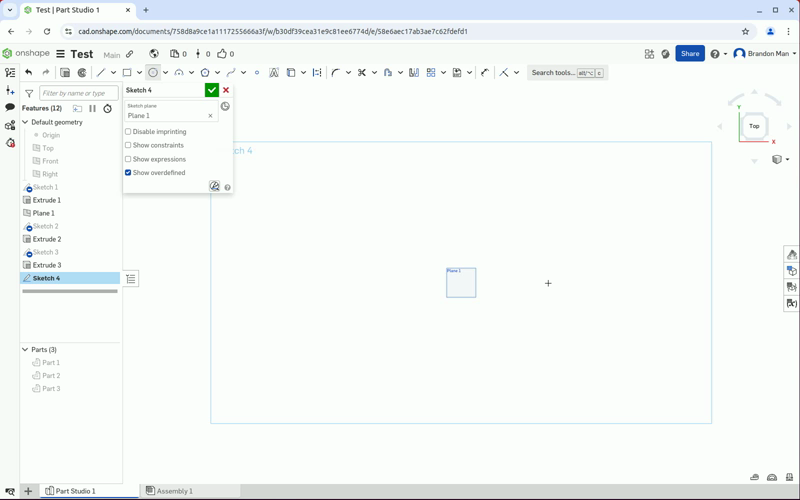
key_up(shift)
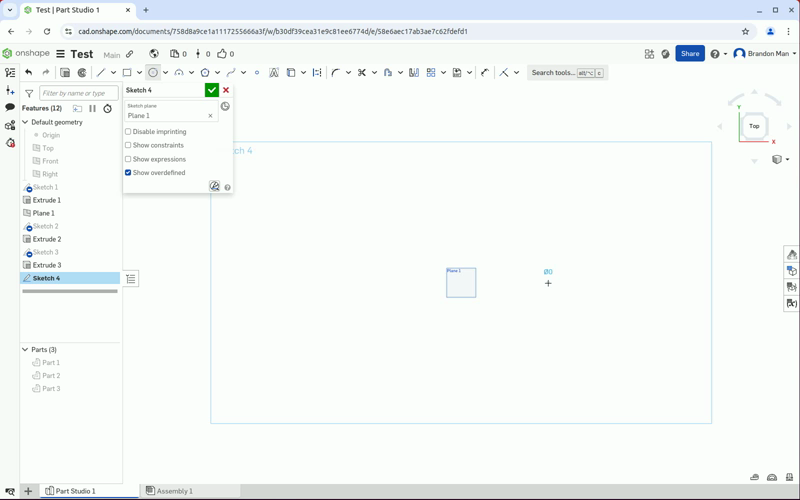
mouse_move(562, 282)
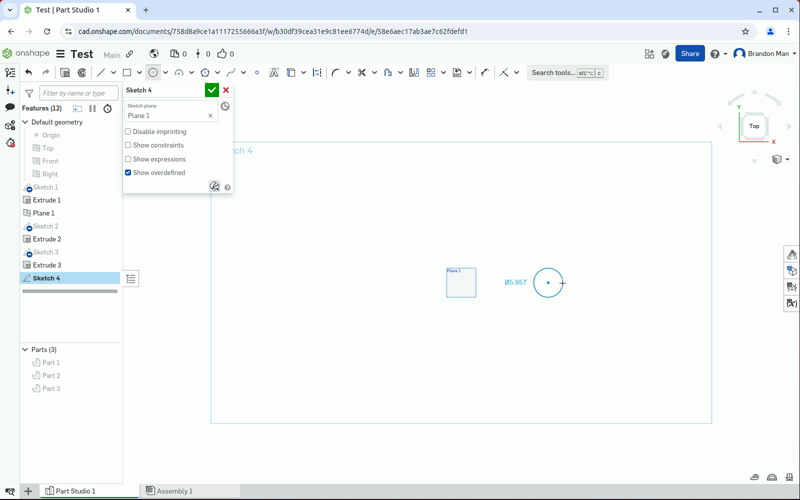
click(562, 282)
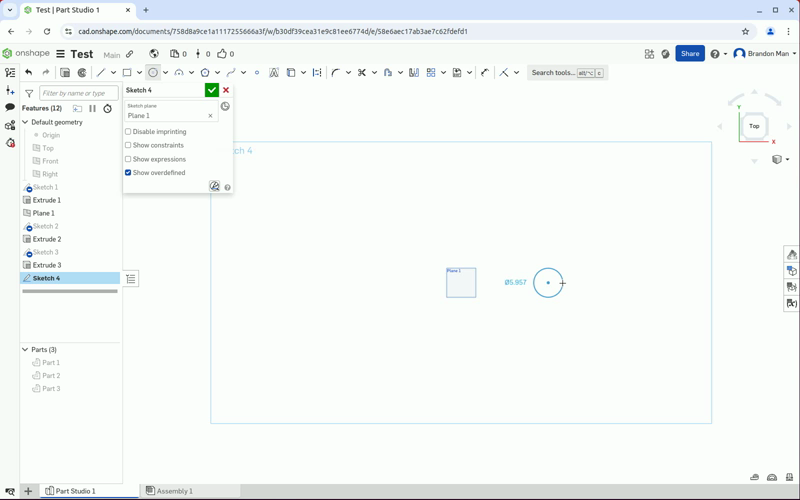
key(esc)
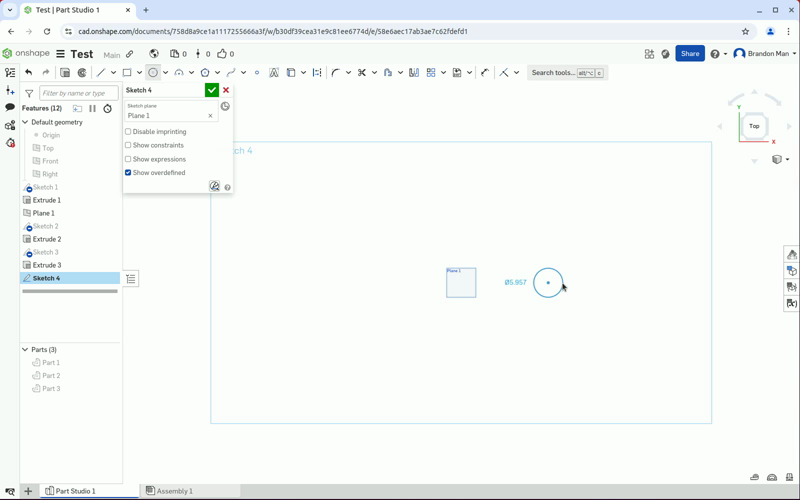
mouse_move(556, 279)
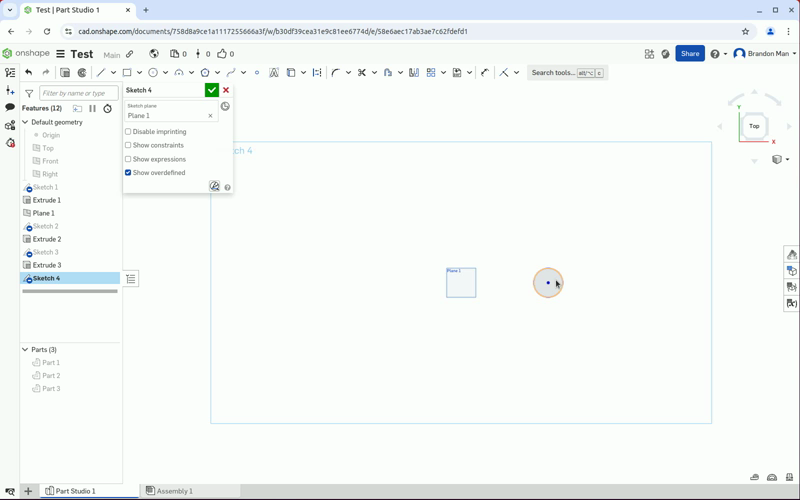
scroll(6)
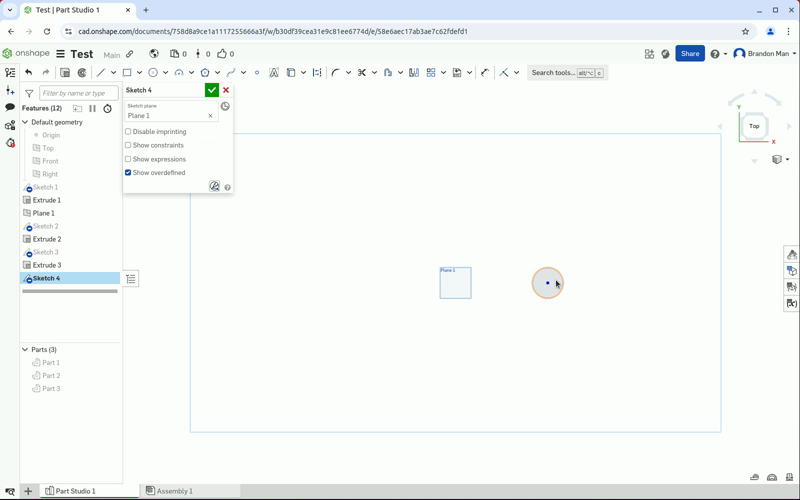
scroll(6)
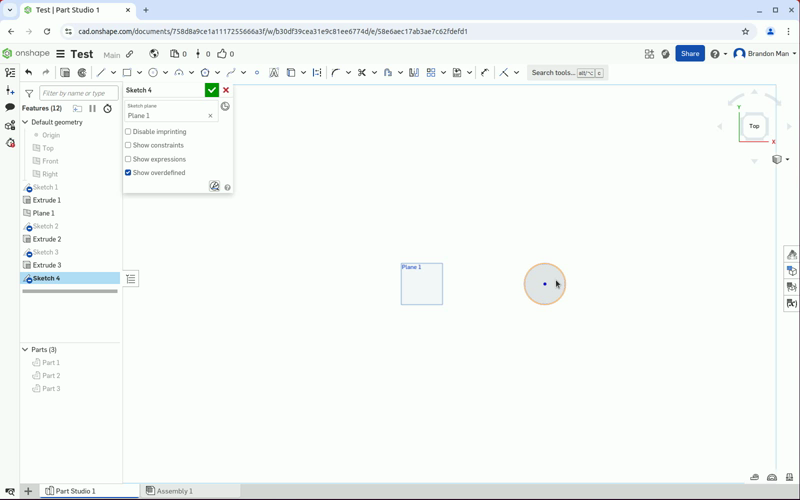
scroll(6)
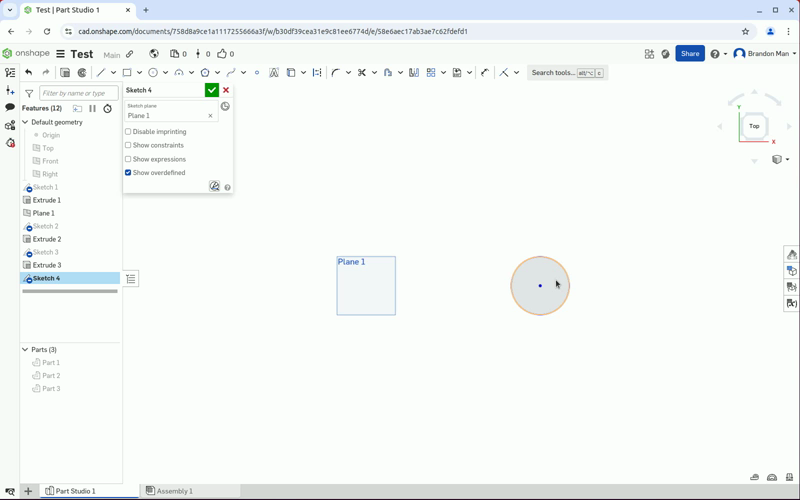
scroll(6)
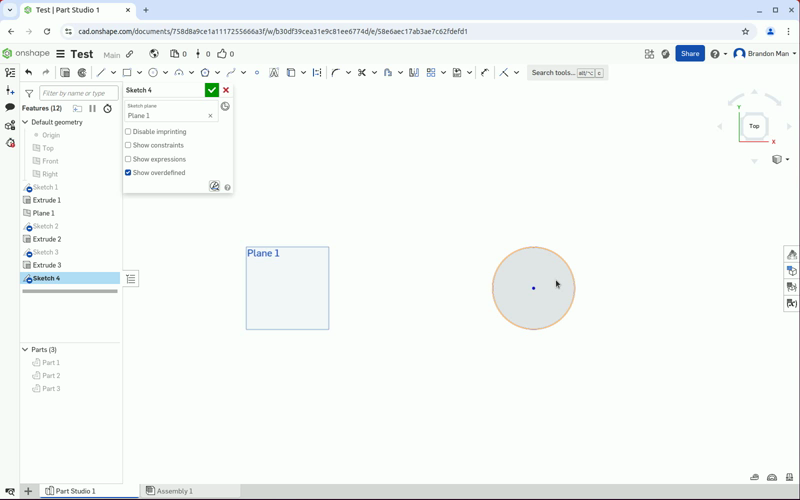
scroll(6)
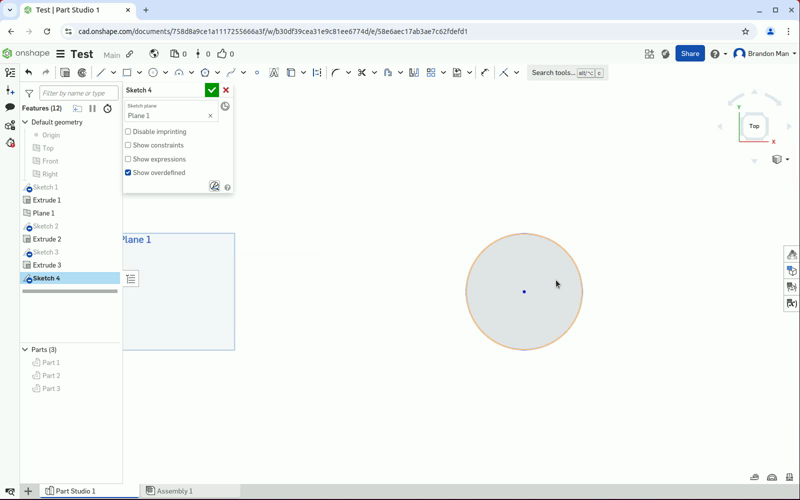
scroll(6)
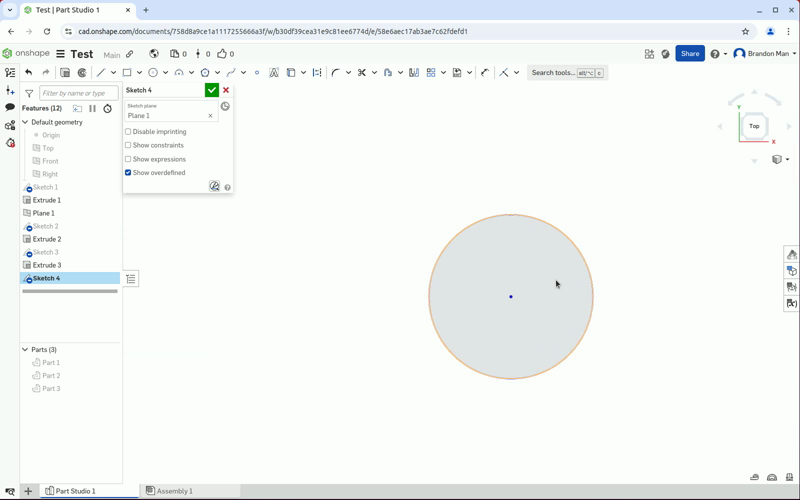
scroll(6)
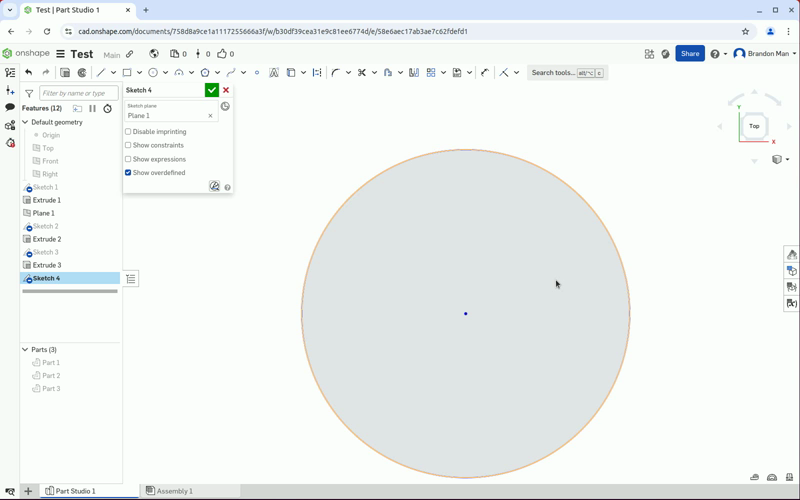
click(556, 279)
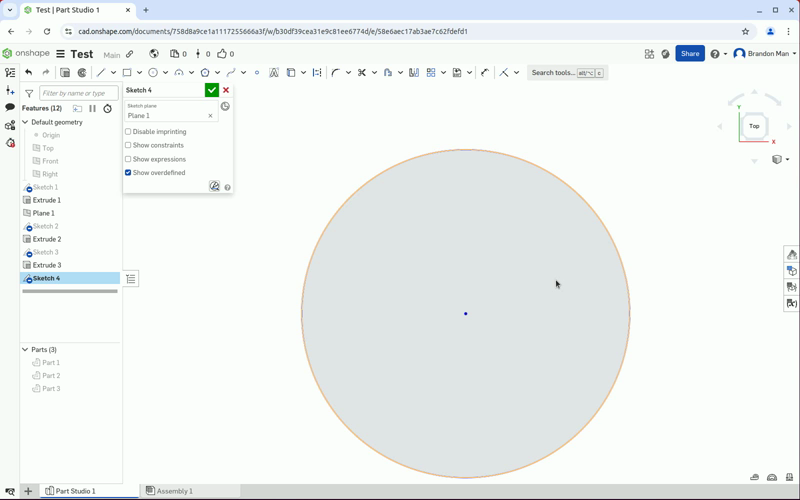
scroll(-6)
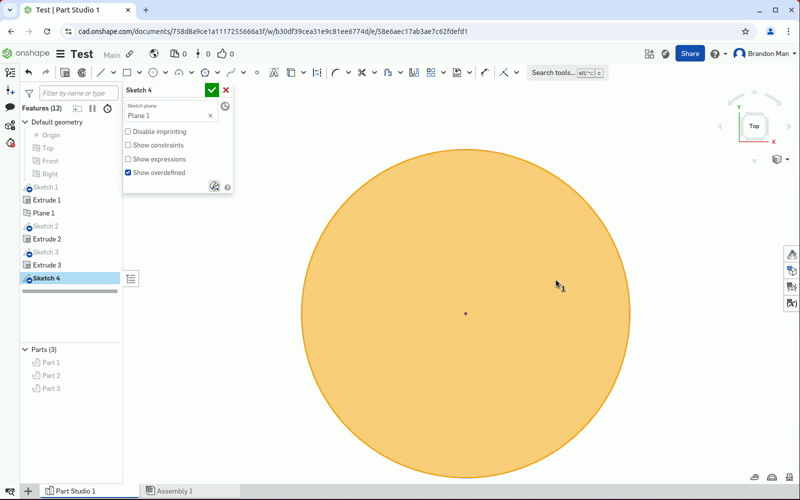
scroll(-6)
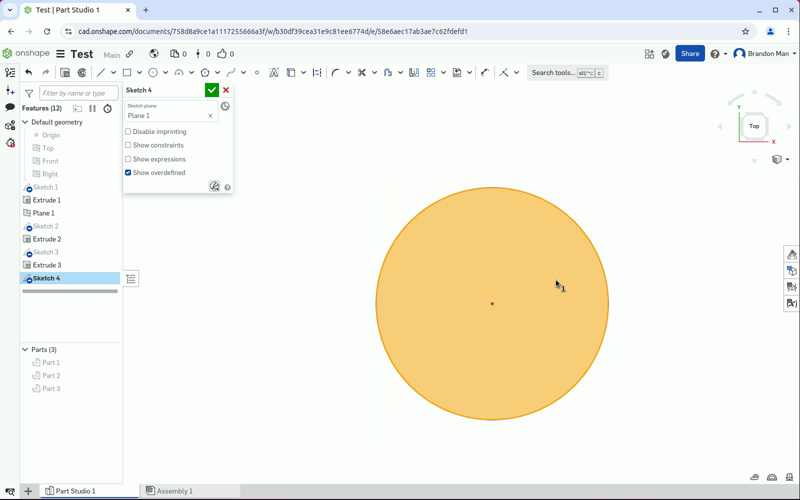
scroll(-6)
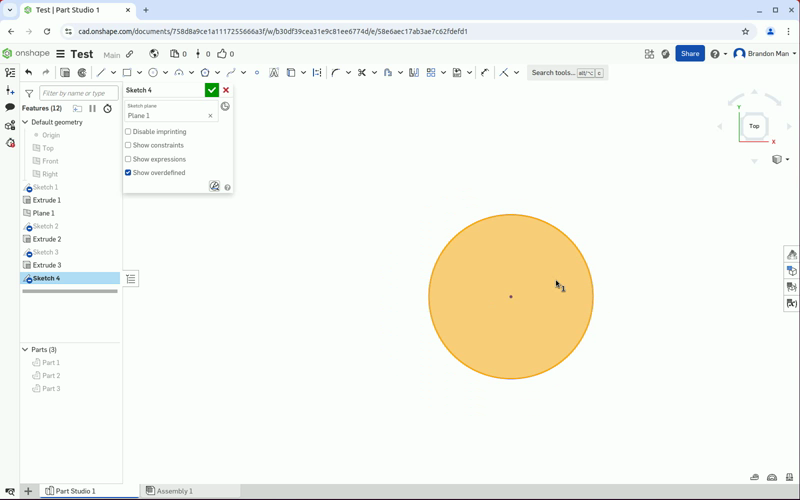
scroll(-6)
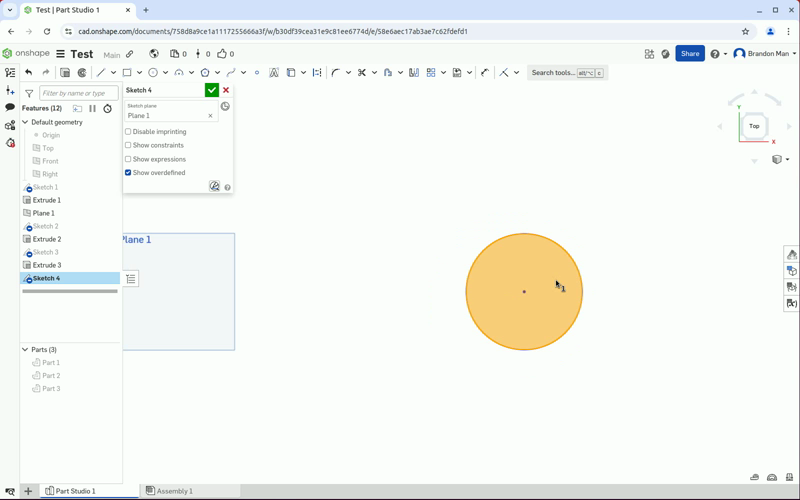
scroll(-6)
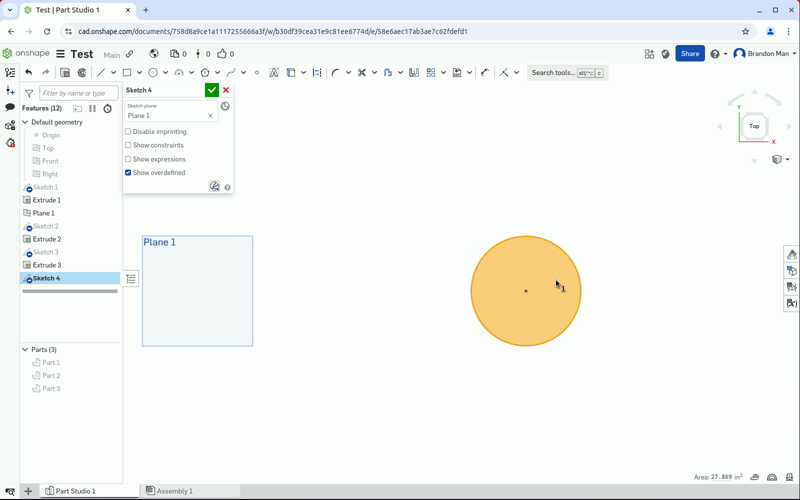
scroll(-6)
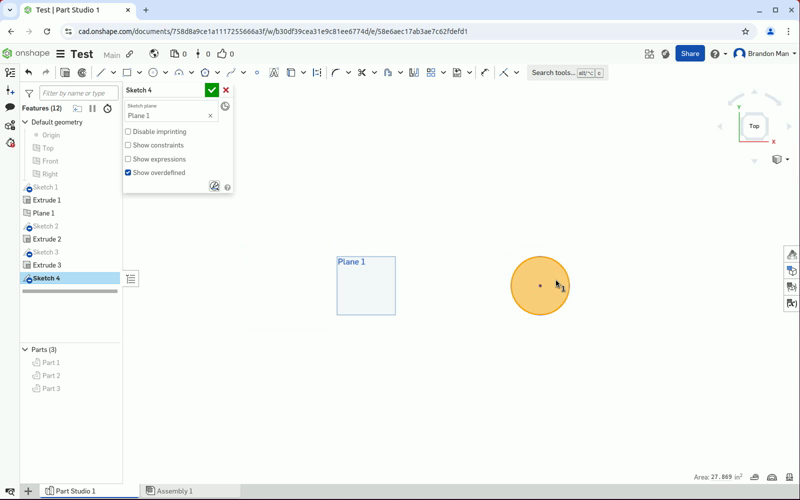
scroll(-6)
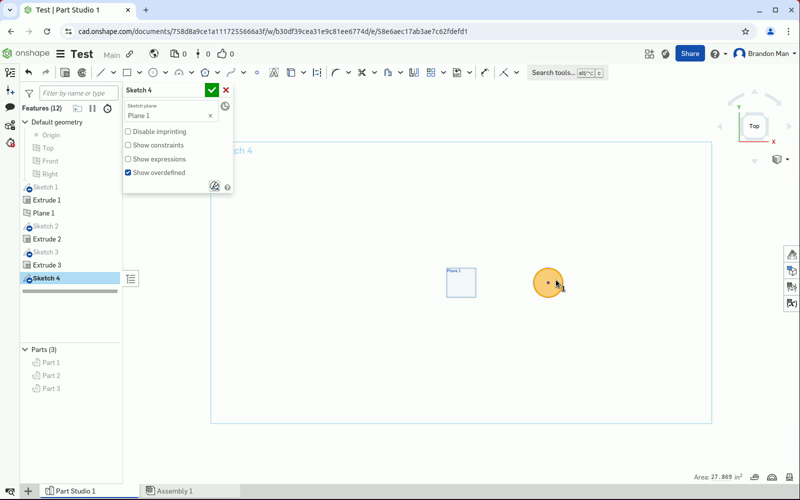
mouse_move(73, 352)
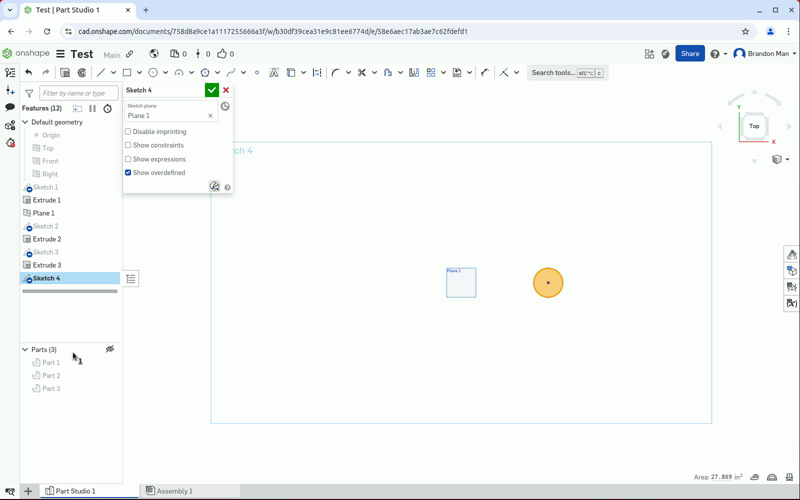
key(shift+y)
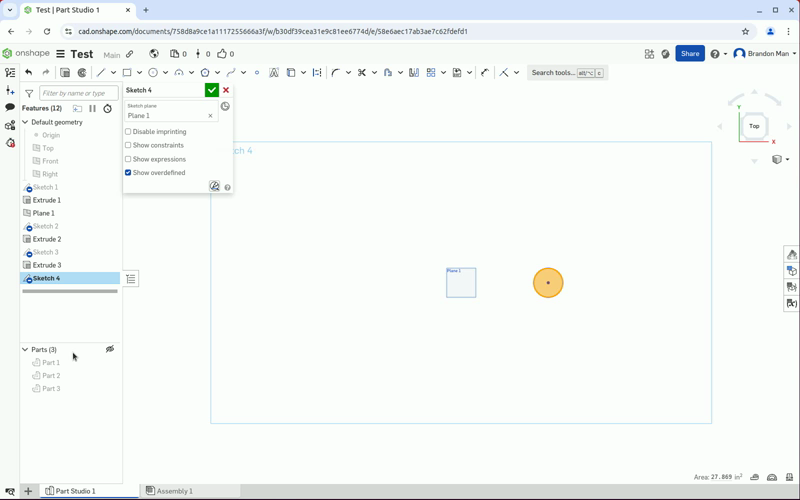
key(shift+e)
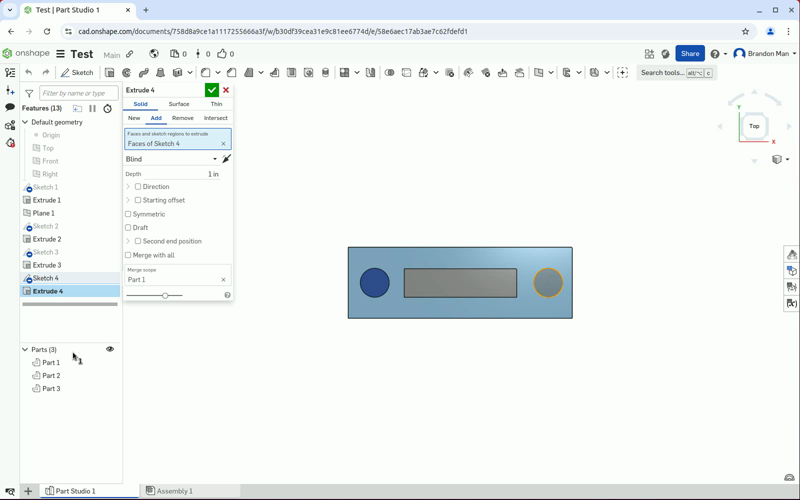
mouse_move(143, 106)
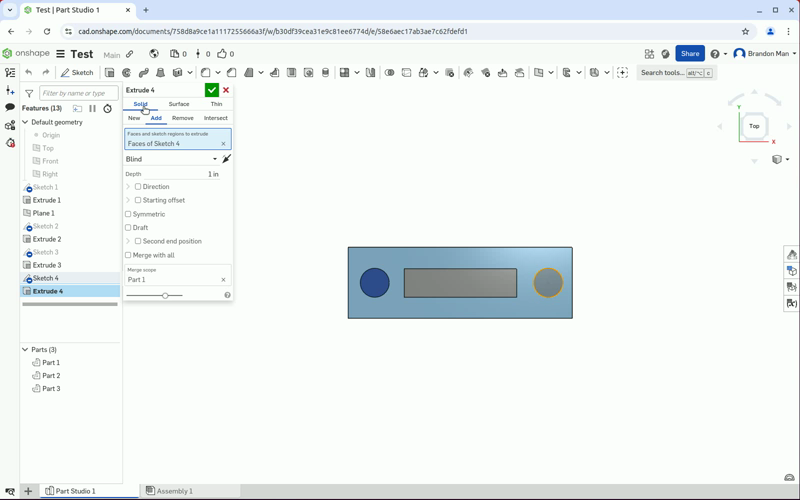
click(143, 106)
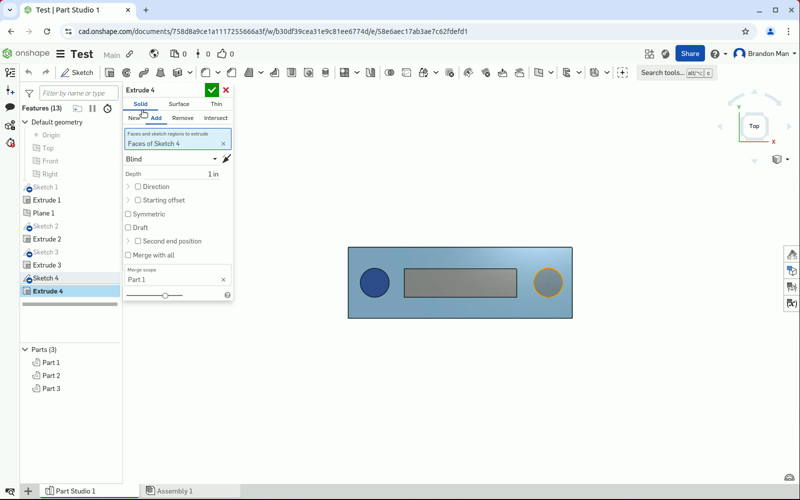
mouse_move(137, 120)
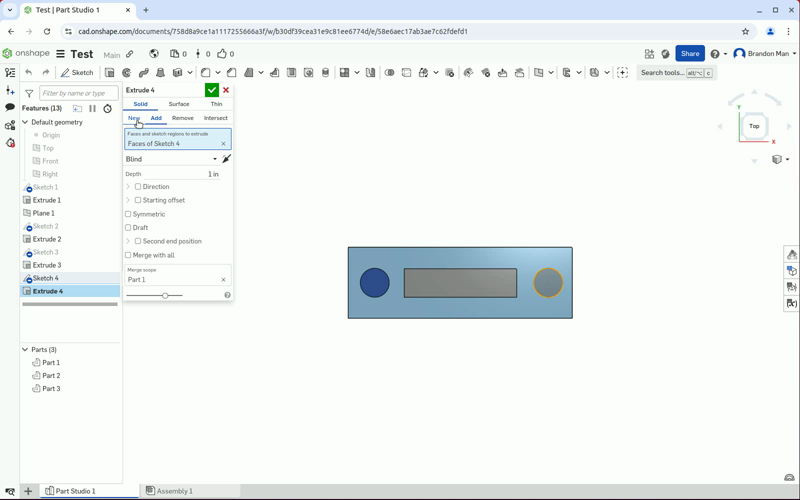
click(137, 120)
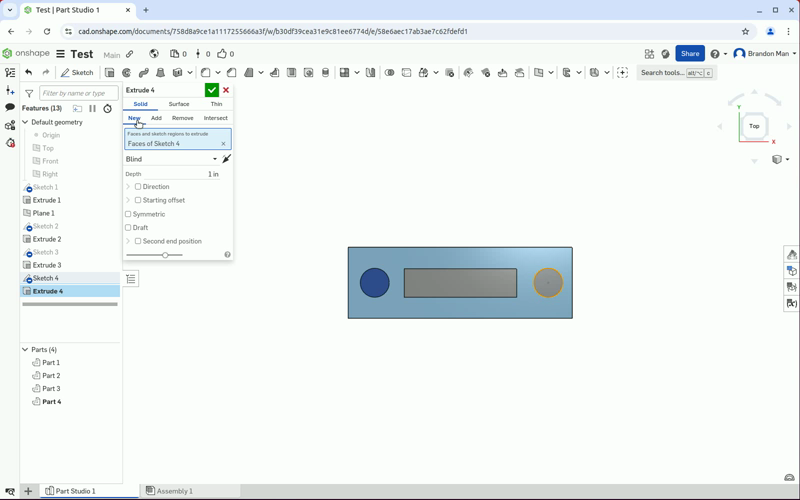
key(tab, 4)
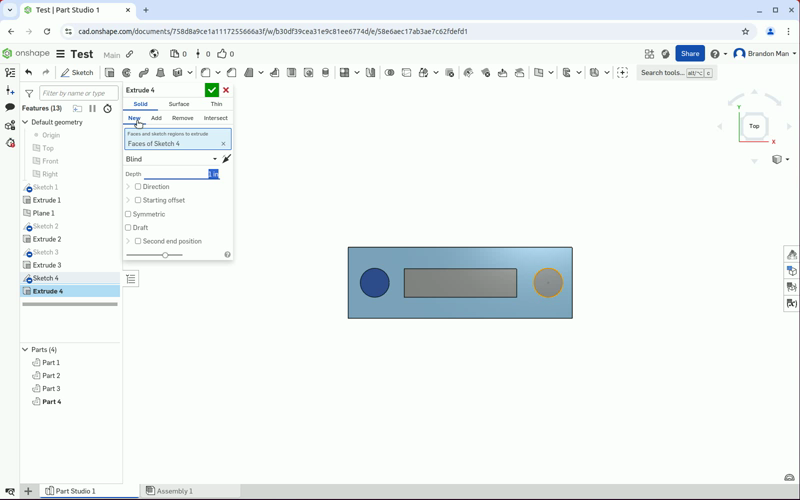
text(5.777)
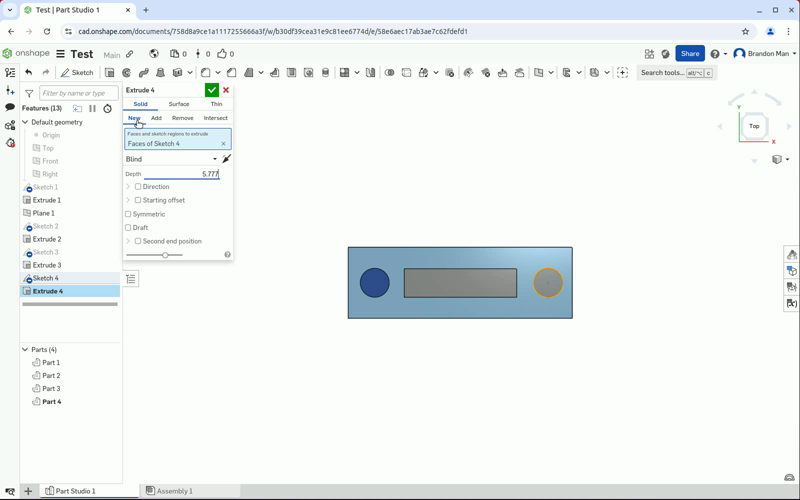
key(enter)
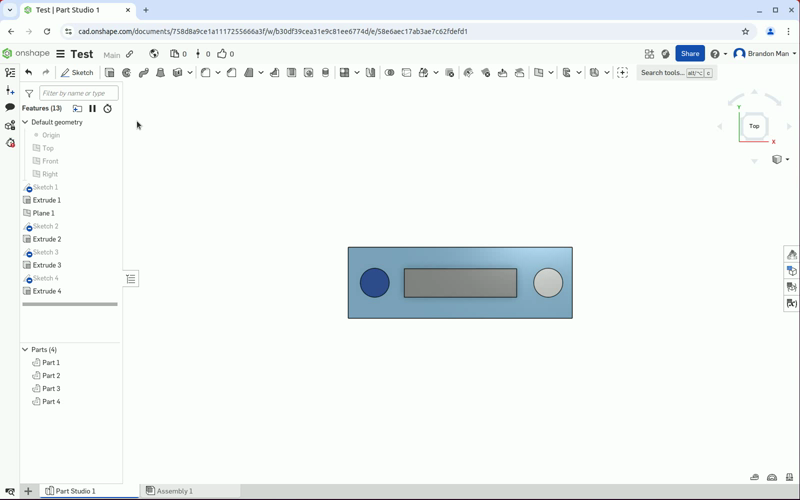
key(shift+h)
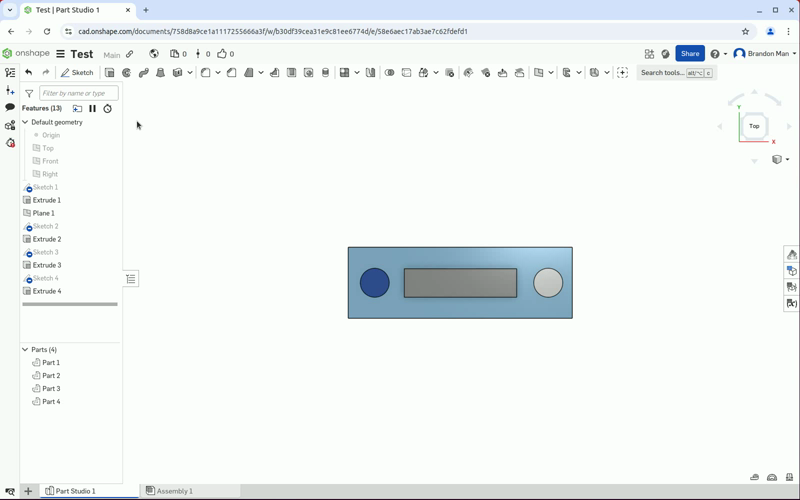
key(shift+h)
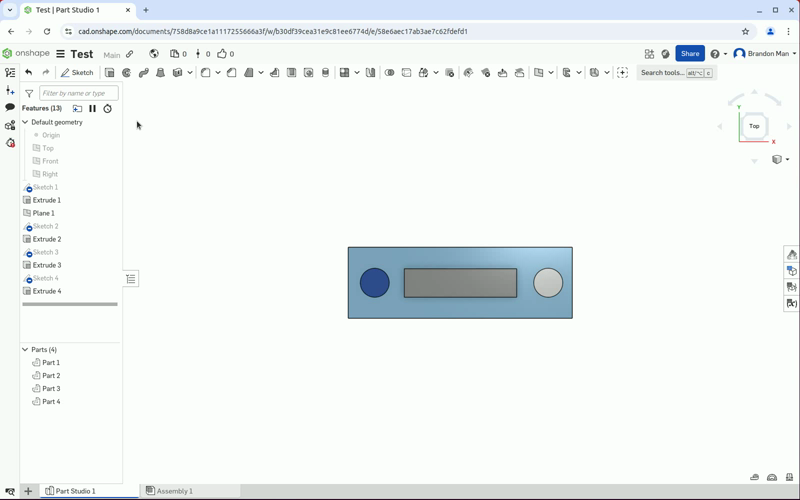
mouse_move(73, 189)
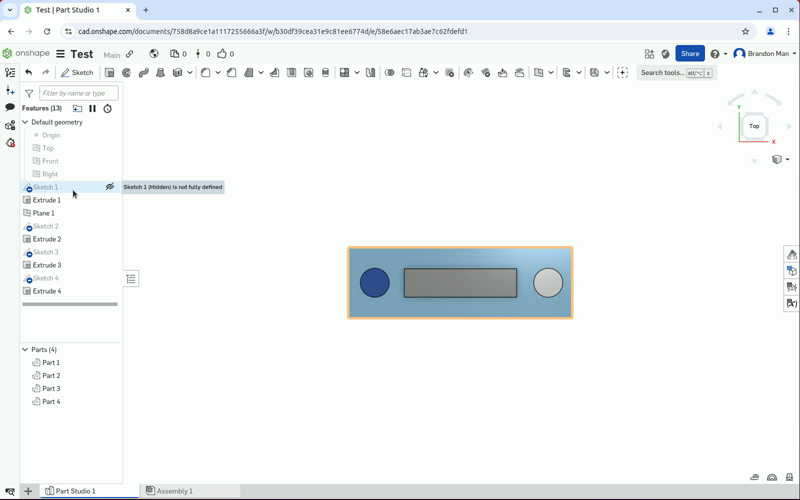
click(73, 189)
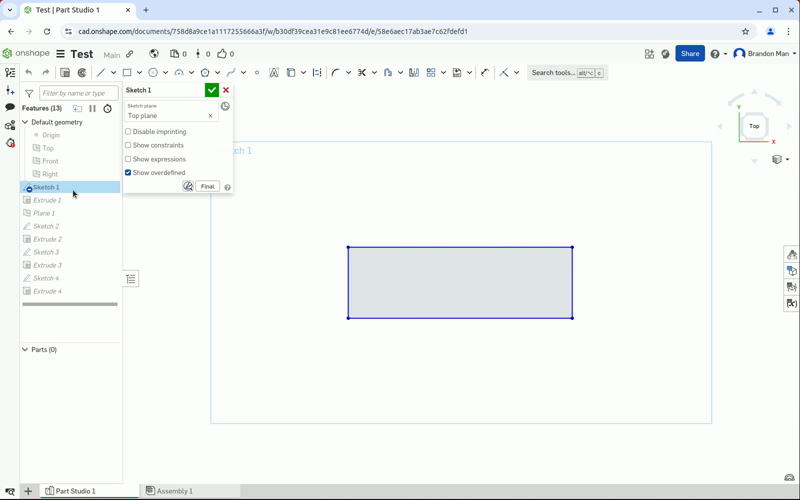
mouse_move(229, 92)
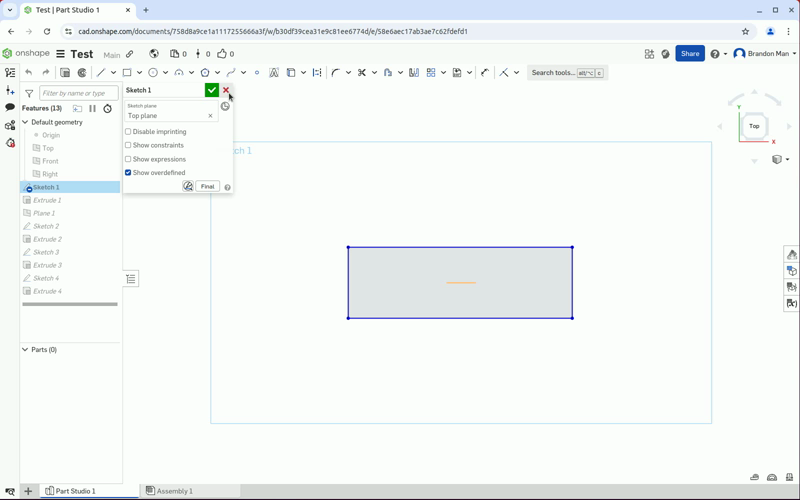
click(229, 92)
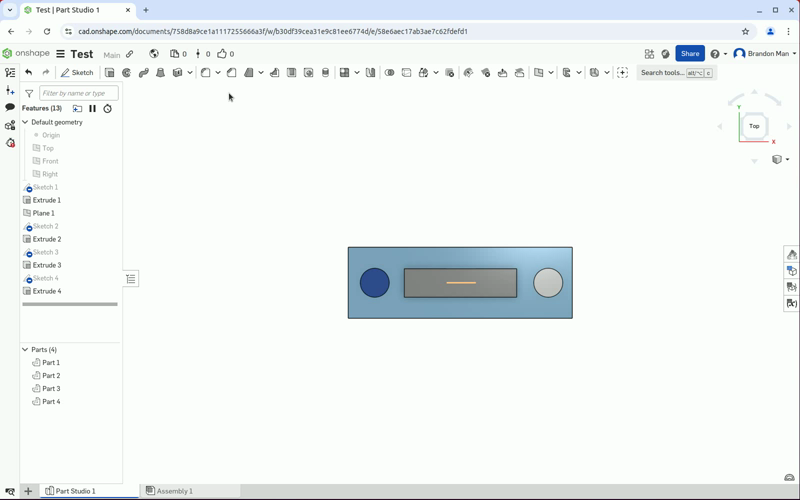
mouse_move(541, 75)
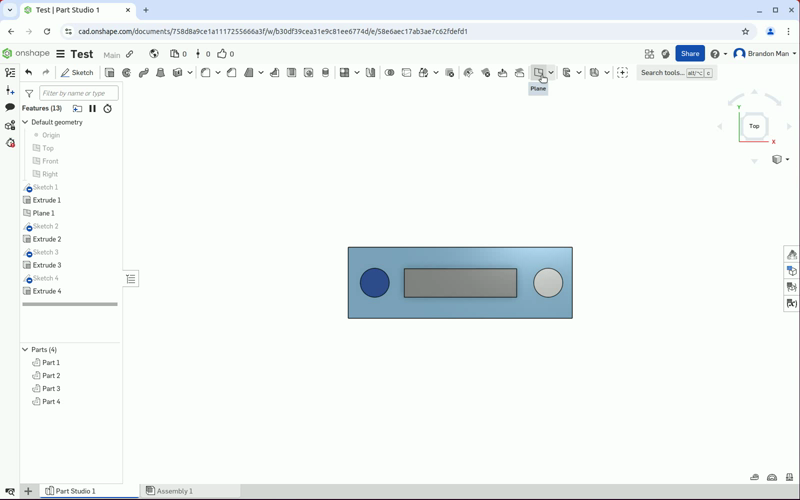
click(541, 75)
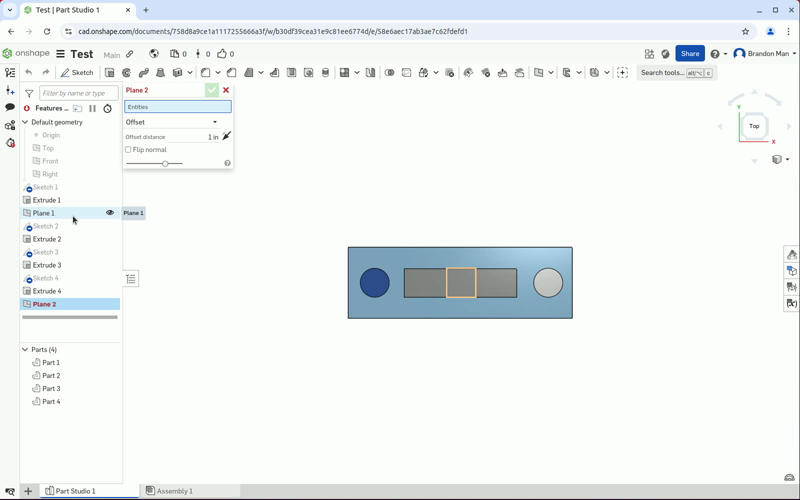
scroll(3)
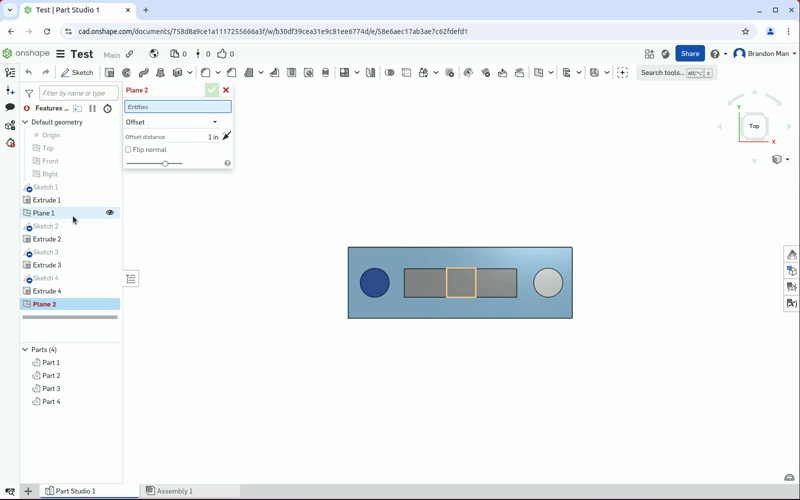
mouse_move(73, 150)
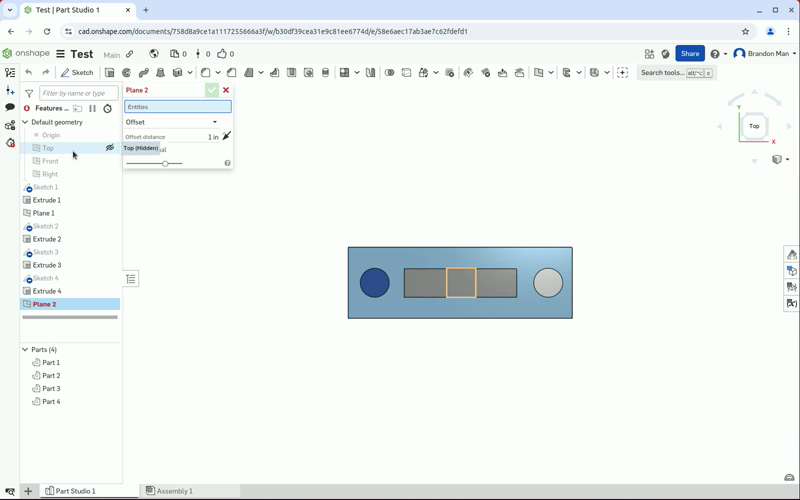
click(73, 150)
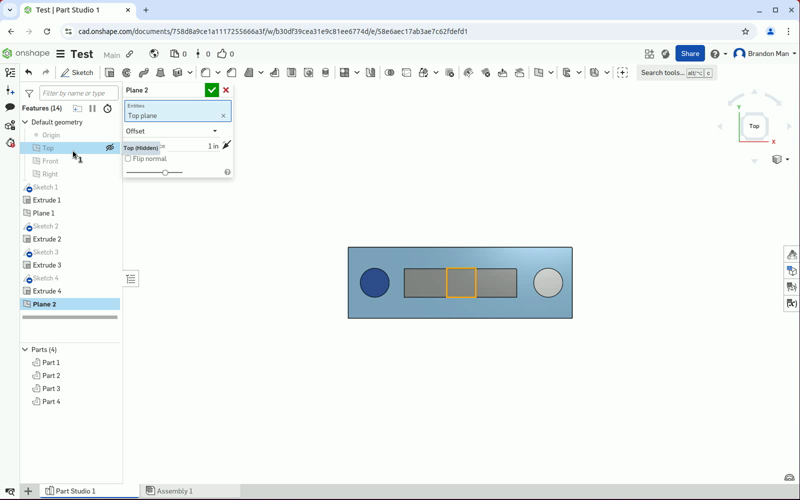
key(tab, 2)
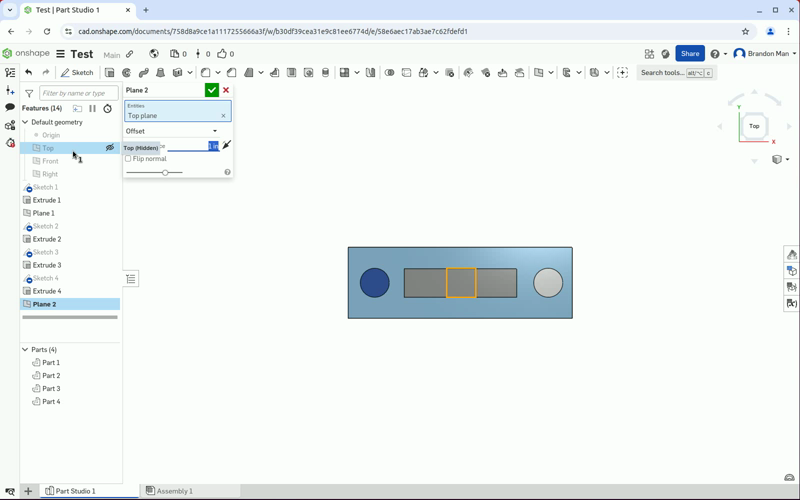
text(7.949)
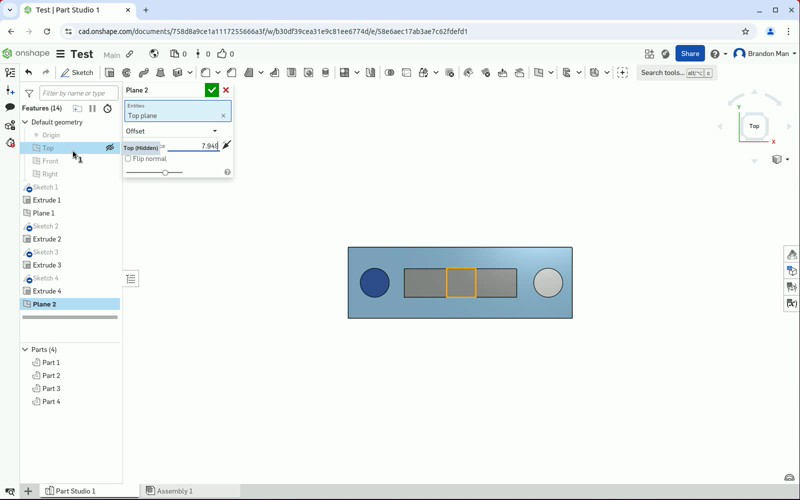
key(enter, 2)
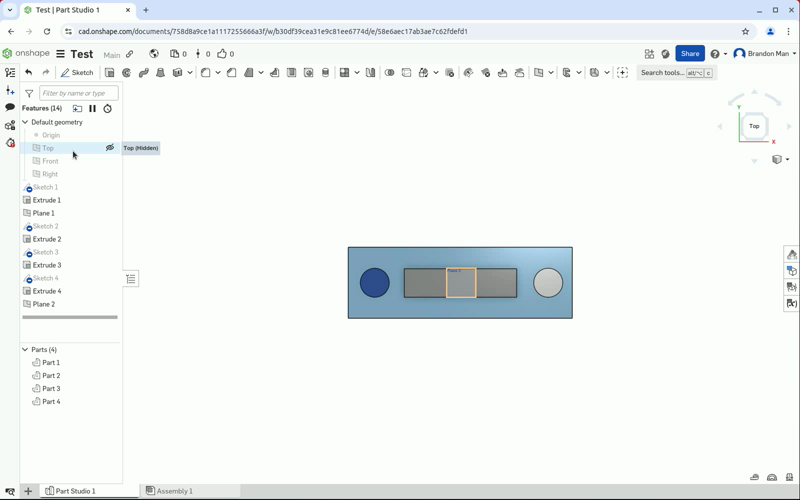
key(shift+s)
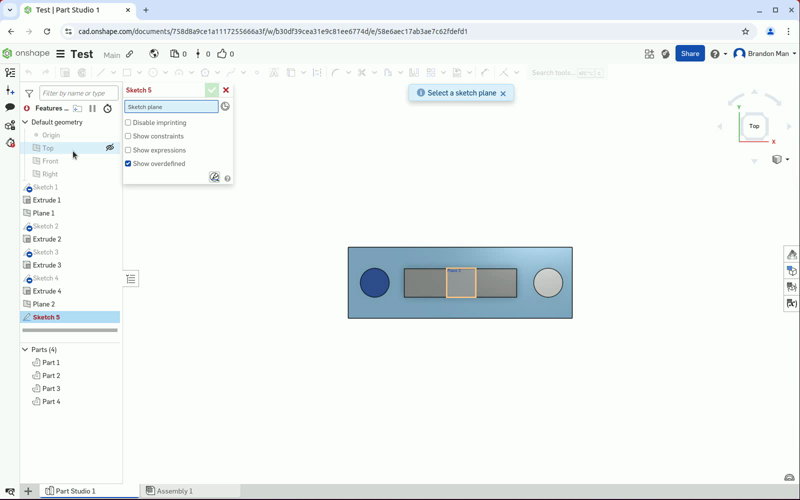
mouse_move(73, 306)
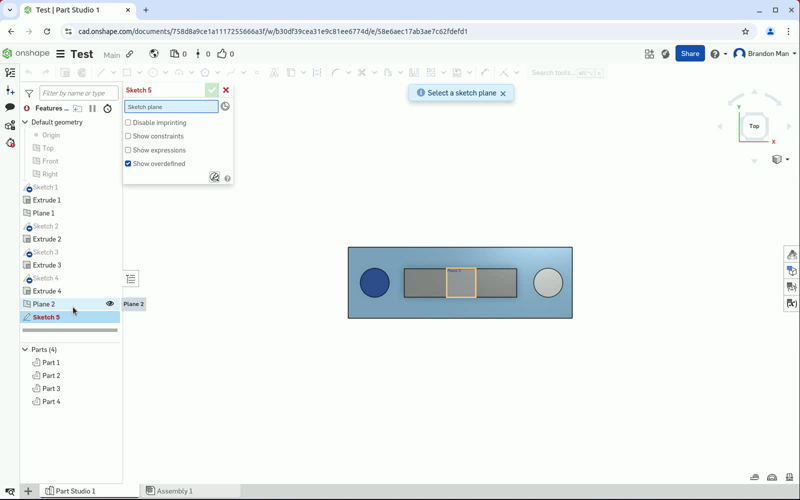
click(73, 306)
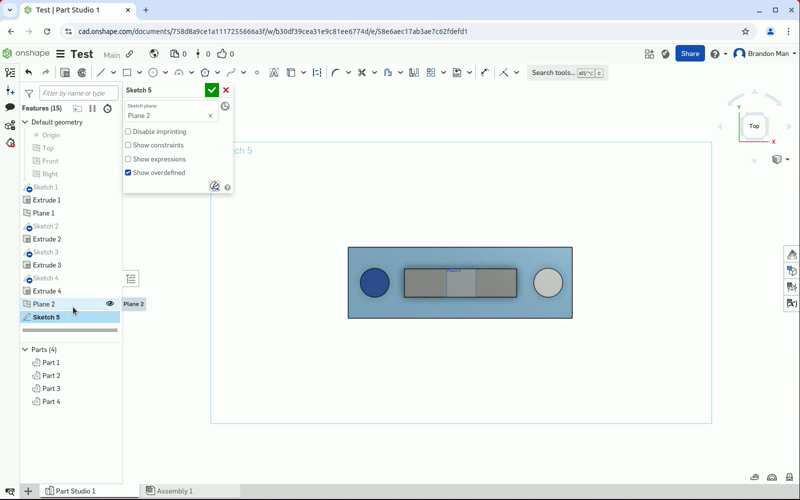
mouse_move(73, 352)
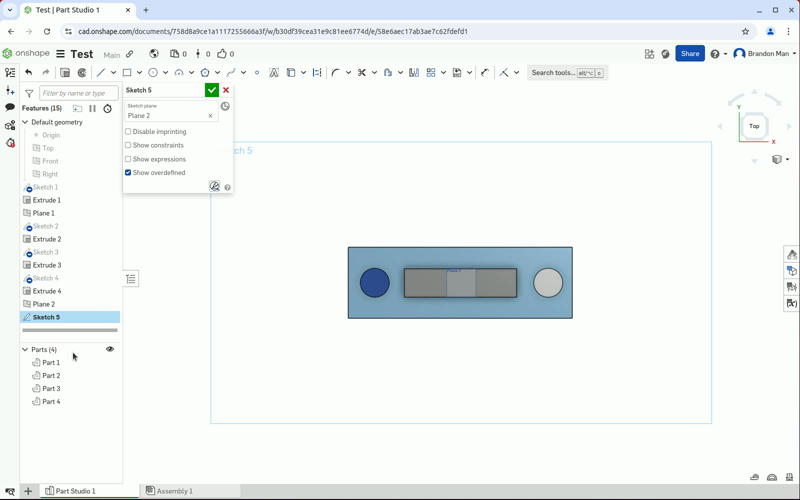
key(y)
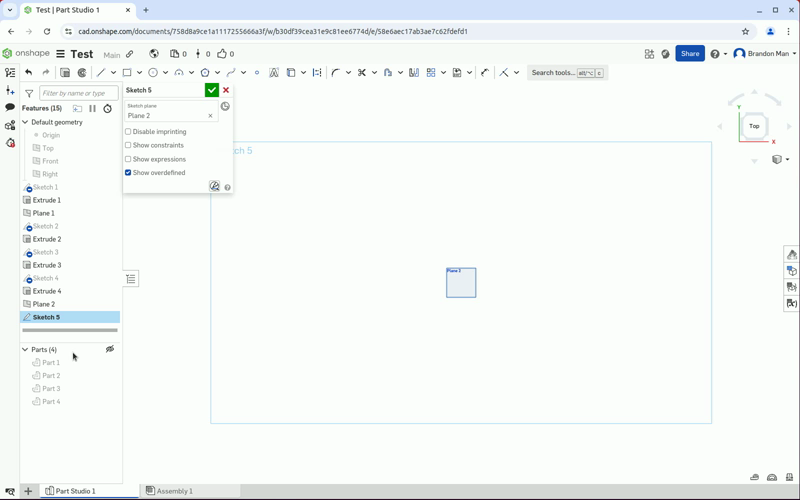
key(c)
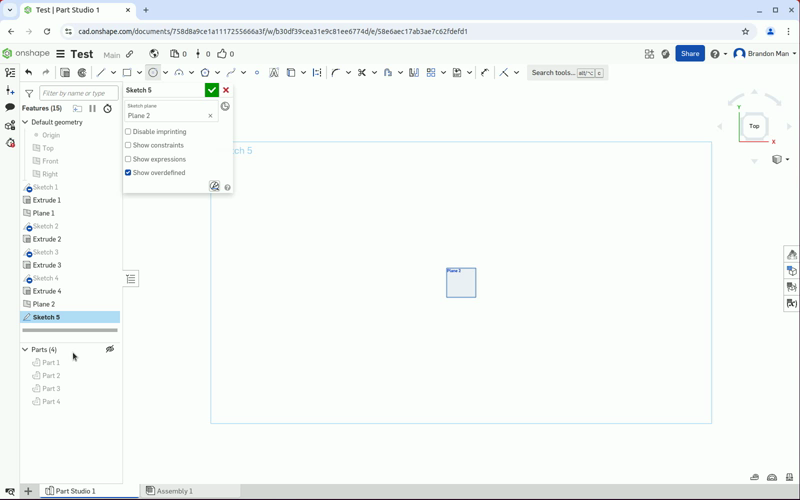
key_down(shift)
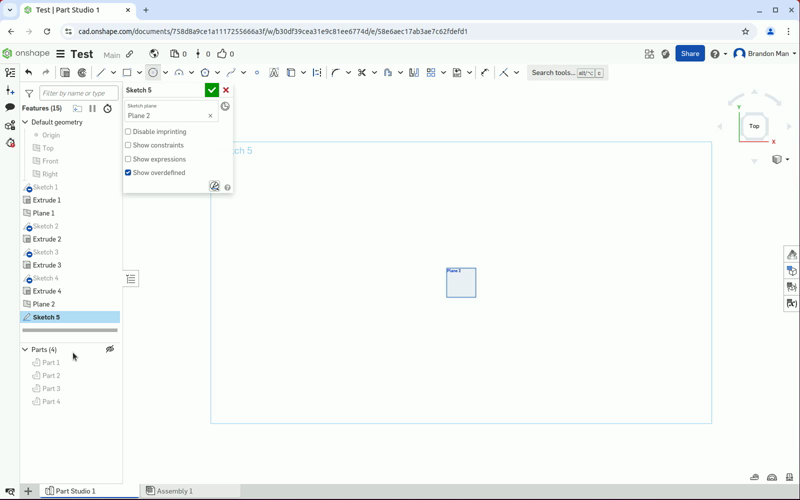
mouse_move(461, 282)
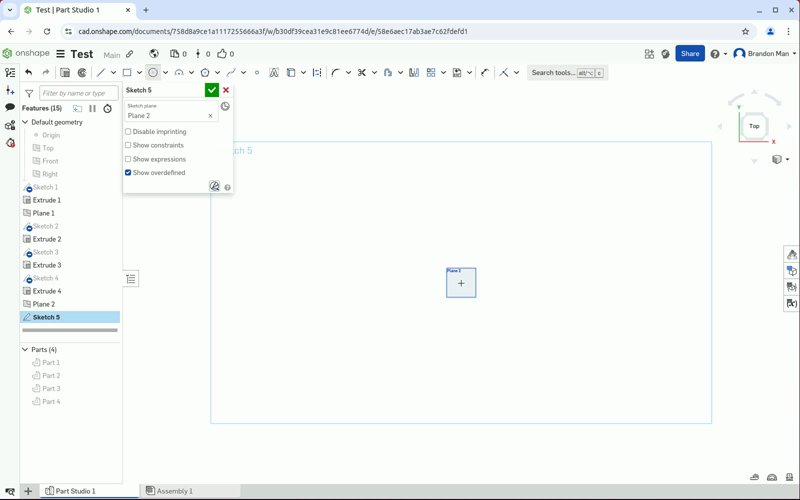
click(461, 282)
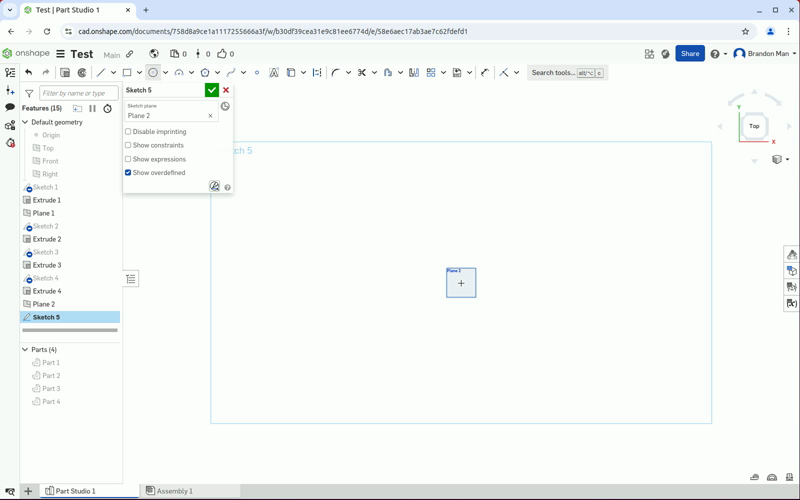
key_up(shift)
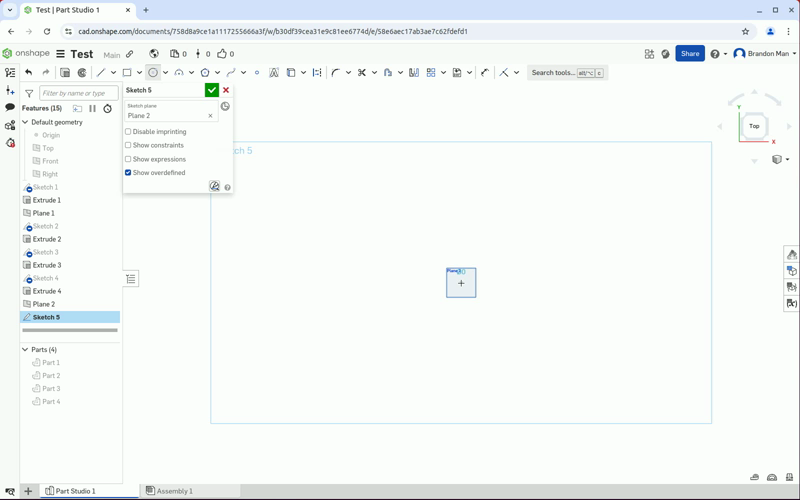
mouse_move(467, 282)
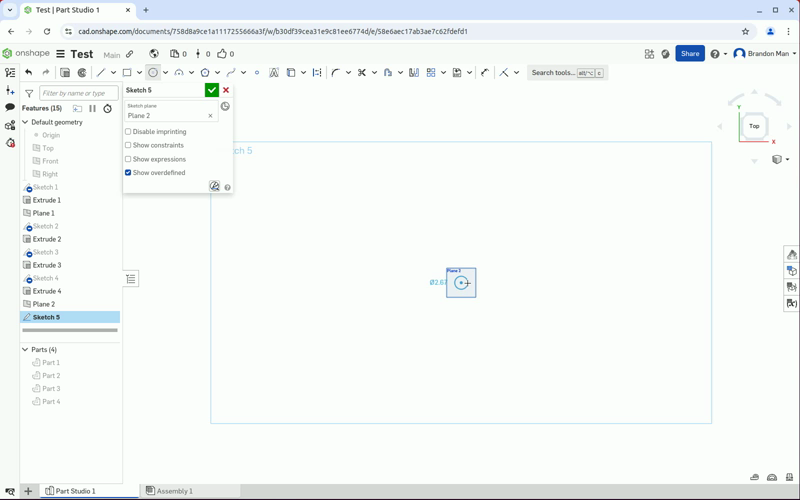
click(467, 282)
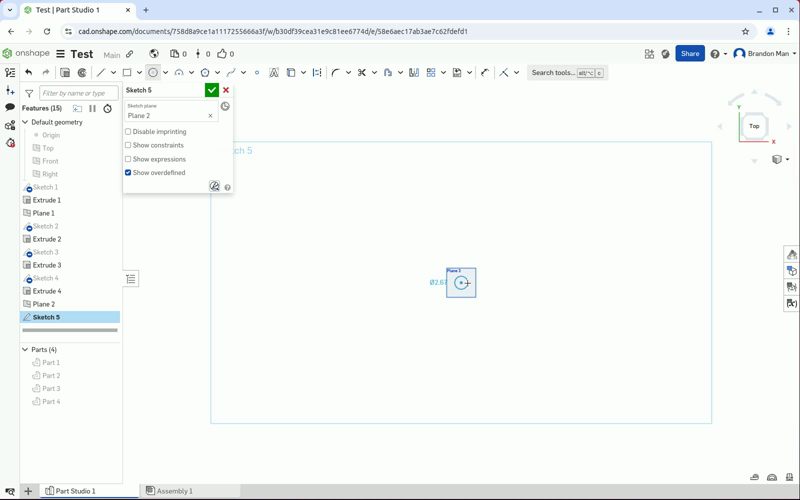
key(esc)
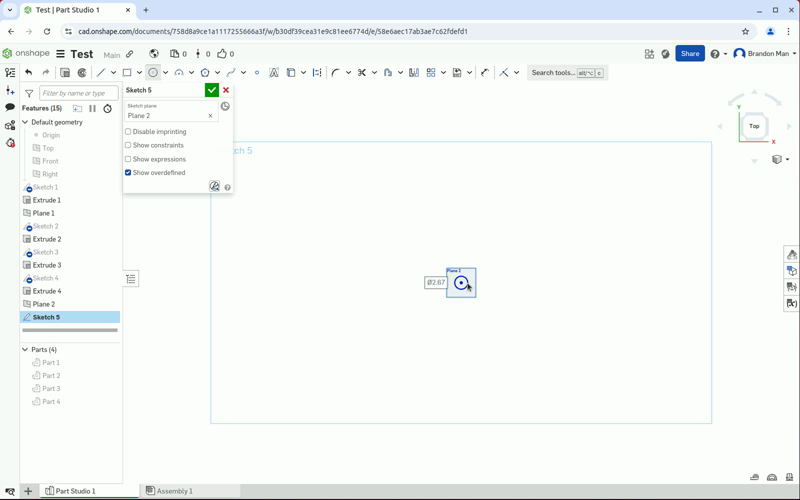
mouse_move(458, 286)
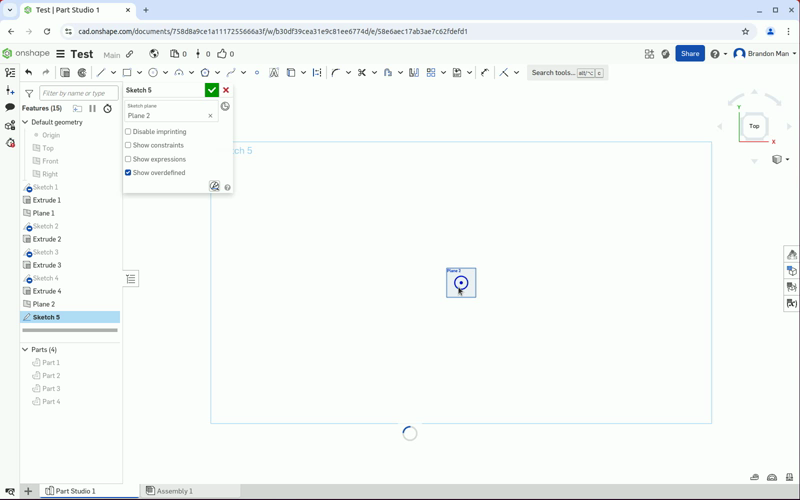
scroll(6)
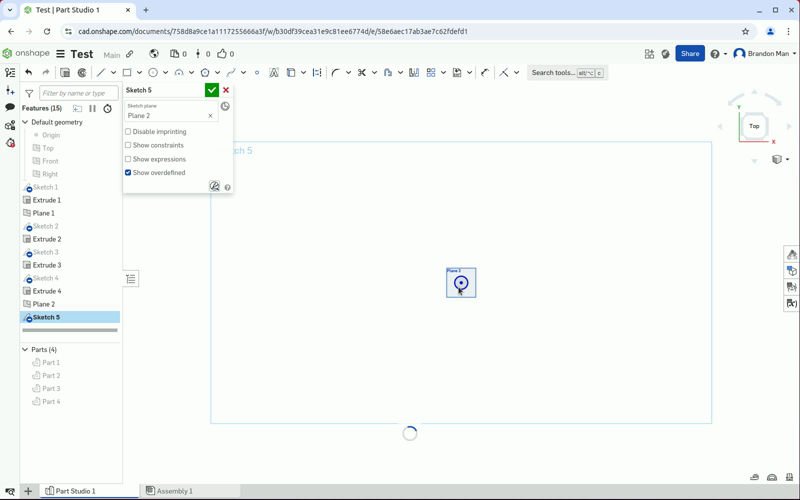
scroll(6)
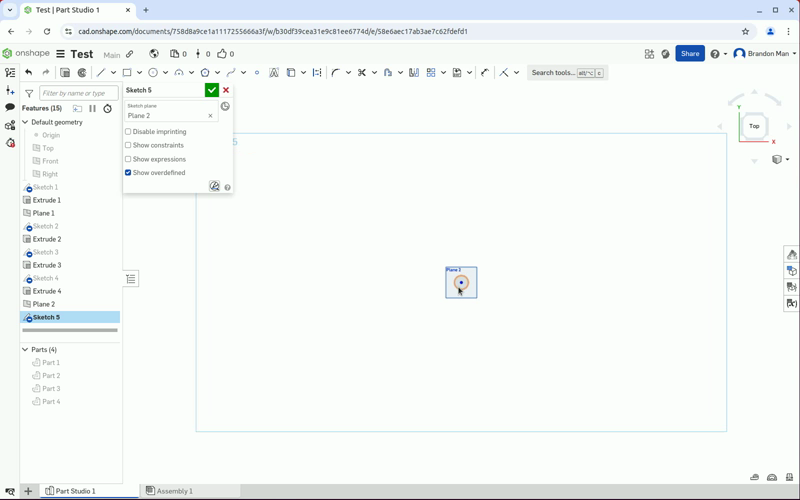
scroll(6)
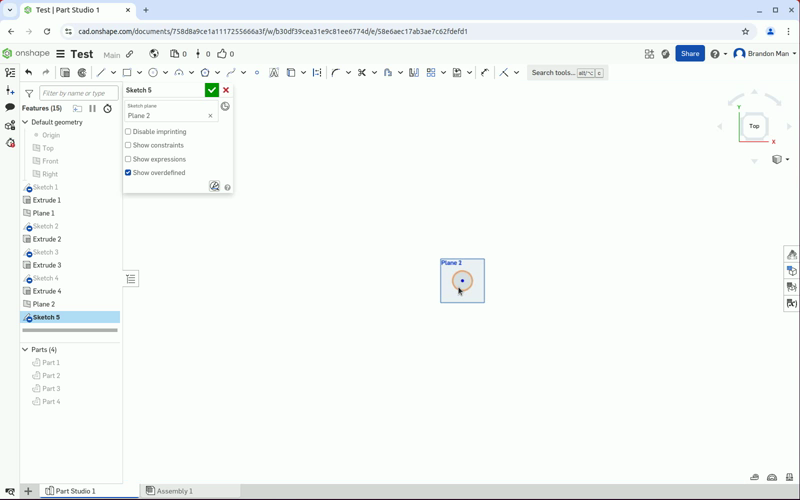
scroll(6)
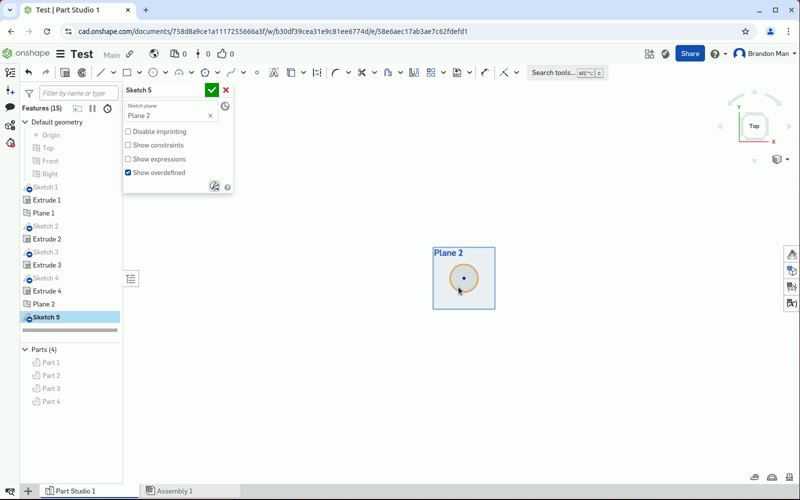
scroll(6)
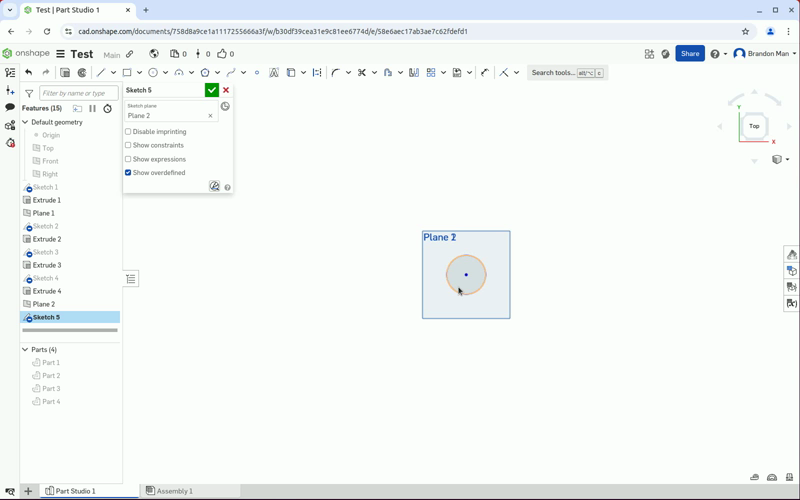
scroll(6)
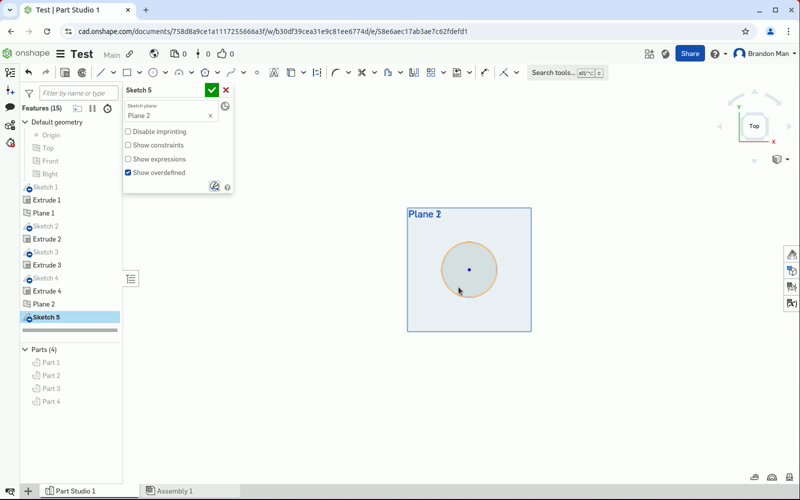
scroll(6)
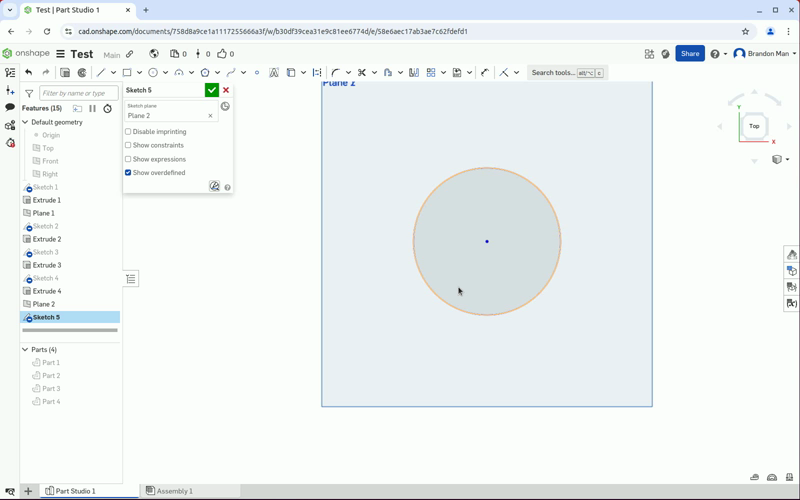
click(458, 286)
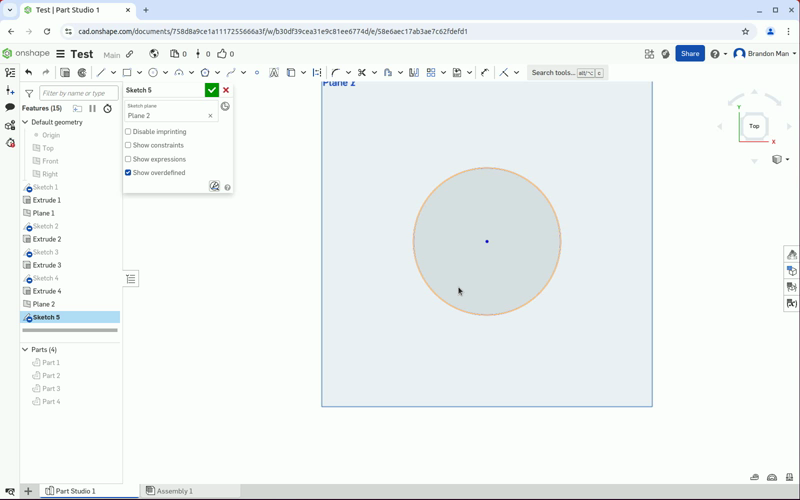
scroll(-6)
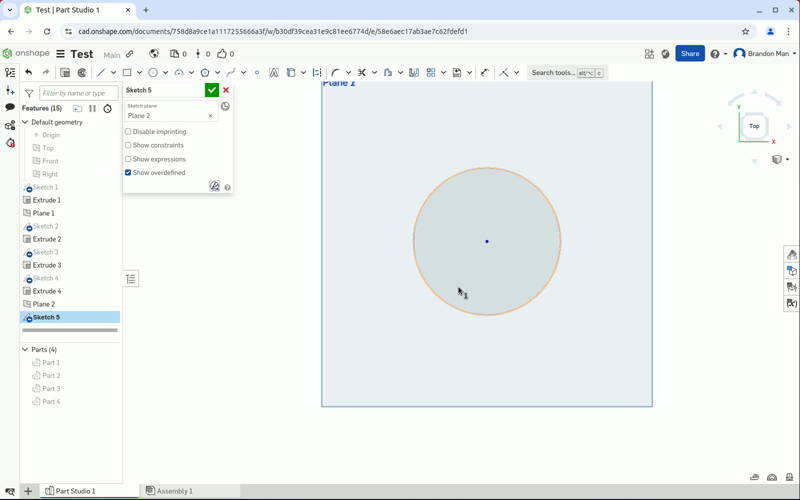
scroll(-6)
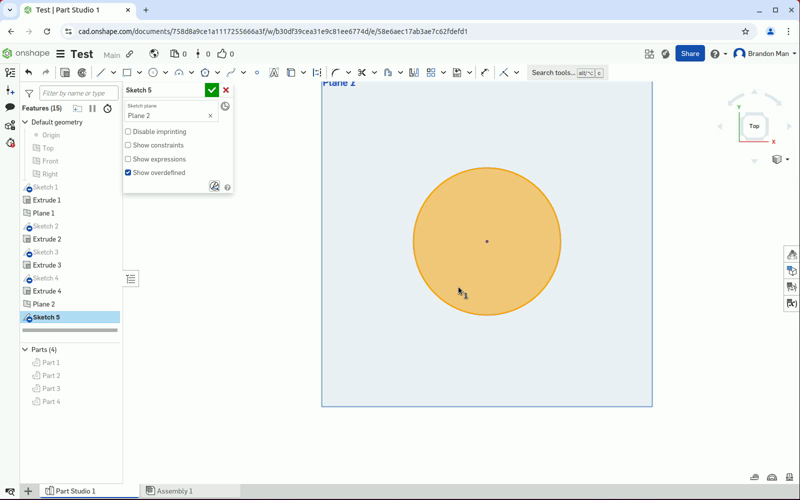
scroll(-6)
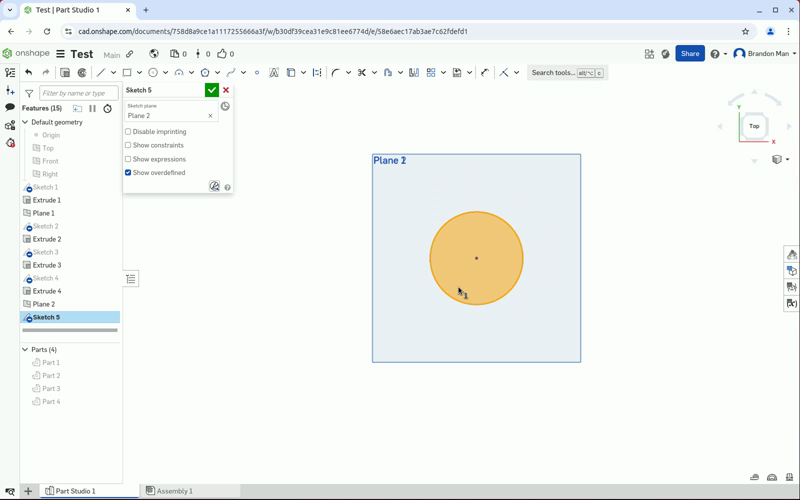
scroll(-6)
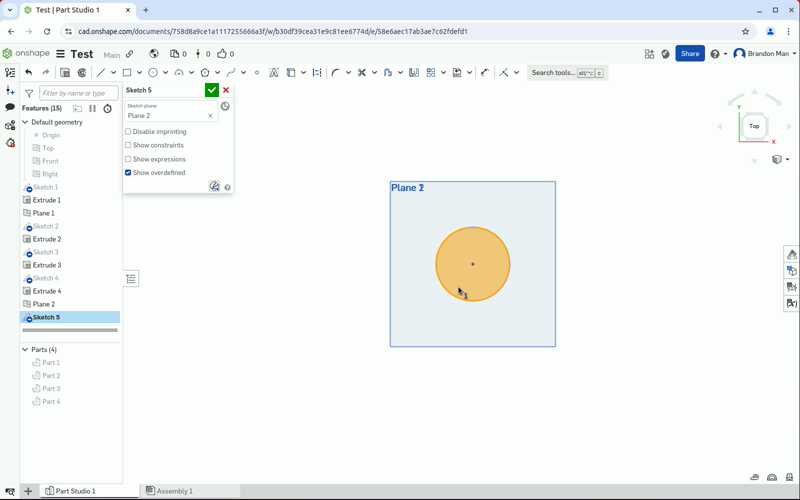
scroll(-6)
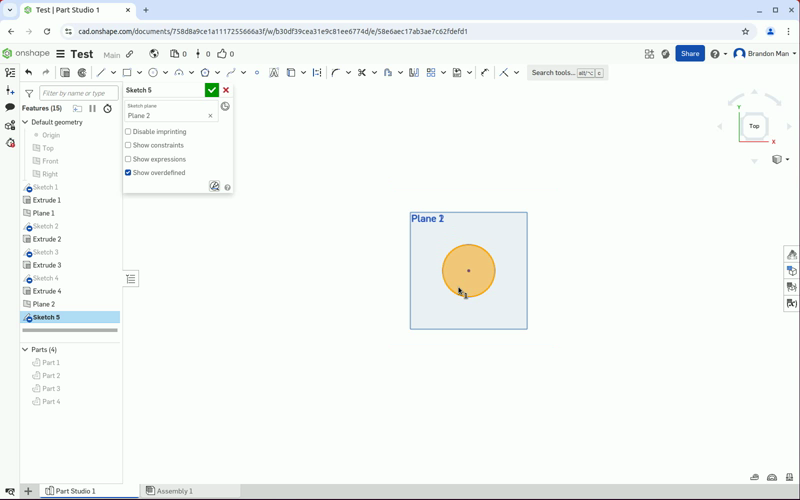
scroll(-6)
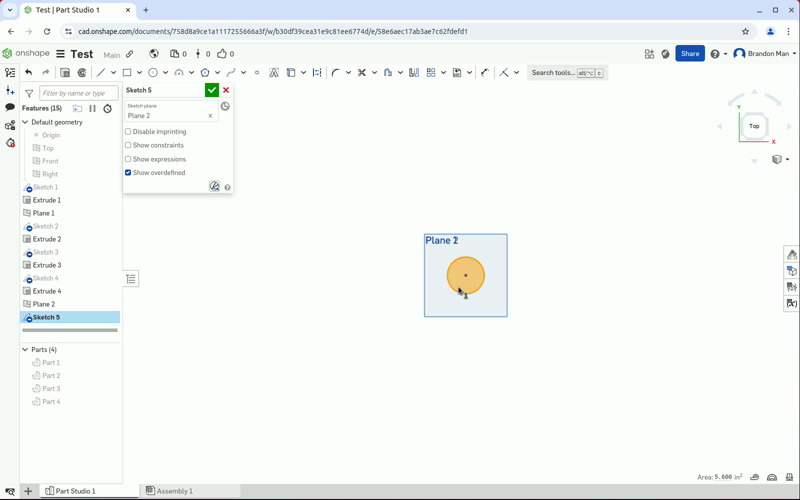
scroll(-6)
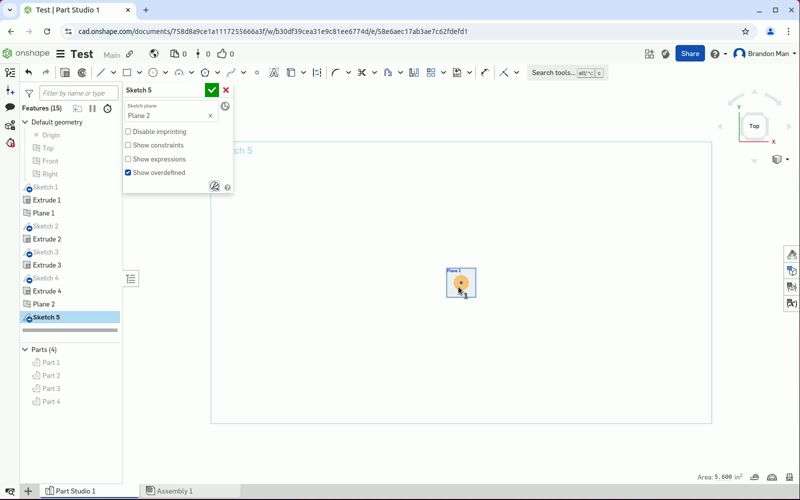
mouse_move(73, 352)
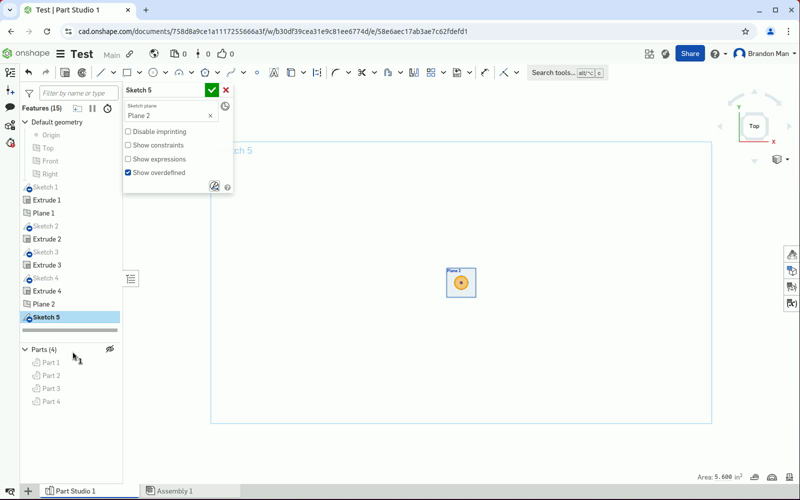
key(shift+y)
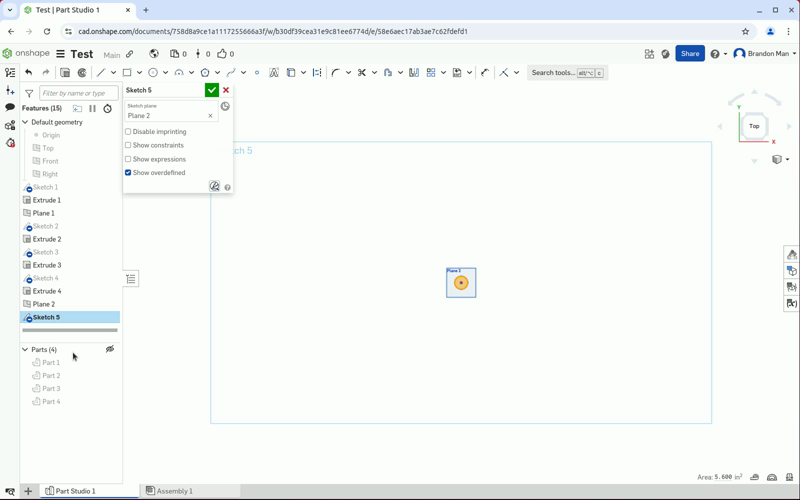
key(shift+e)
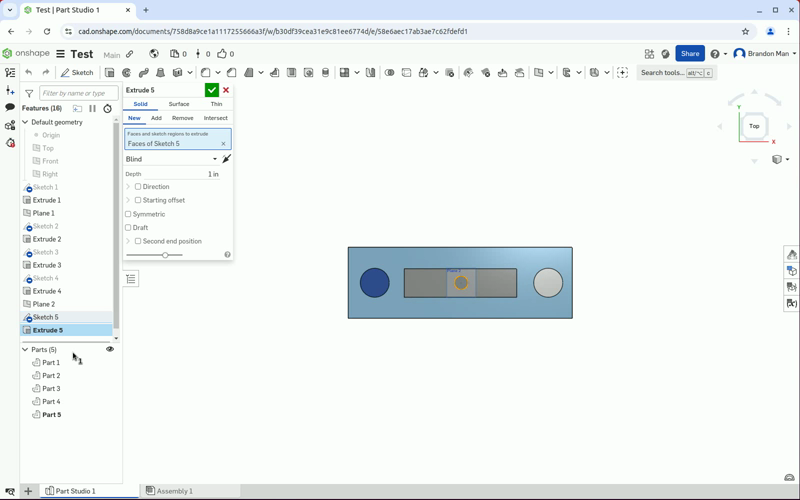
mouse_move(143, 106)
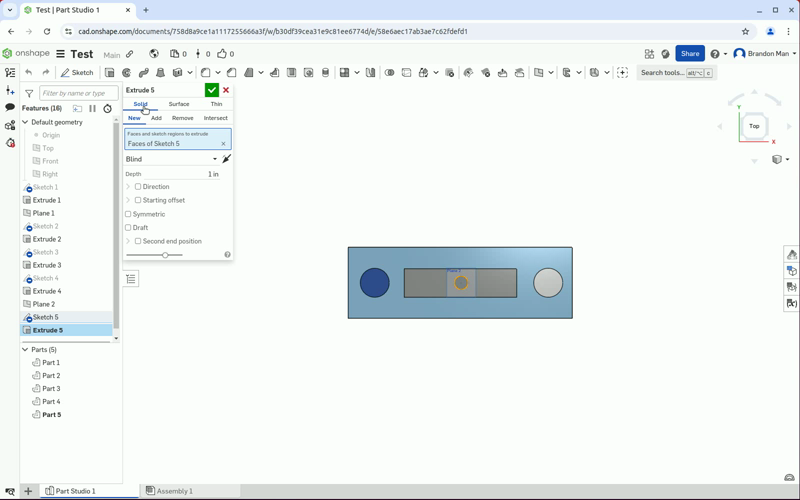
click(143, 106)
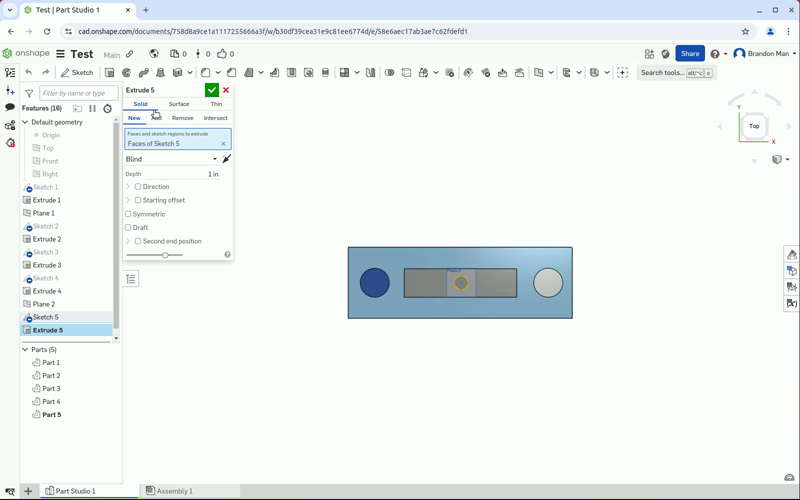
mouse_move(186, 120)
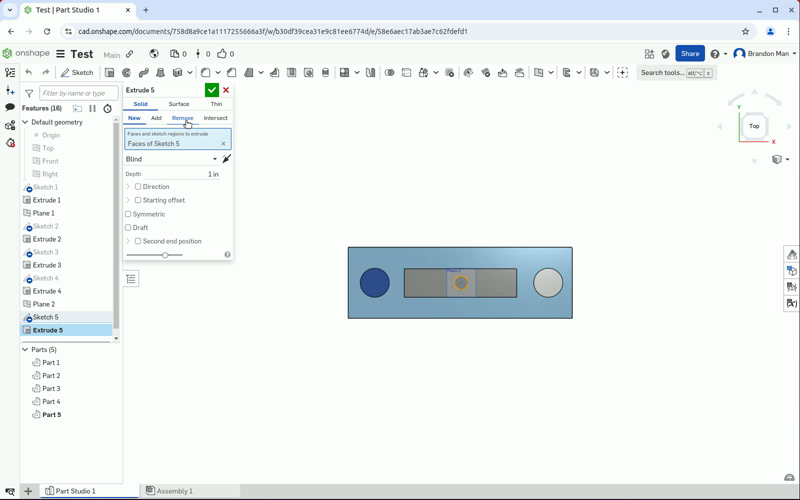
click(186, 120)
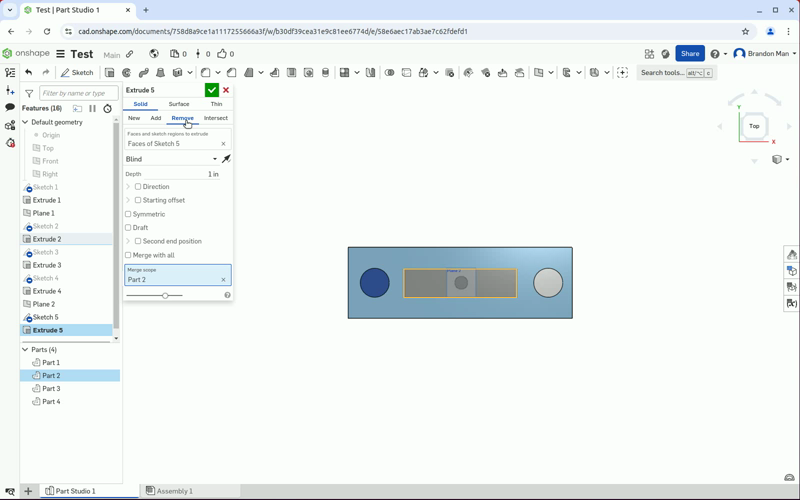
key(tab, 4)
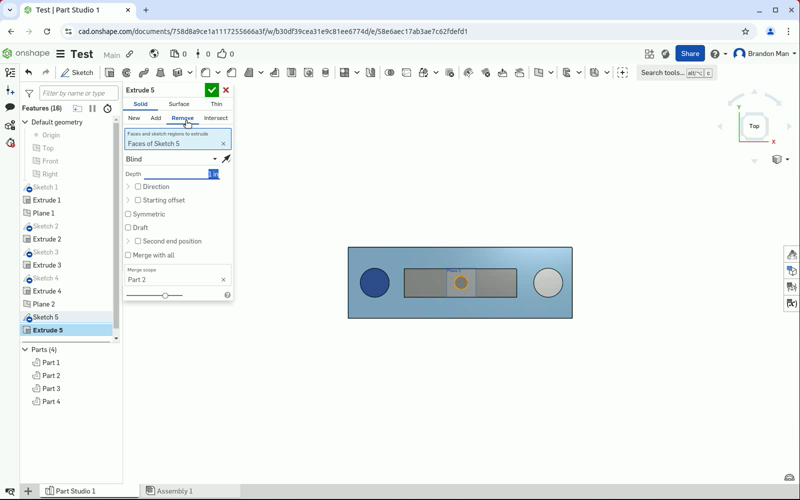
text(19.257)
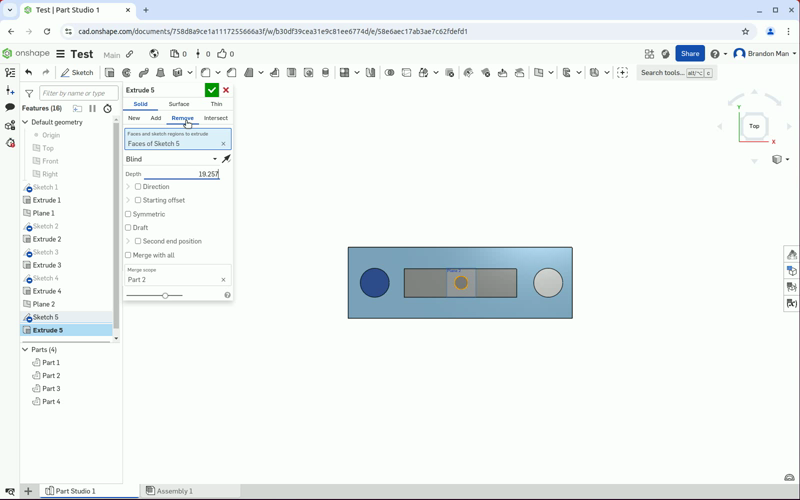
key(tab, 6)
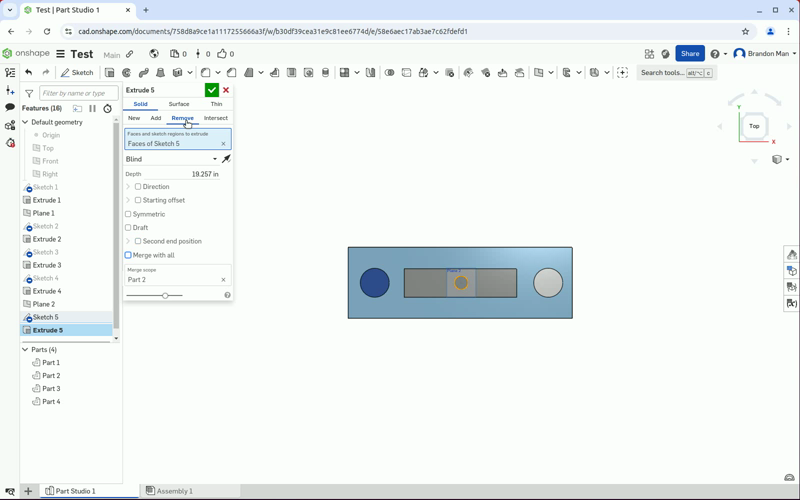
key(space)
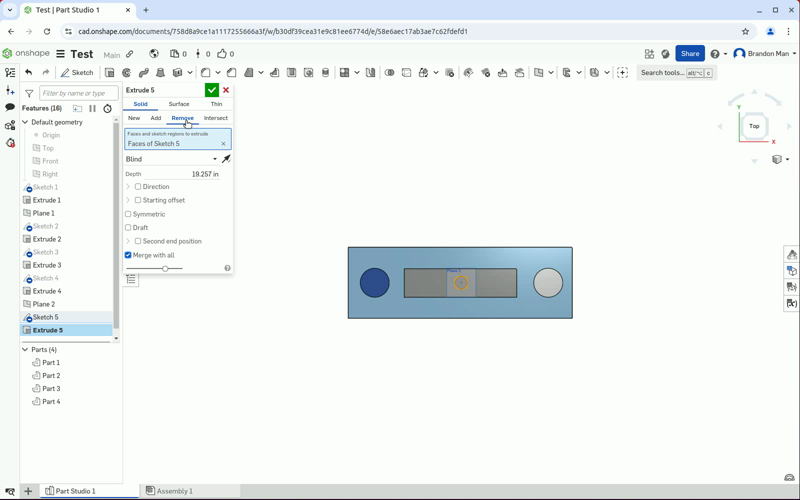
key(enter)
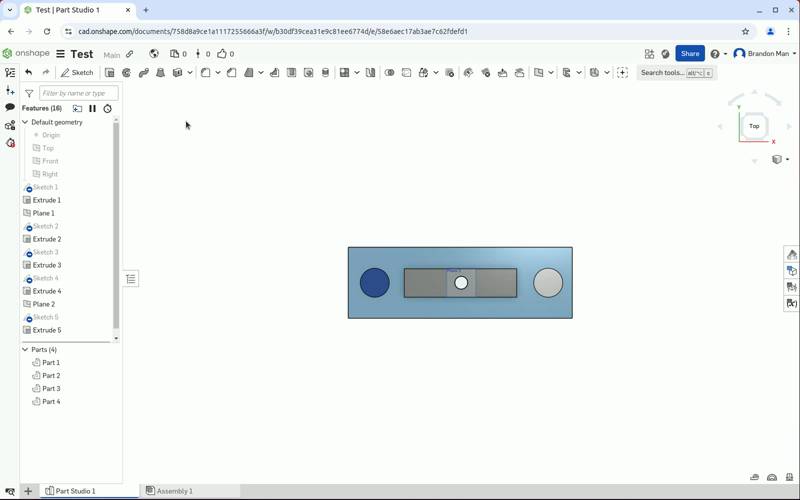
key(shift+h)
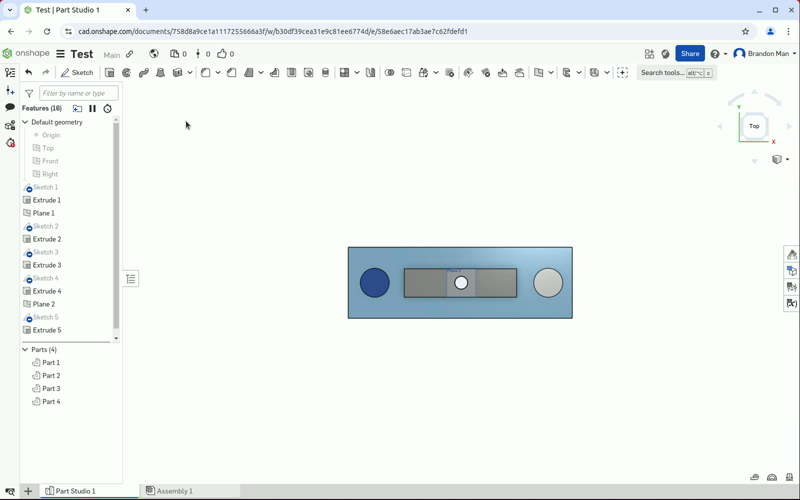
key(shift+h)
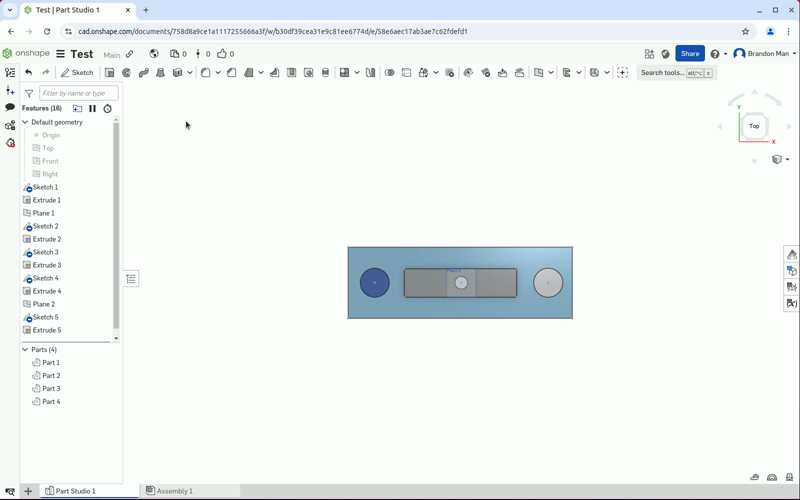
key(shift+7)
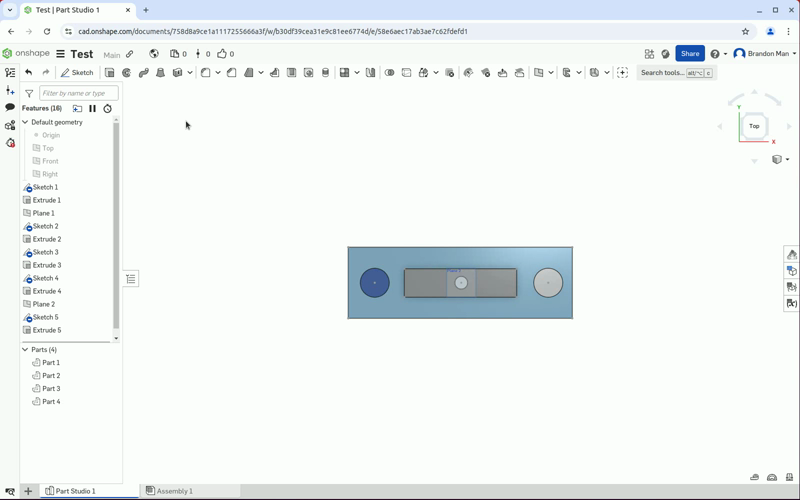
key(up, 3)
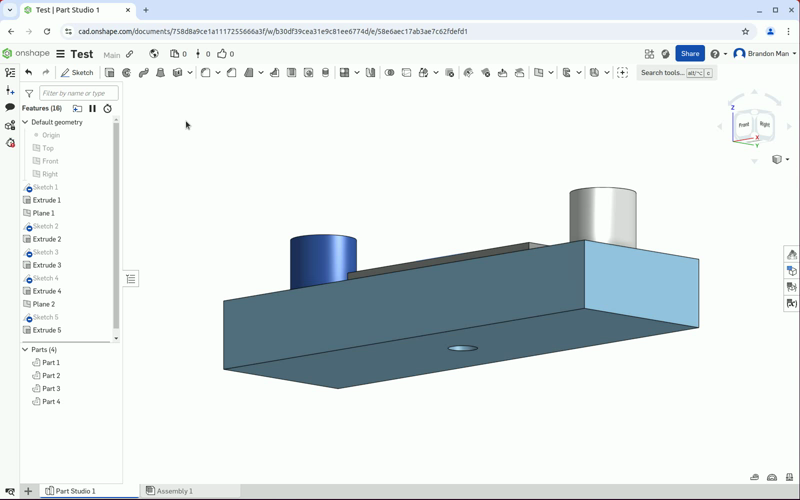
key(left, 3)
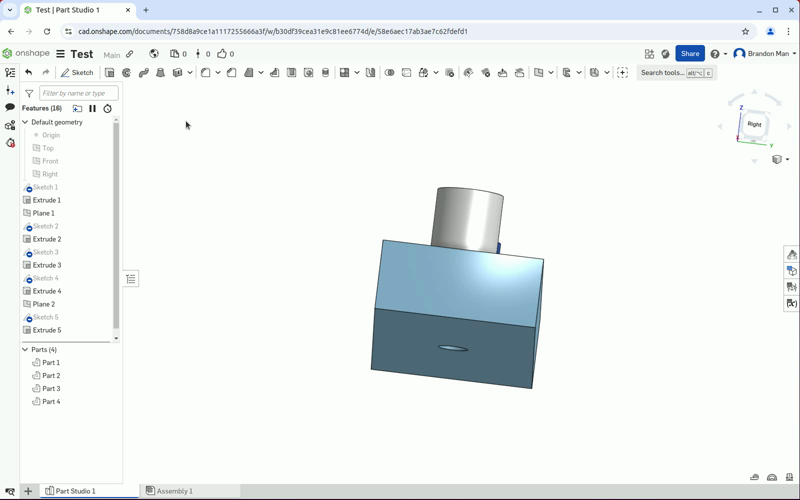
key(right, 3)
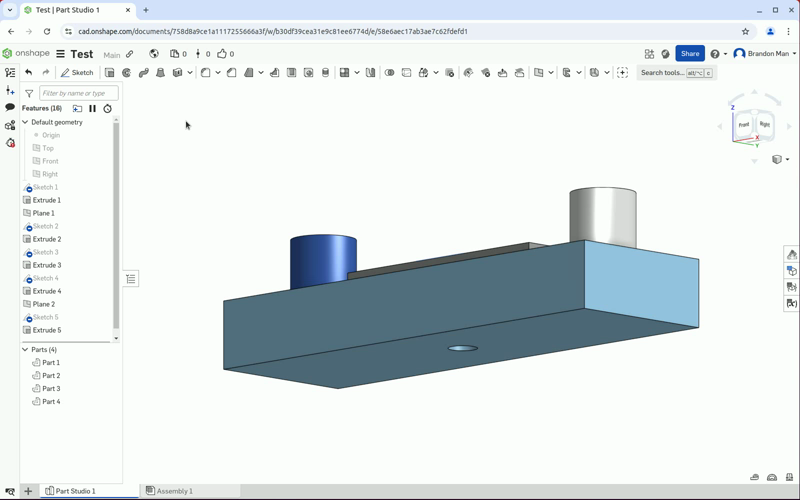
key(down, 3)
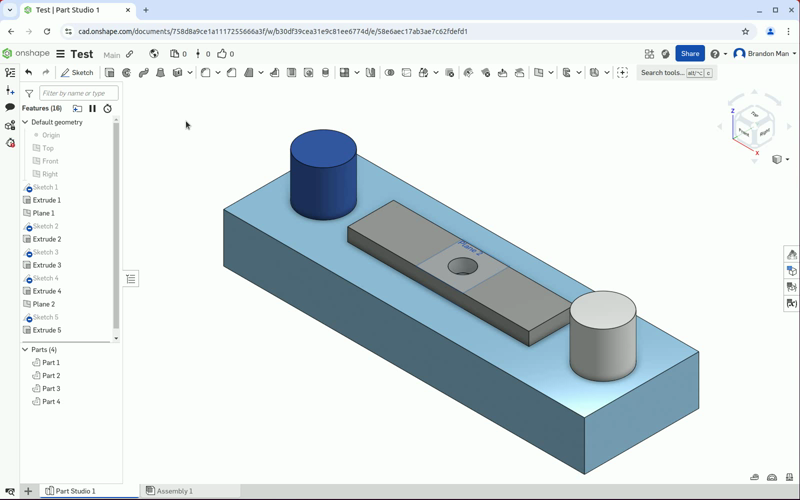
mouse_move(69, 189)
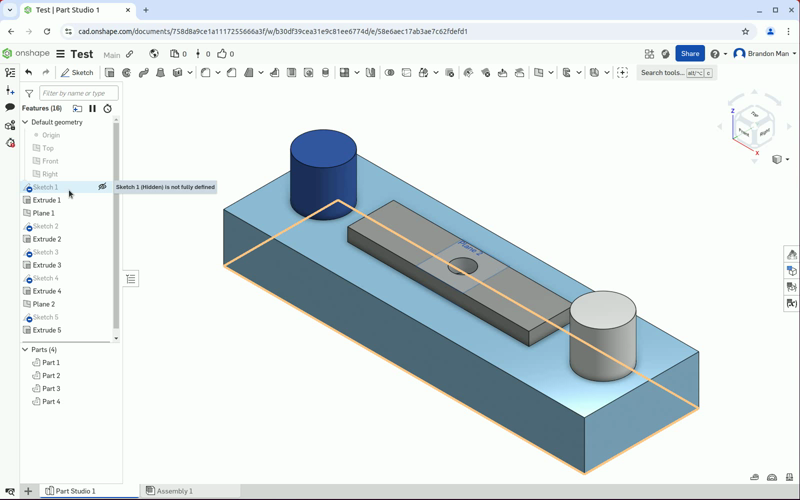
click(69, 189)